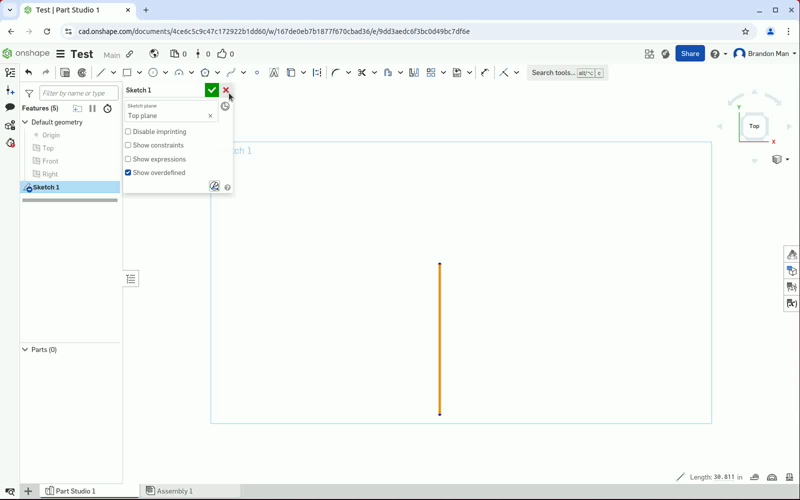
key(shift+h)
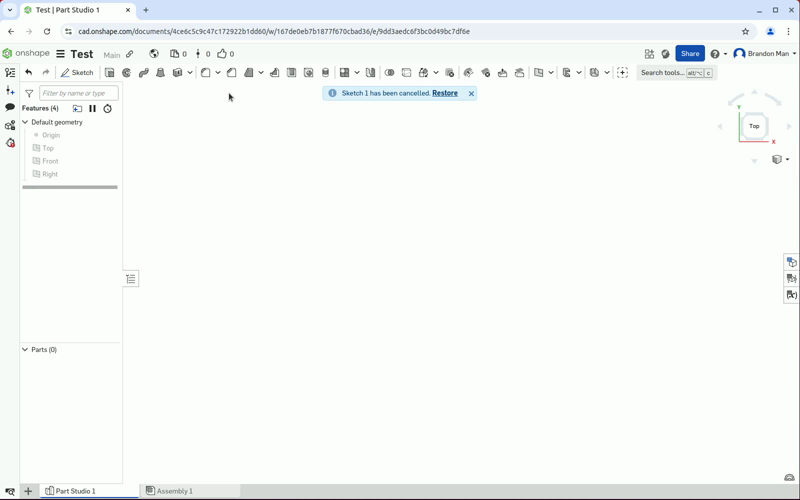
mouse_move(73, 352)
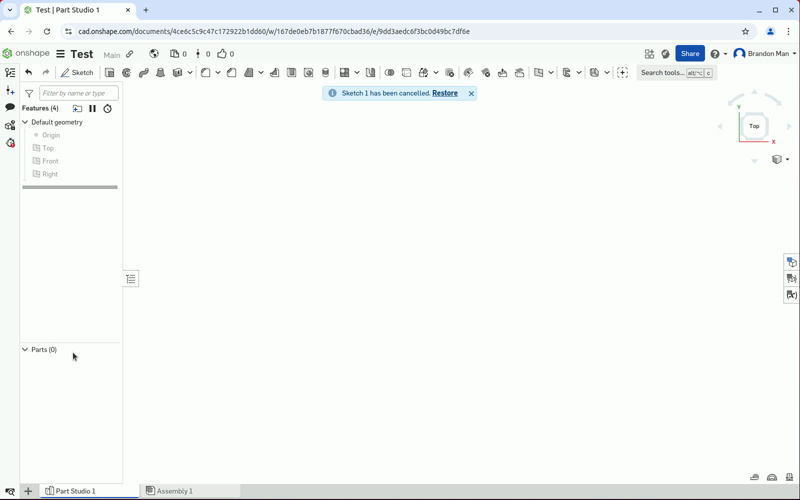
key(y)
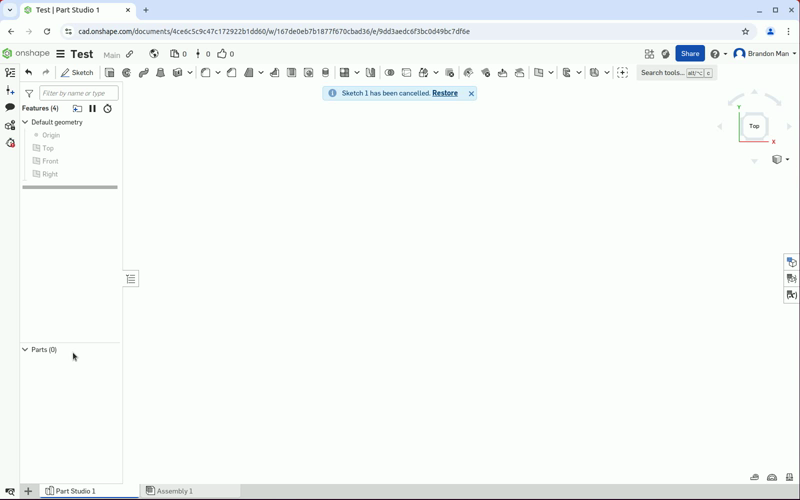
key(shift+p)
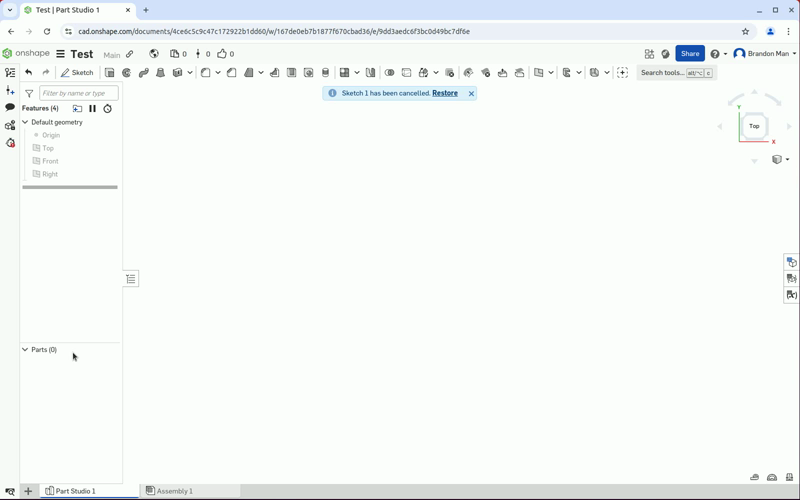
key(space)
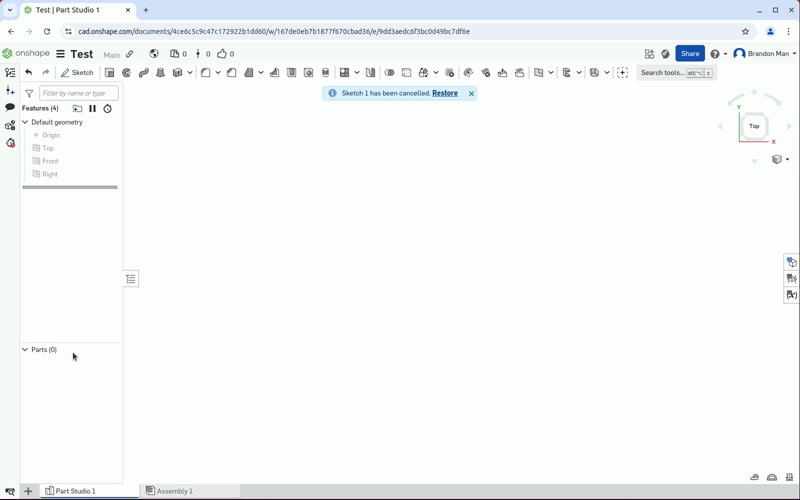
key_down(shift)
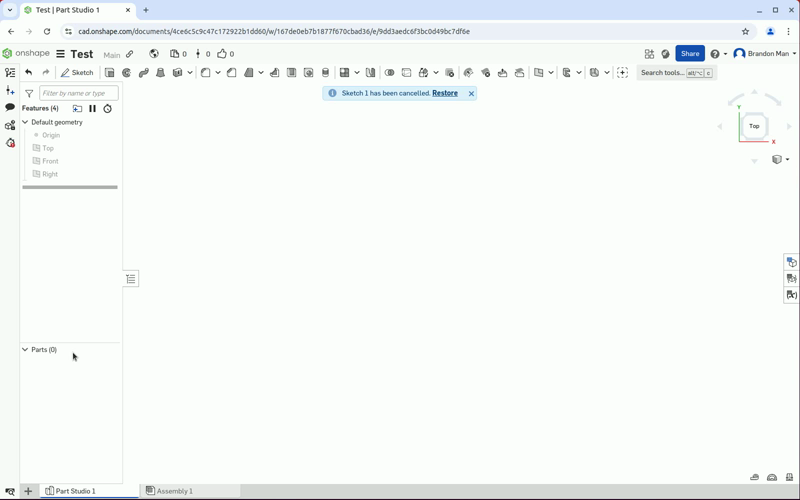
key(up)
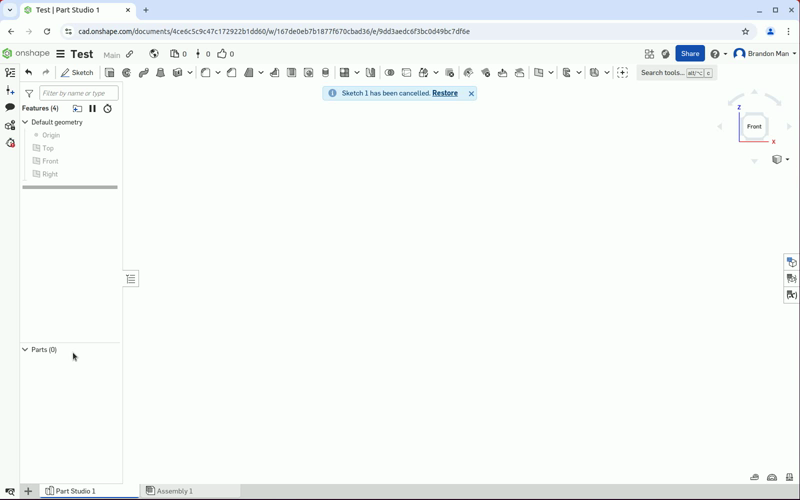
key_up(shift)
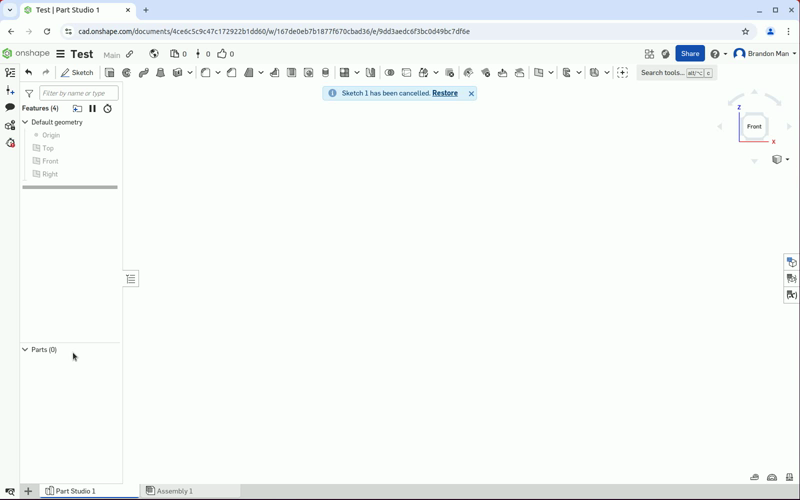
mouse_move(73, 352)
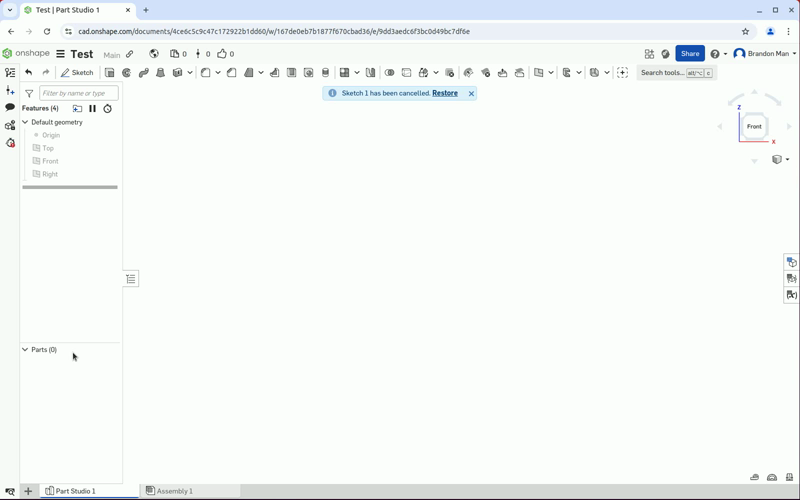
key(shift+y)
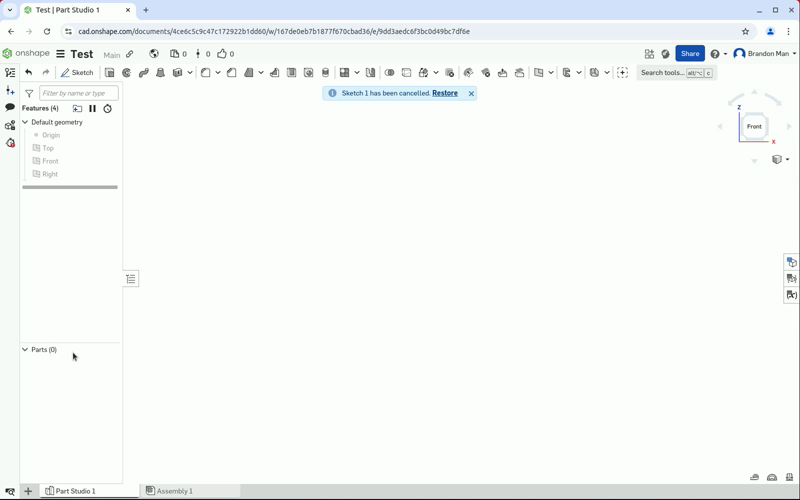
key(shift+s)
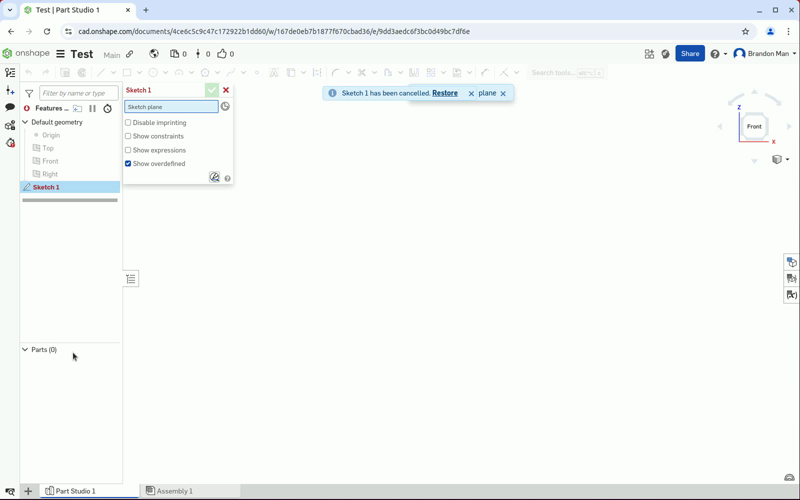
mouse_move(73, 163)
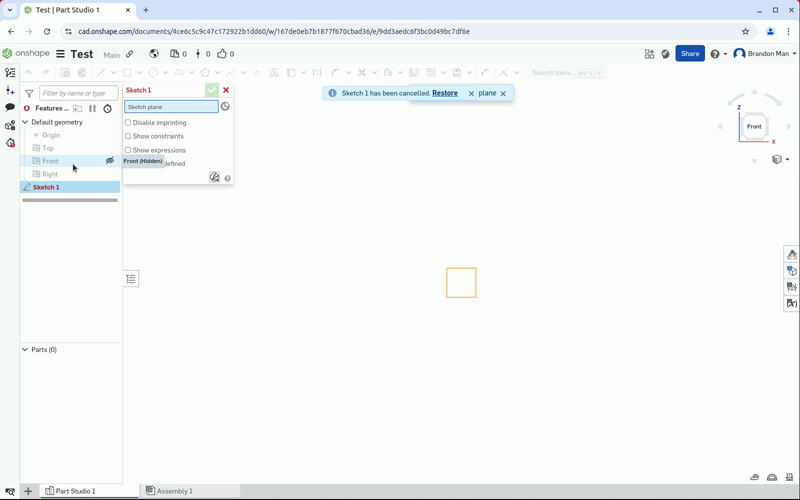
click(73, 163)
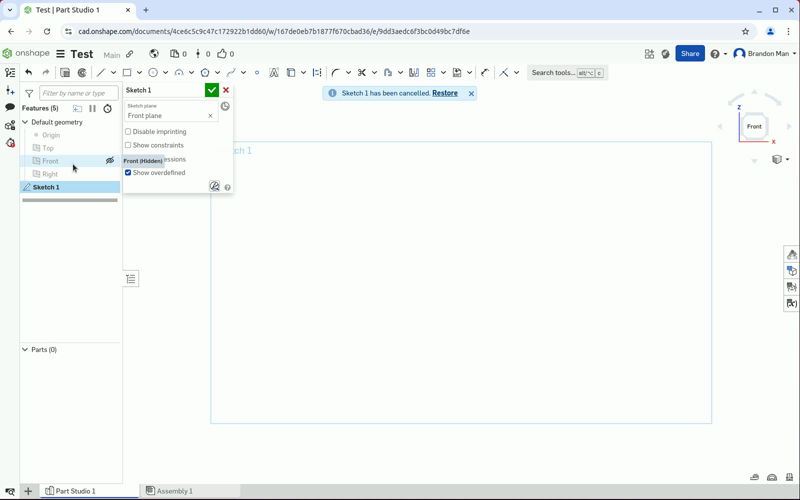
mouse_move(73, 352)
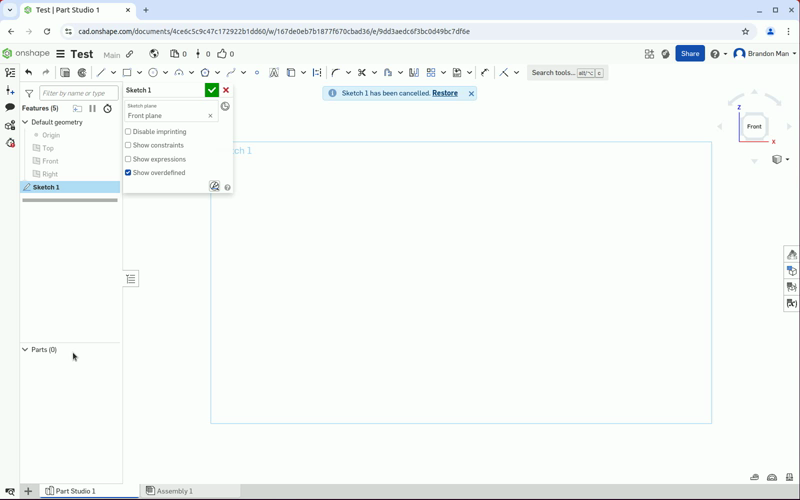
key(y)
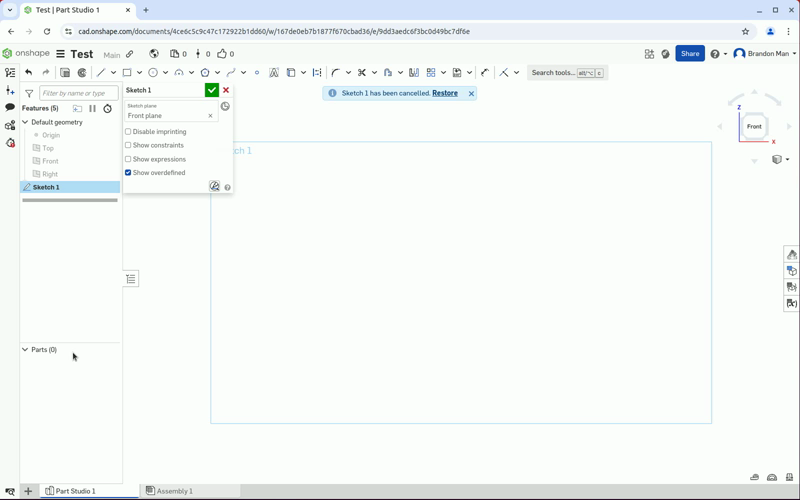
key(c)
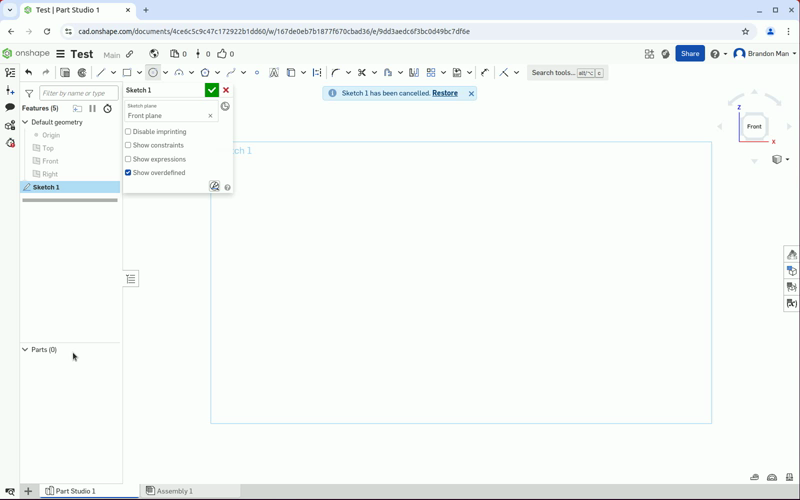
key_down(shift)
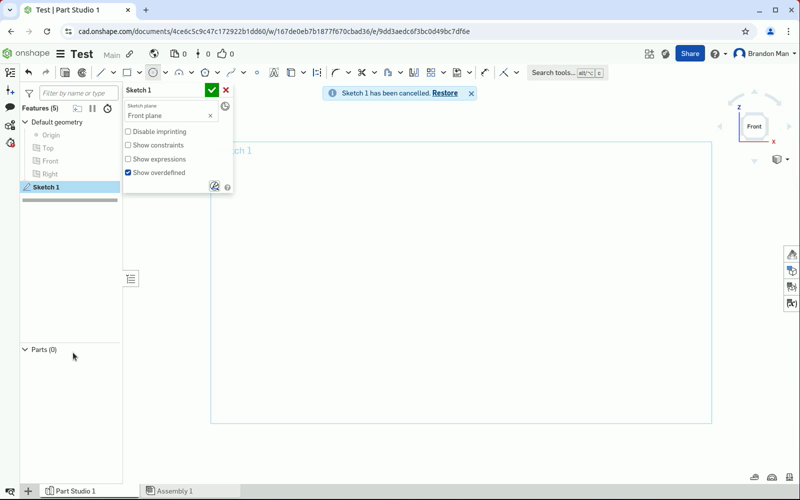
mouse_move(461, 282)
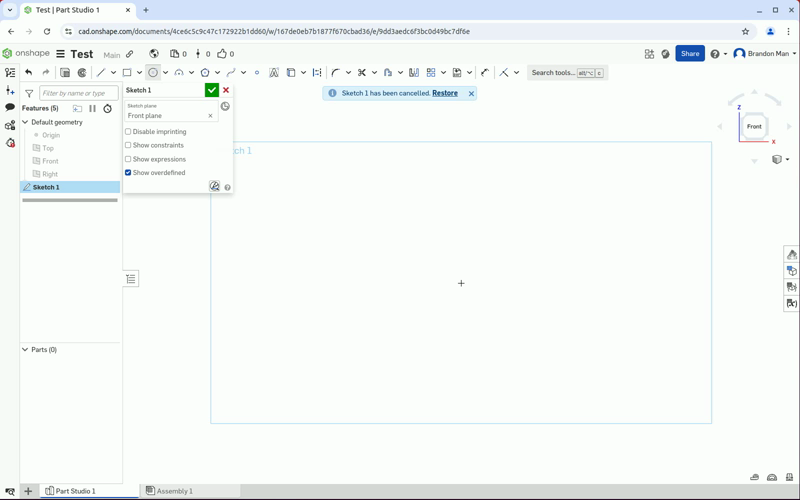
click(461, 282)
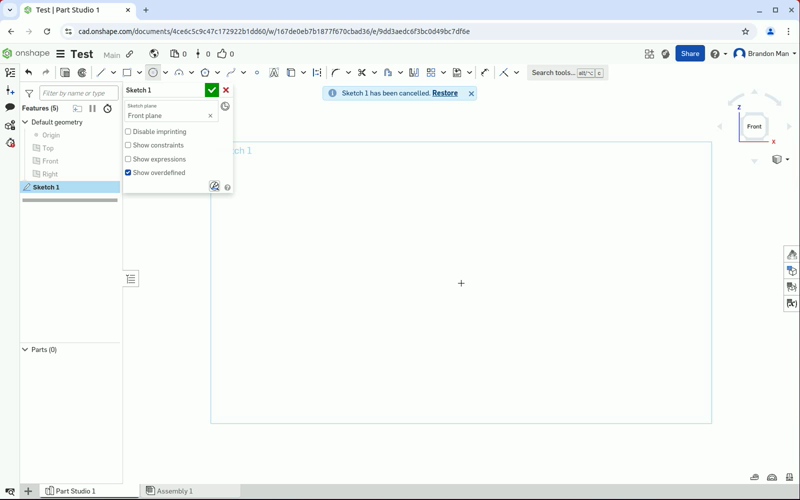
key_up(shift)
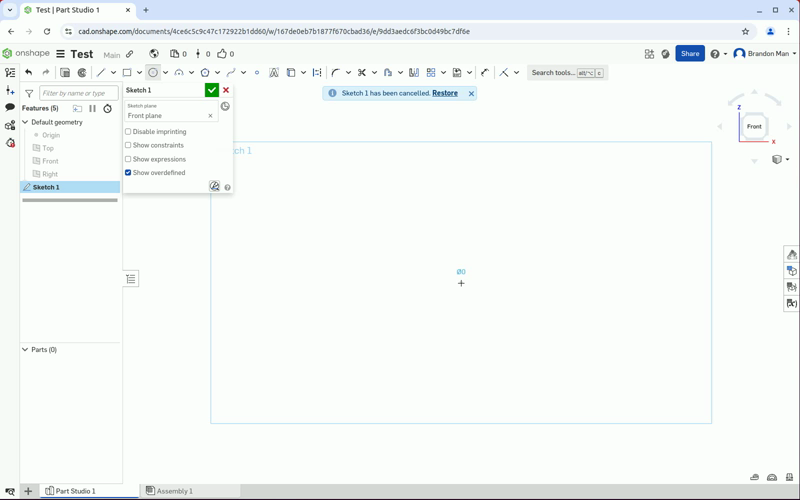
mouse_move(516, 282)
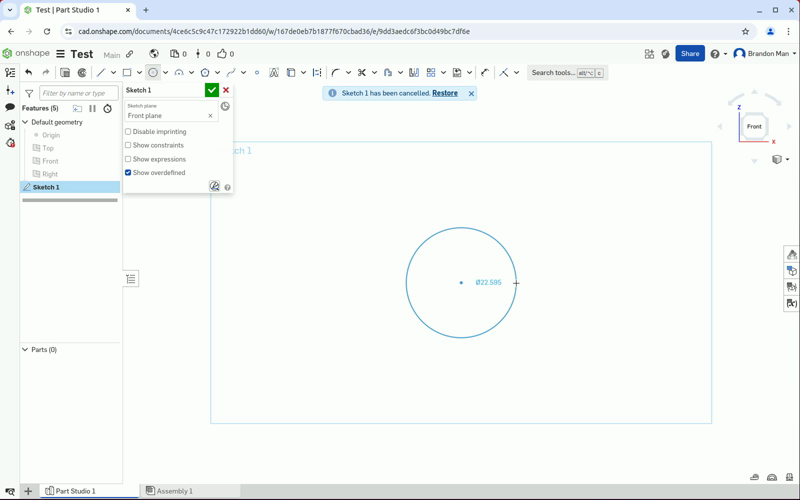
click(516, 282)
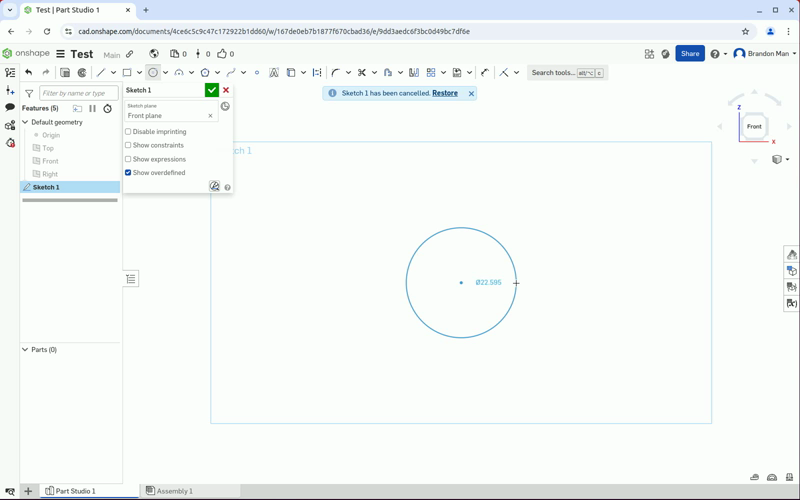
key(esc)
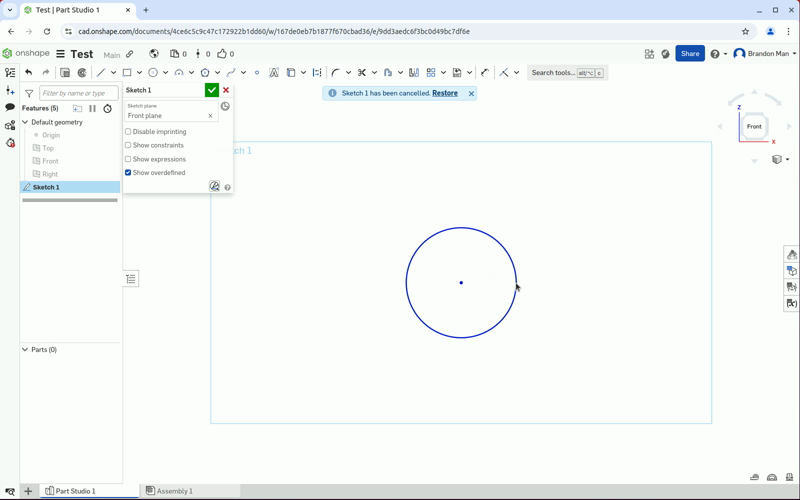
mouse_move(436, 278)
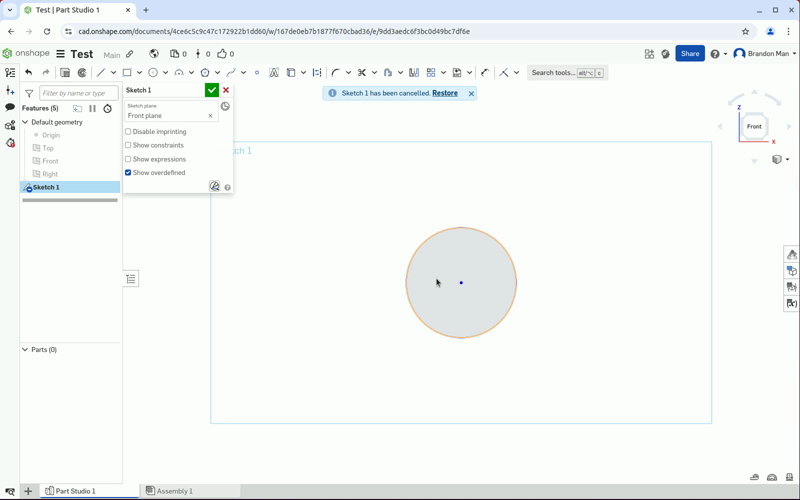
click(436, 278)
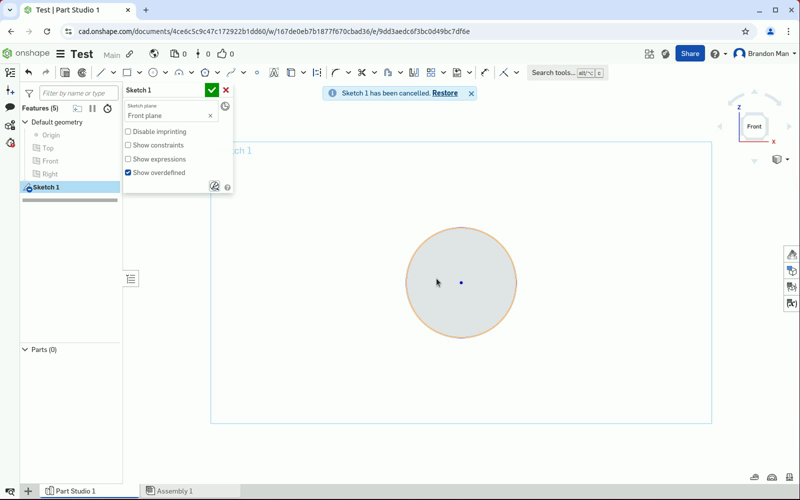
mouse_move(73, 352)
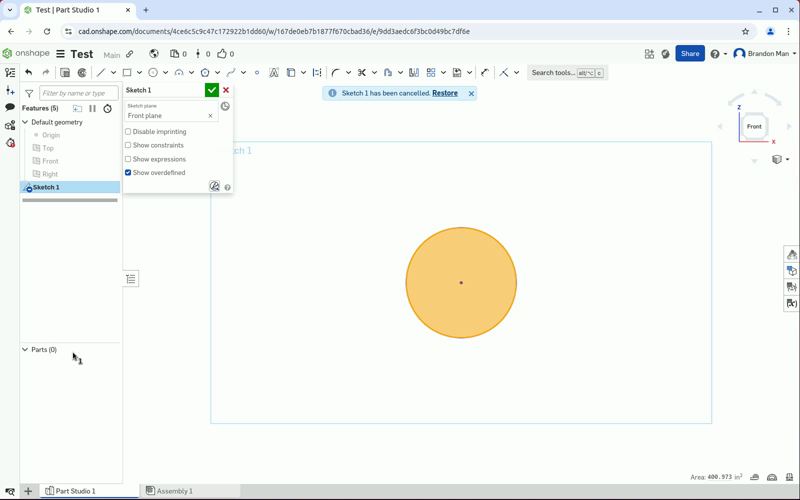
key(shift+y)
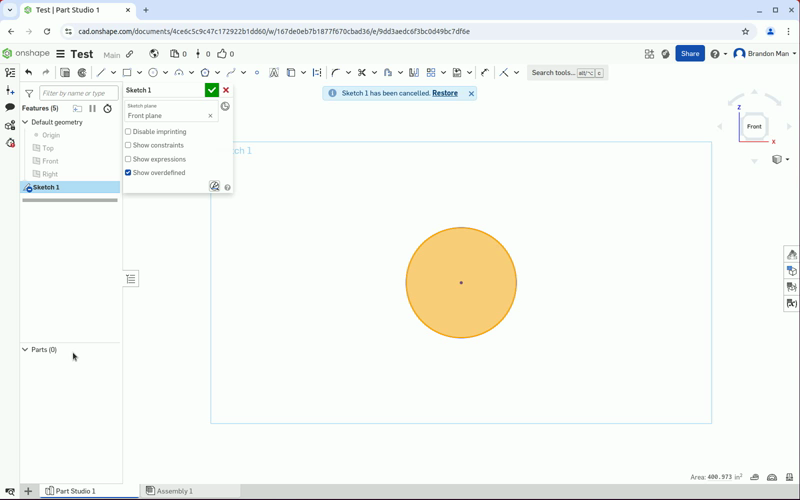
key(shift+e)
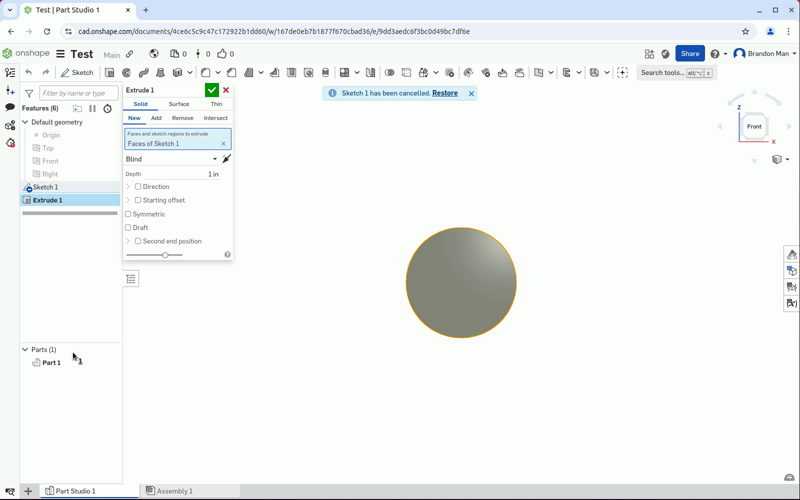
mouse_move(143, 106)
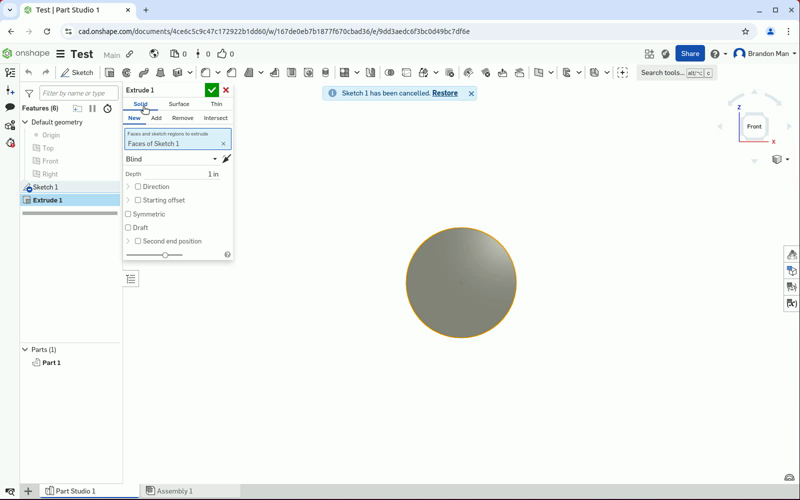
click(143, 106)
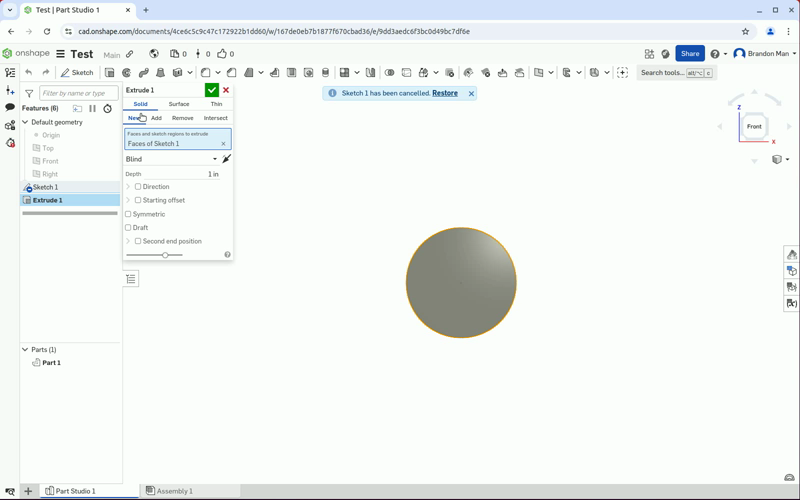
mouse_move(137, 120)
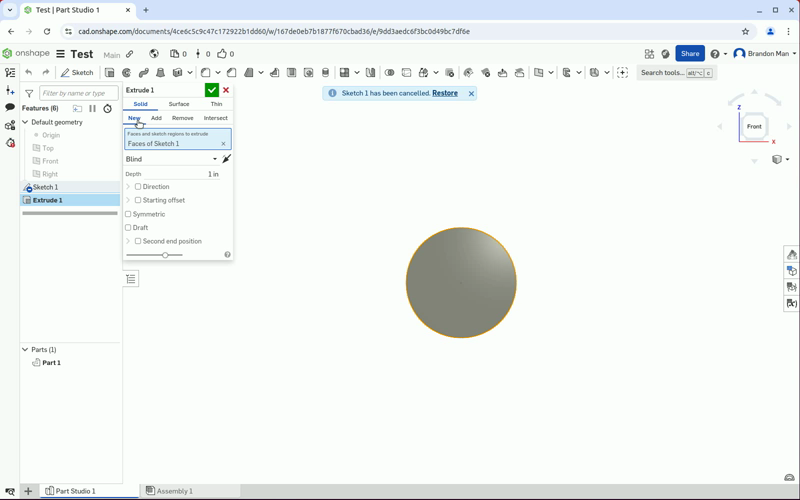
click(137, 120)
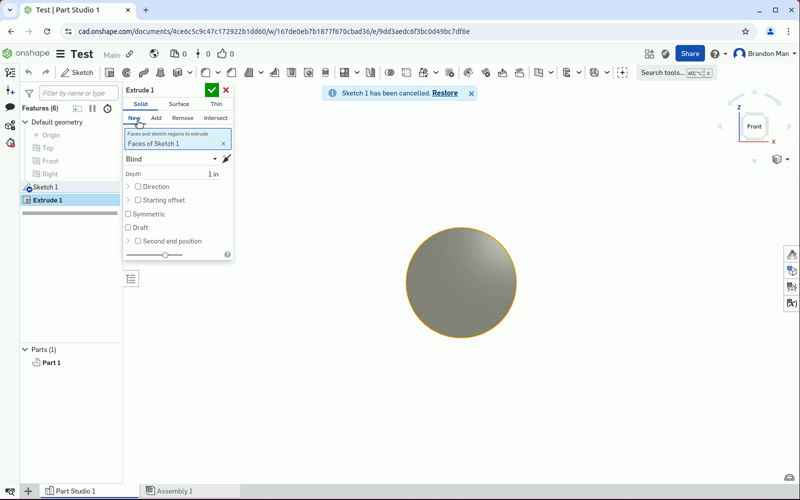
key(tab, 4)
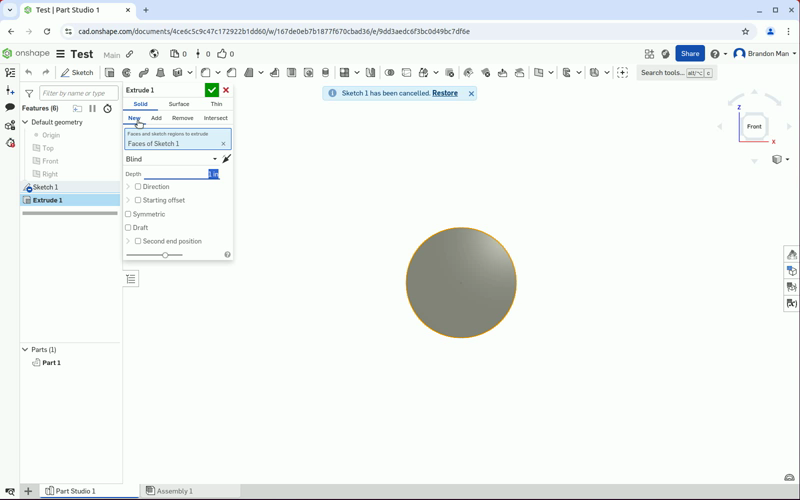
text(-3.611)
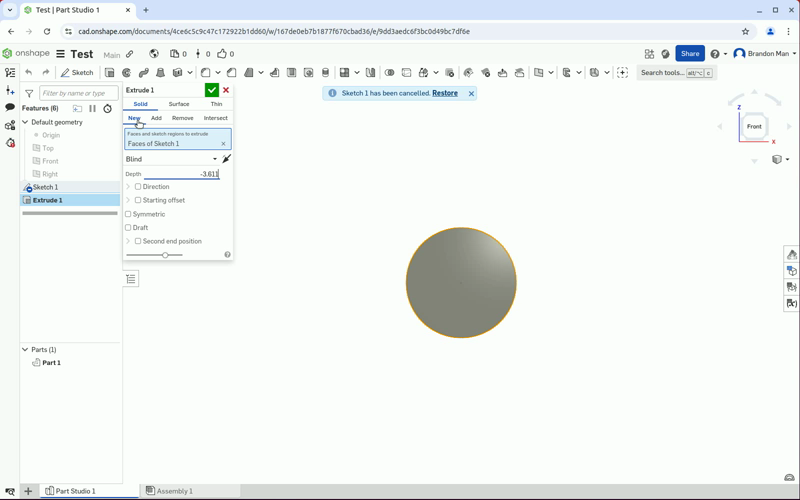
key(enter)
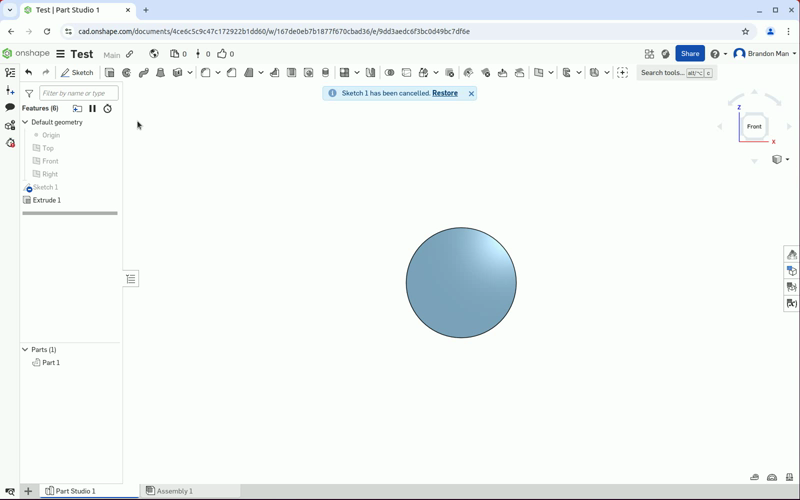
key(shift+h)
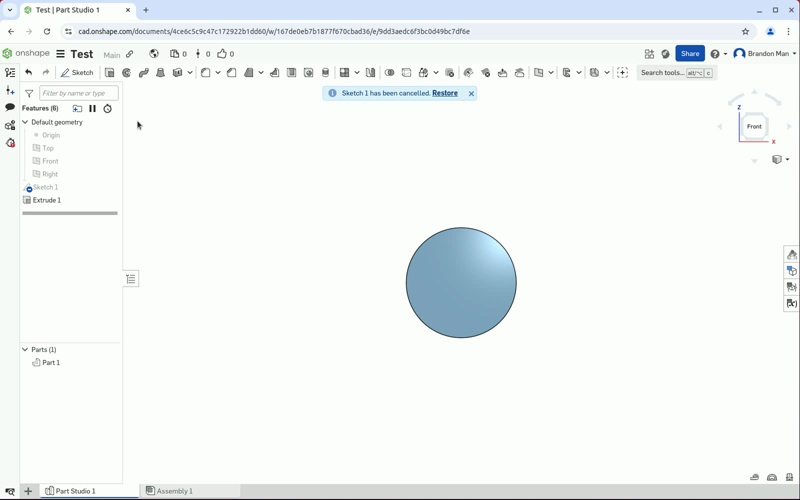
key(shift+h)
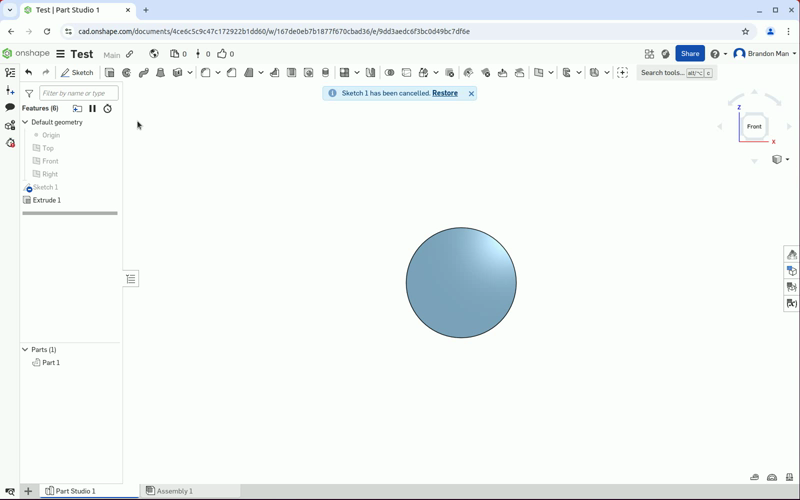
mouse_move(73, 189)
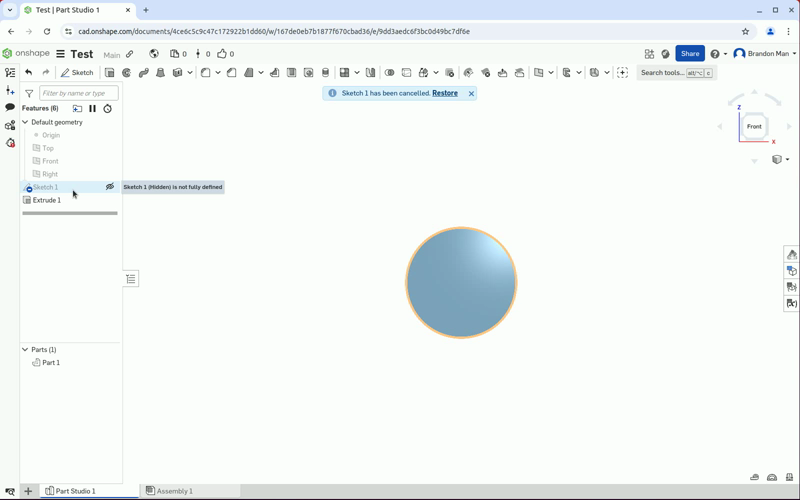
click(73, 189)
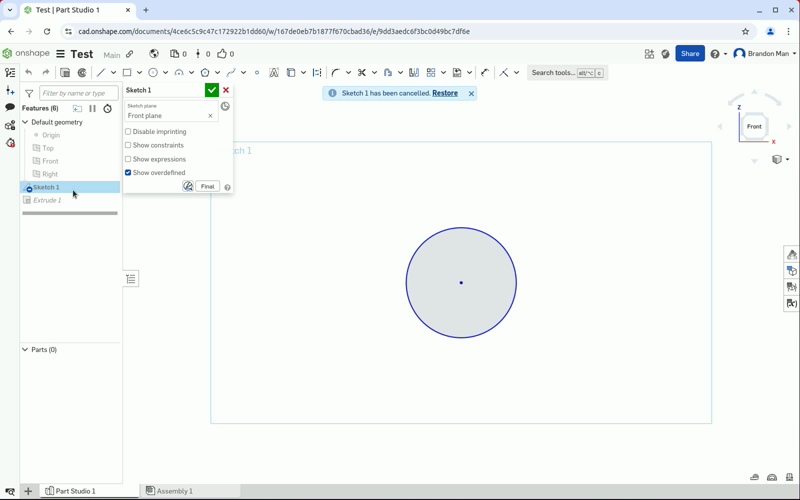
mouse_move(229, 92)
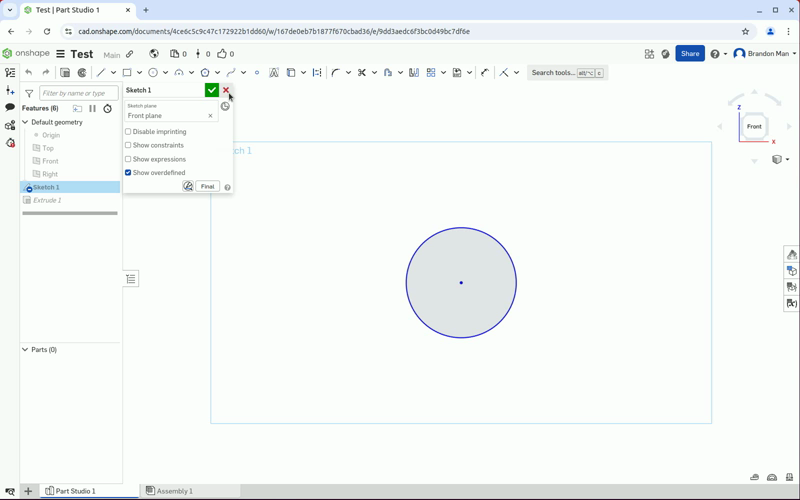
click(229, 92)
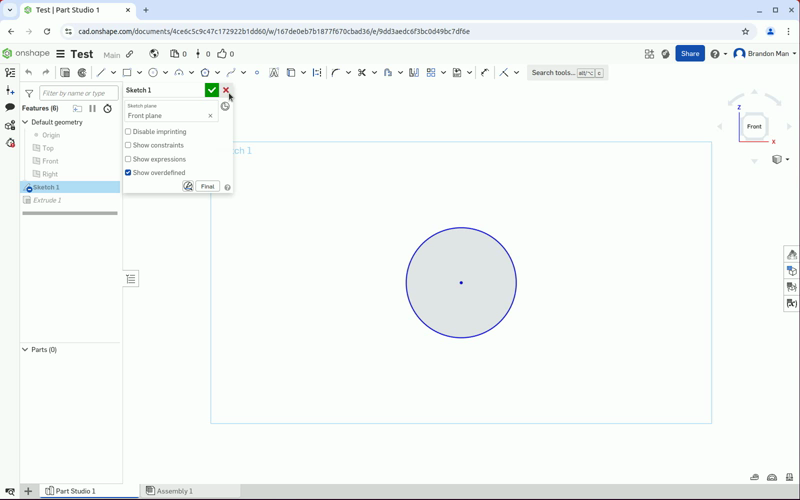
key(shift+s)
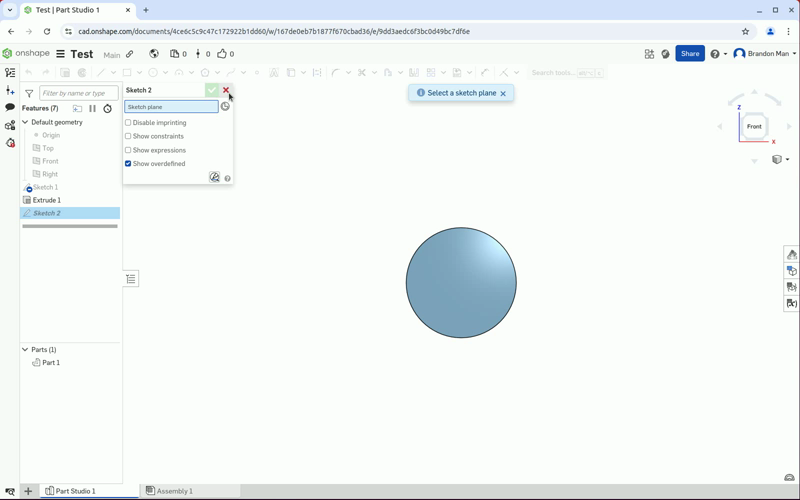
mouse_move(73, 163)
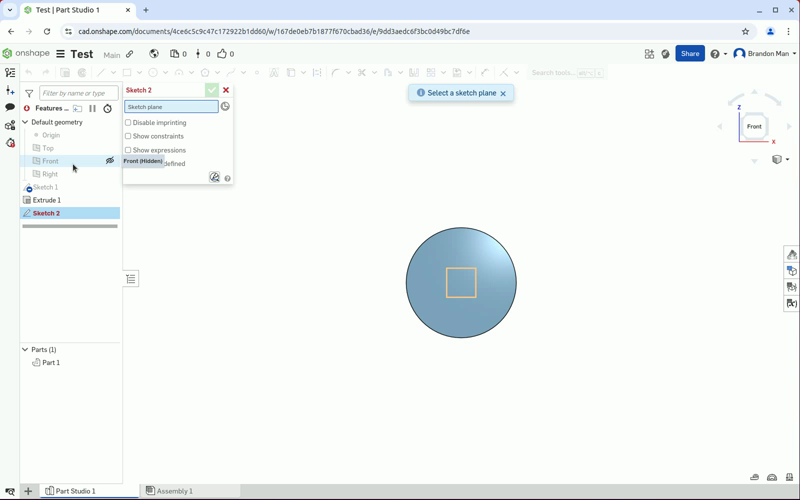
click(73, 163)
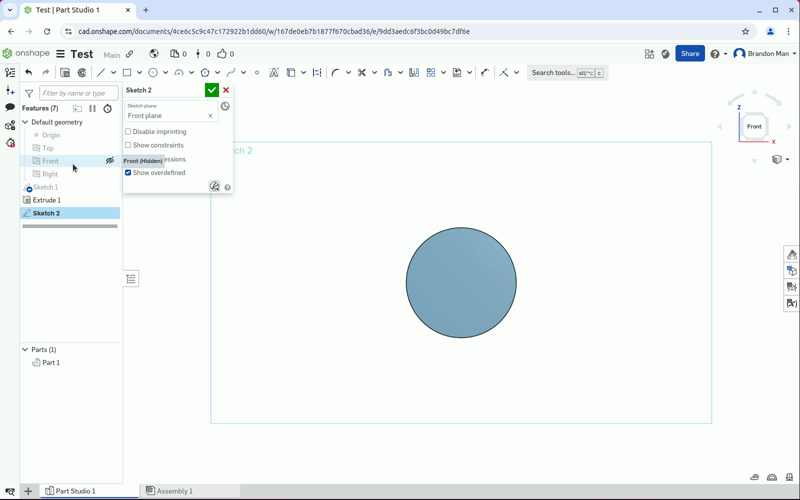
mouse_move(73, 352)
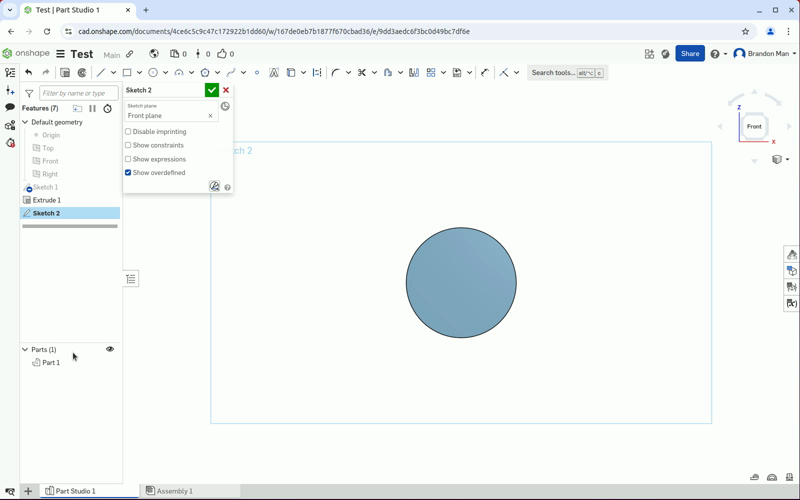
key(y)
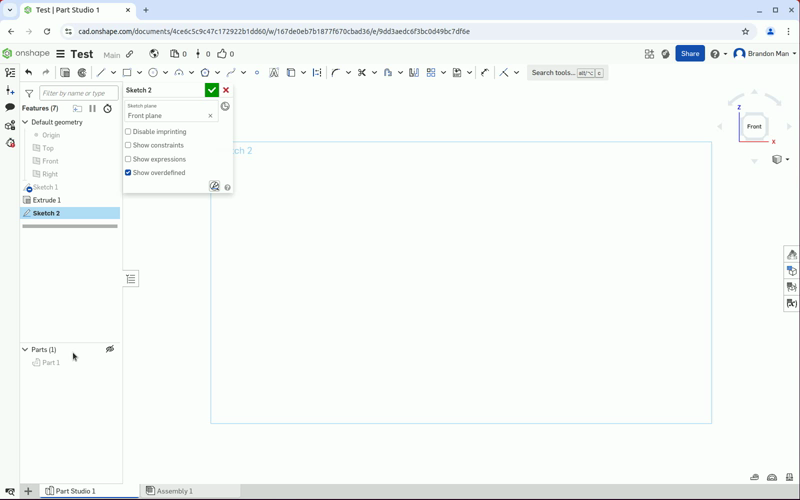
key(l)
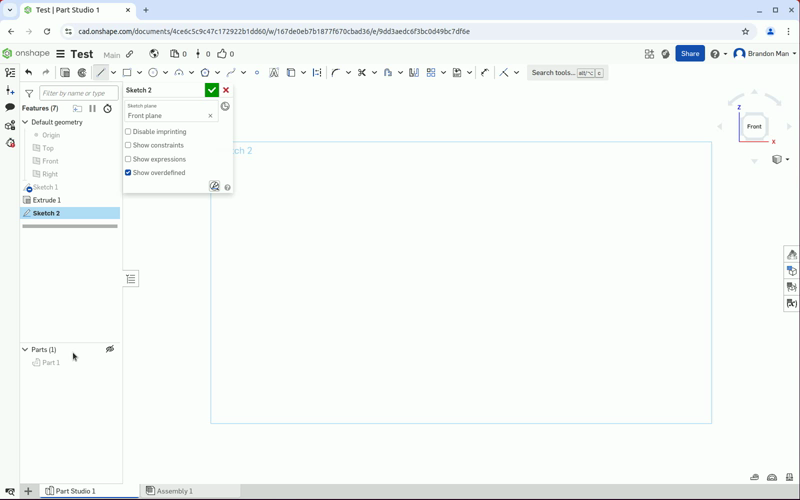
key_down(shift)
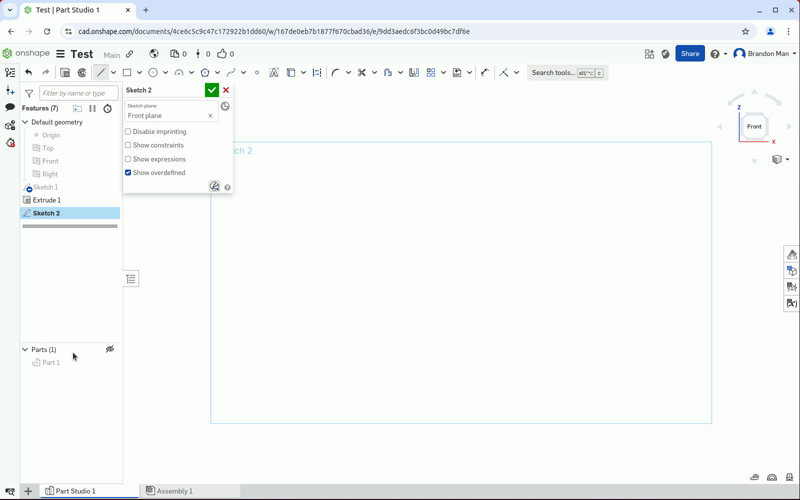
mouse_move(411, 292)
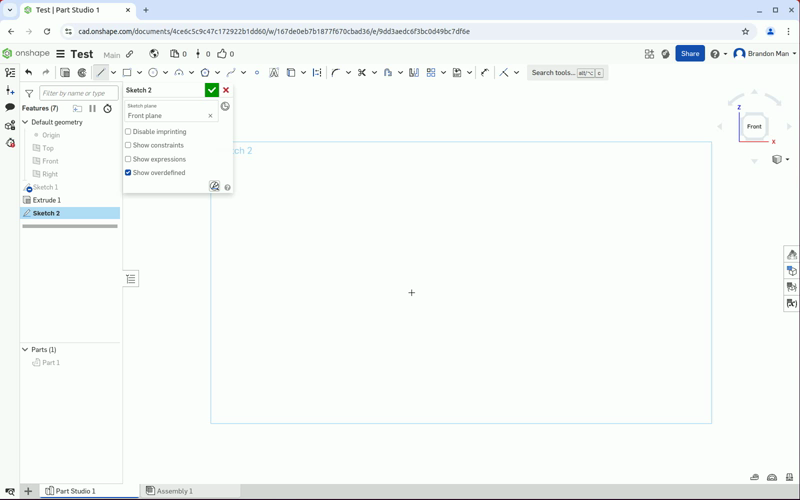
click(411, 292)
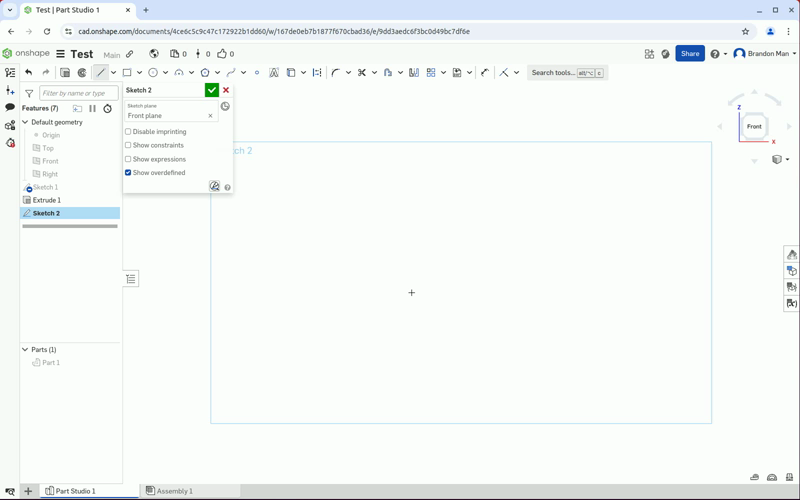
key_up(shift)
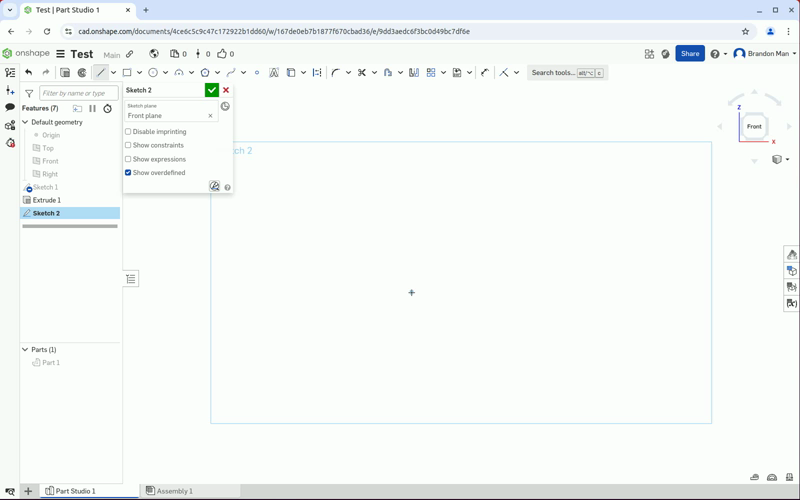
key_down(shift)
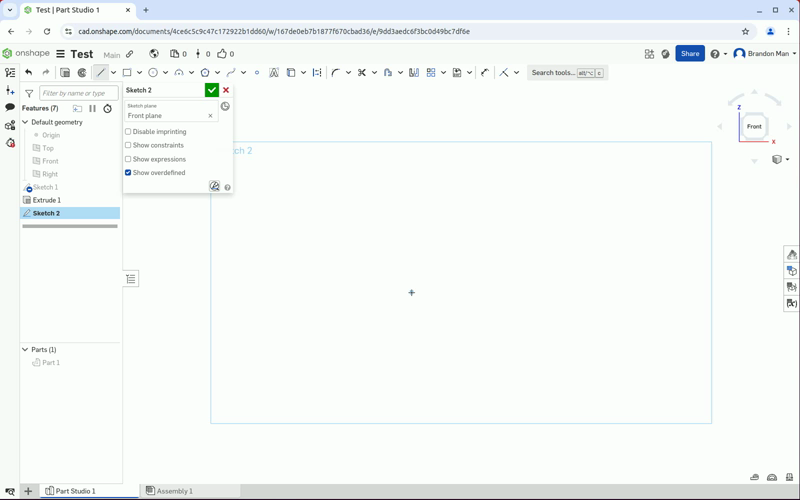
mouse_move(441, 292)
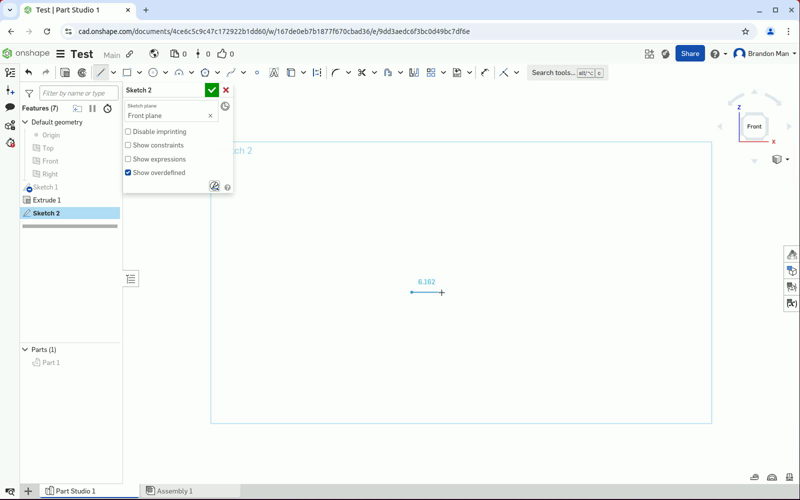
mouse_move(414, 292)
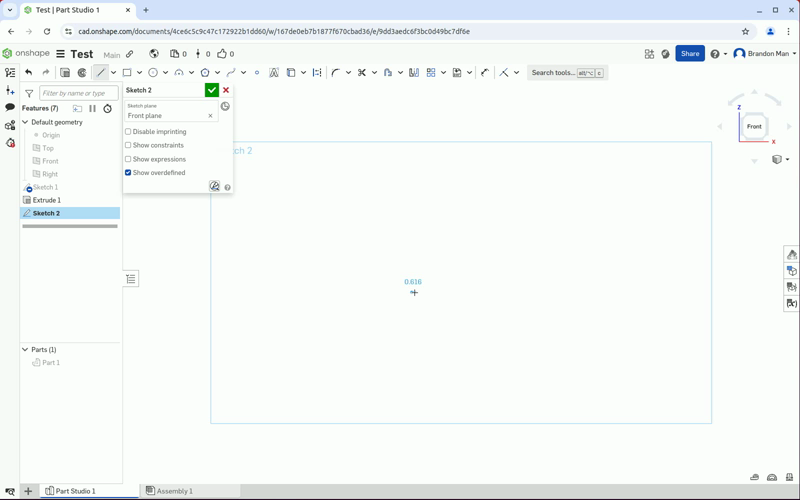
scroll(6)
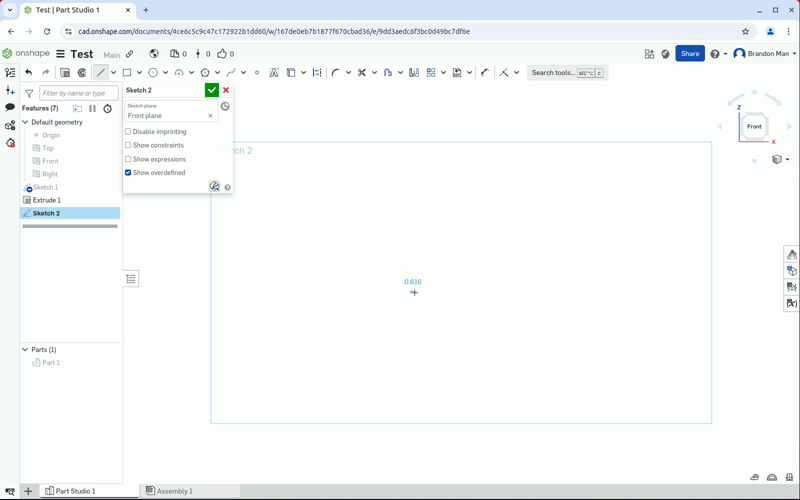
scroll(6)
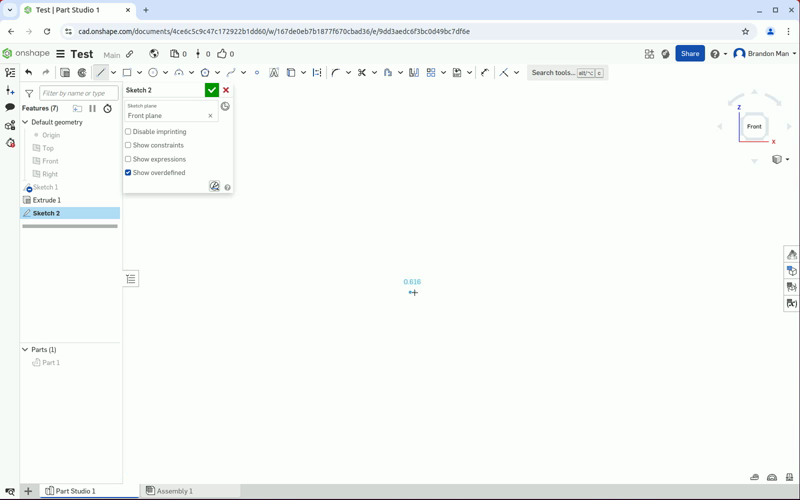
scroll(6)
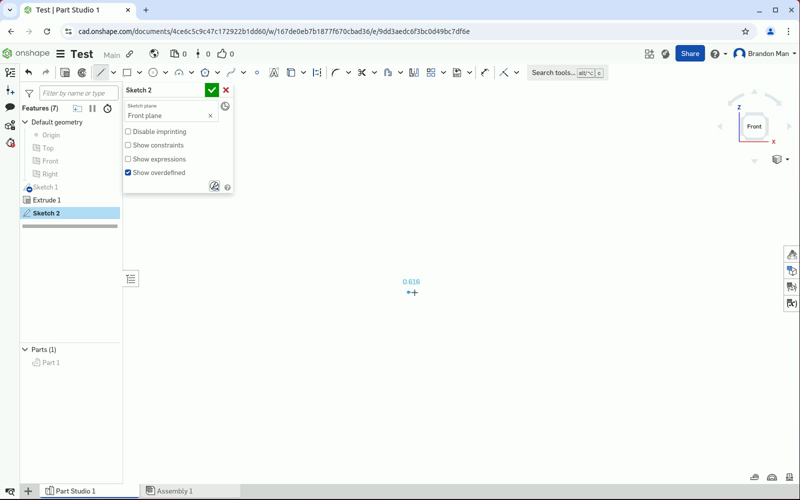
scroll(6)
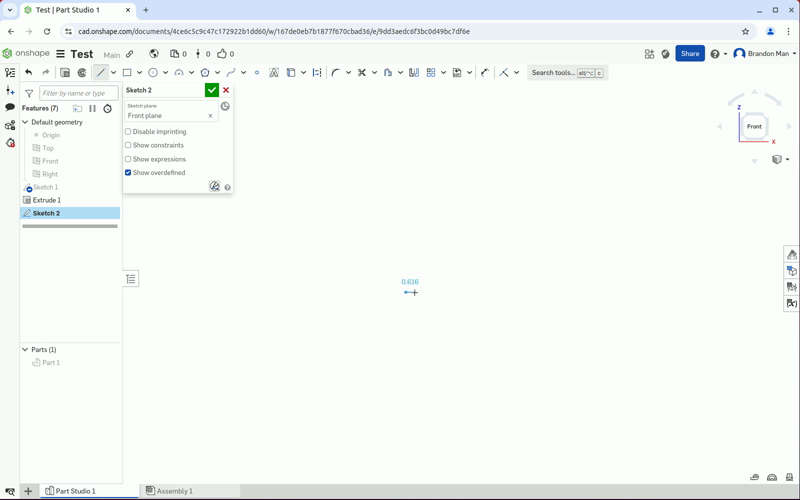
scroll(6)
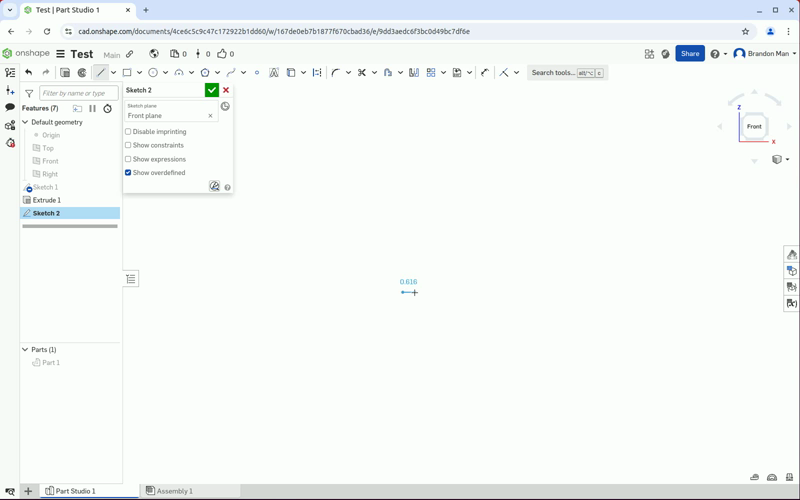
scroll(6)
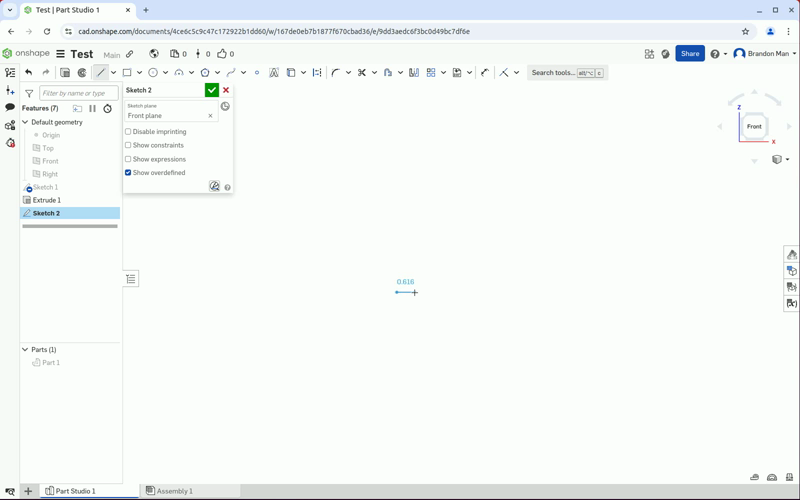
scroll(6)
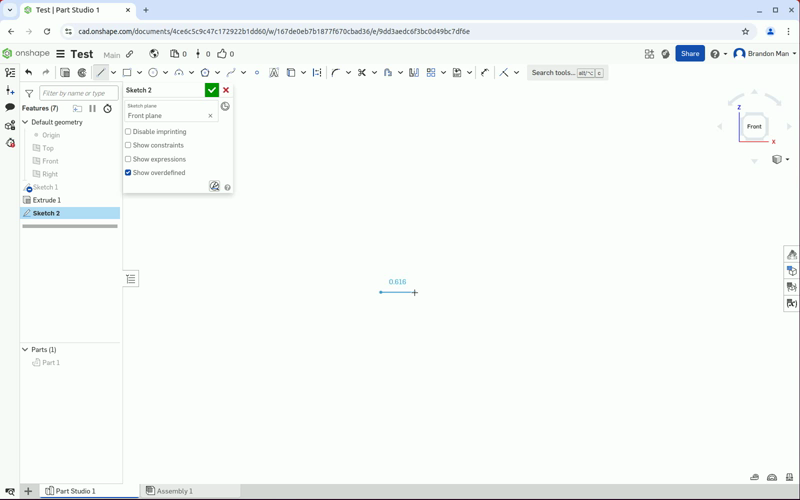
click(414, 292)
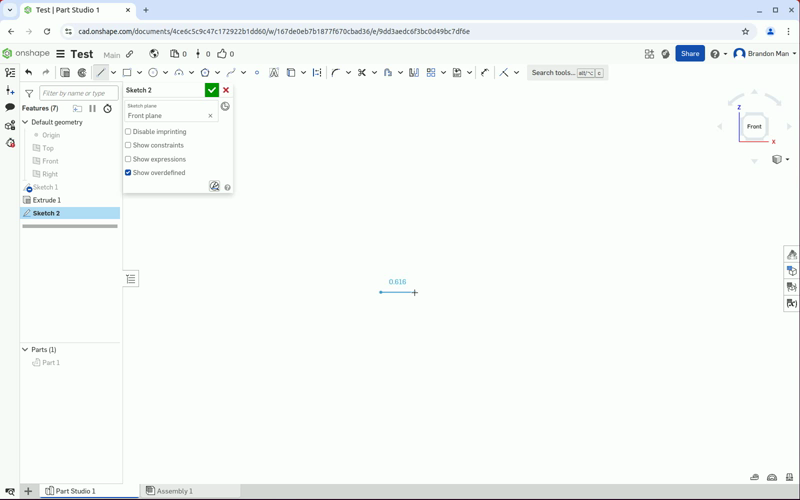
scroll(-6)
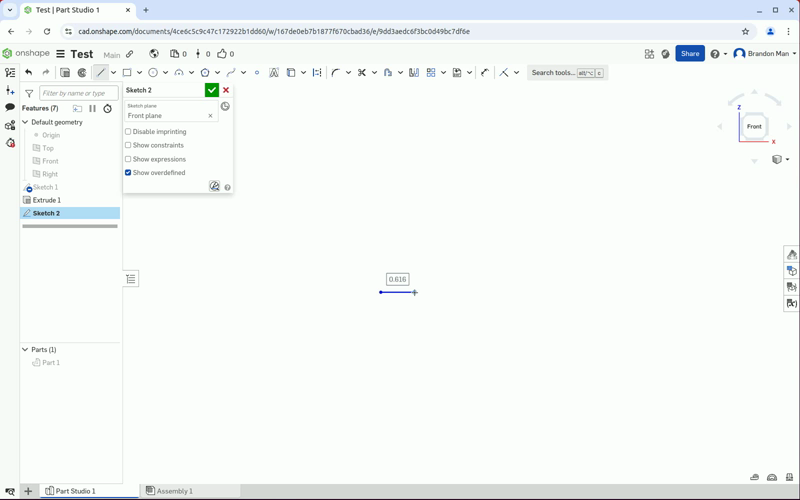
scroll(-6)
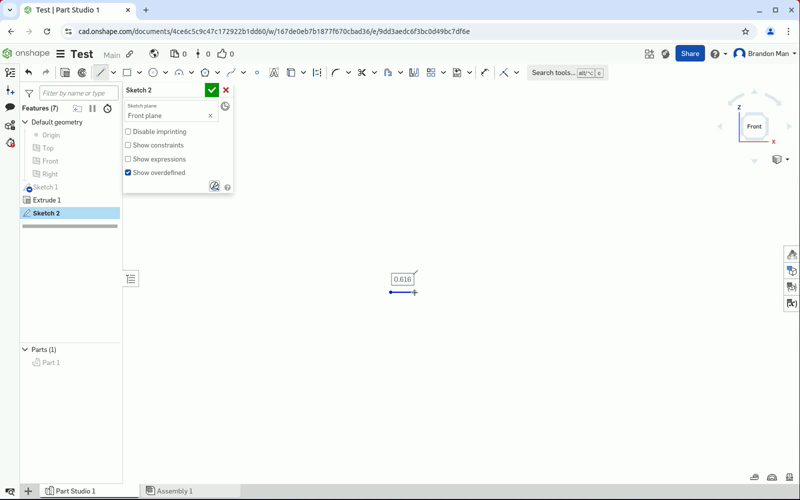
scroll(-6)
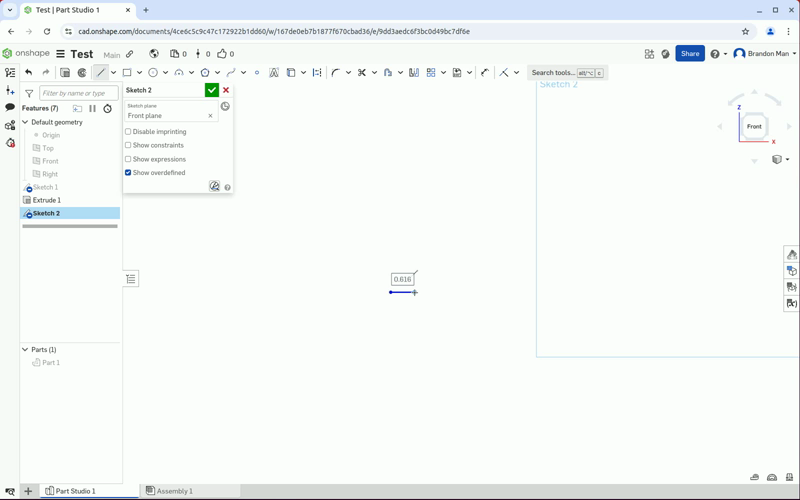
scroll(-6)
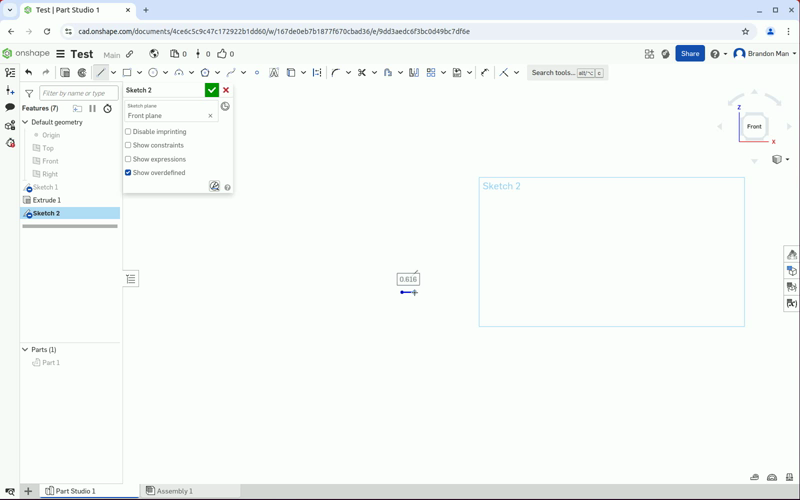
scroll(-6)
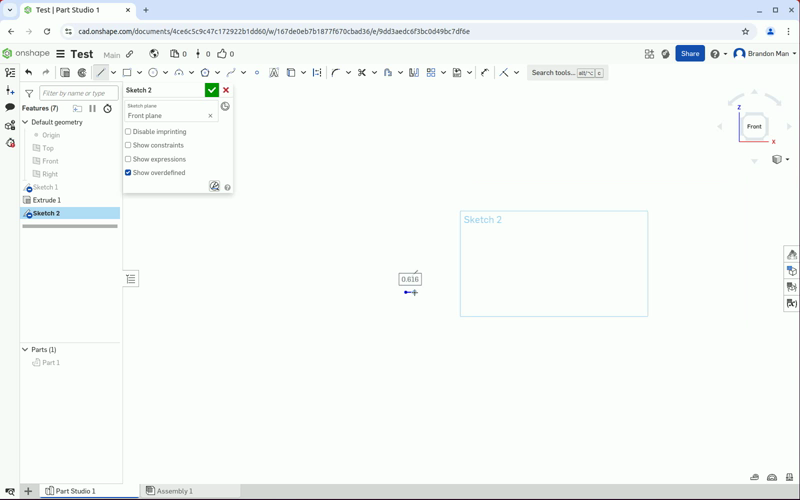
scroll(-6)
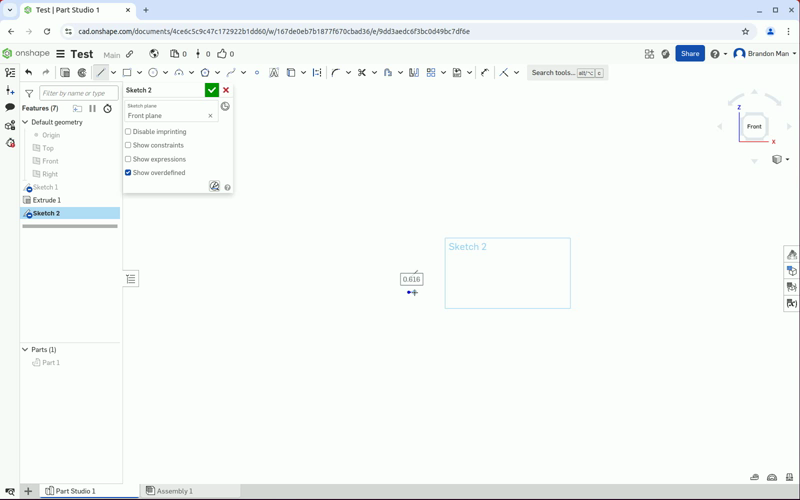
scroll(-6)
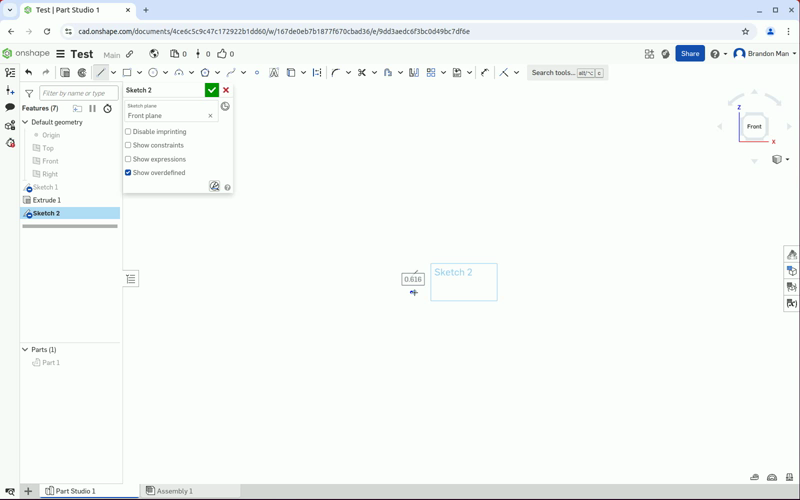
key_up(shift)
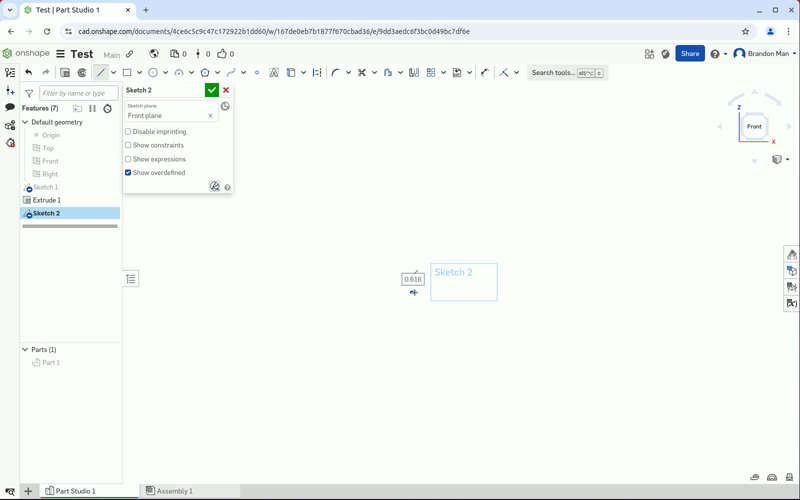
key_down(shift)
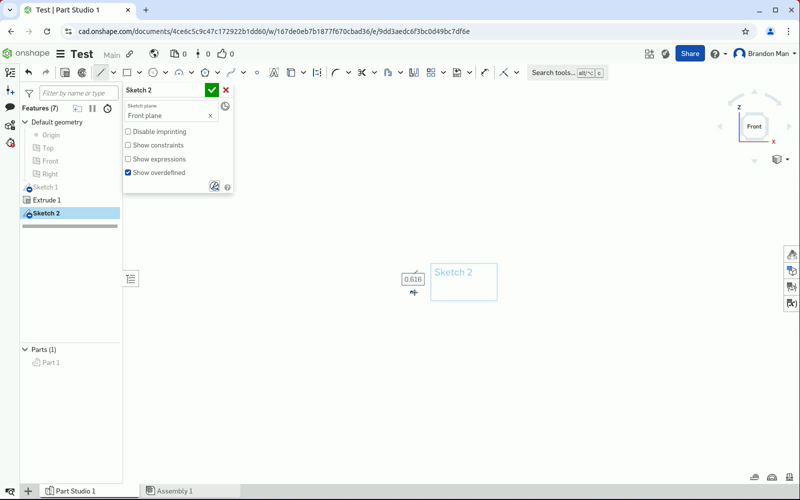
mouse_move(444, 292)
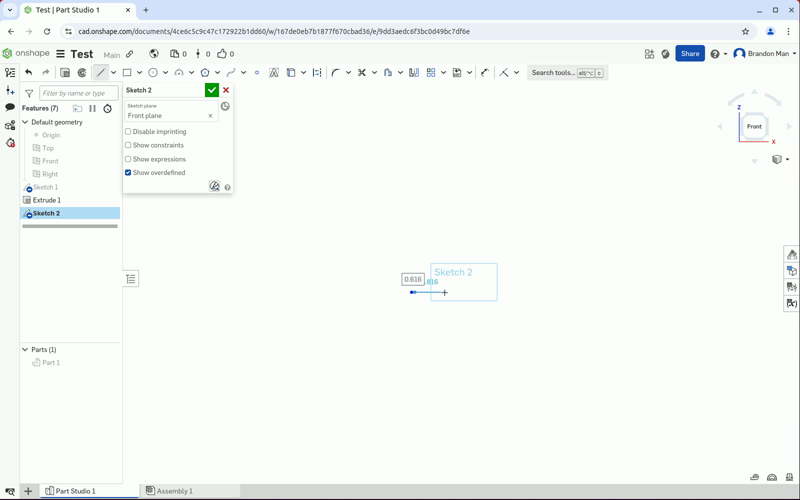
mouse_move(414, 285)
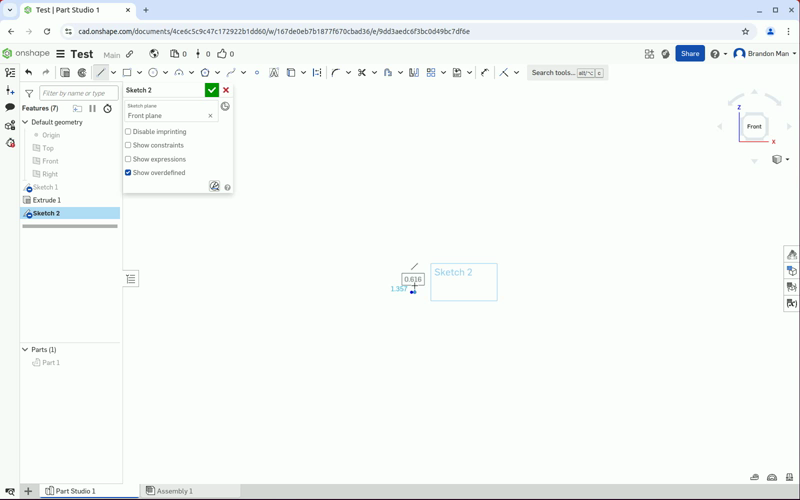
scroll(6)
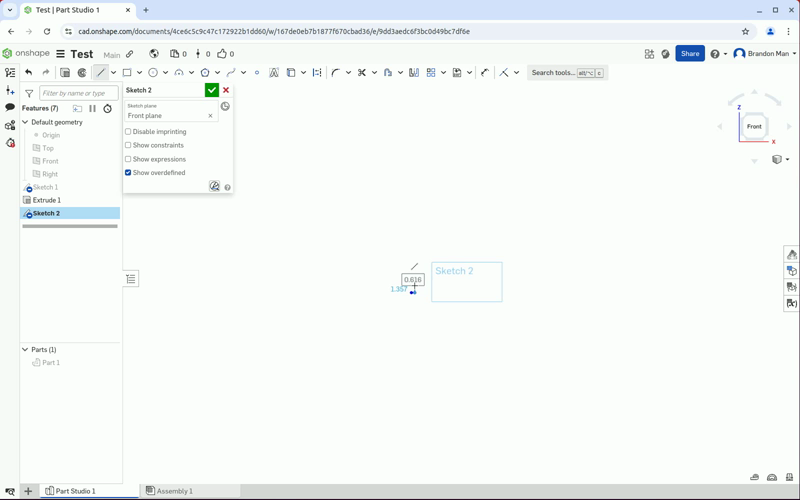
scroll(6)
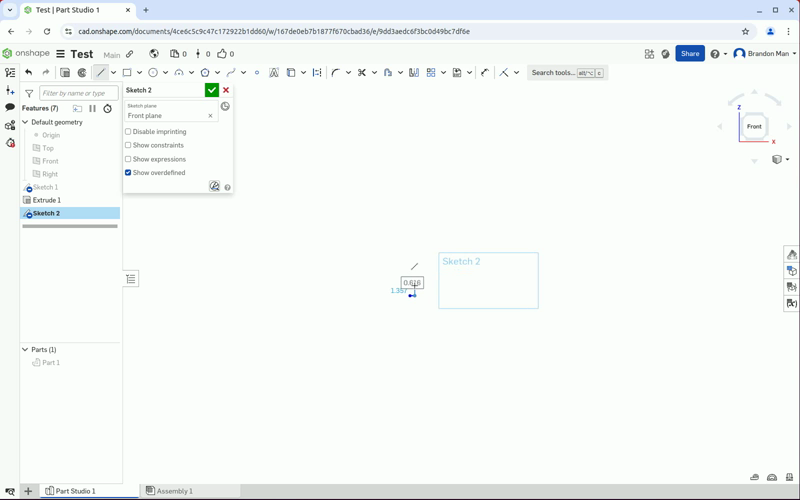
scroll(6)
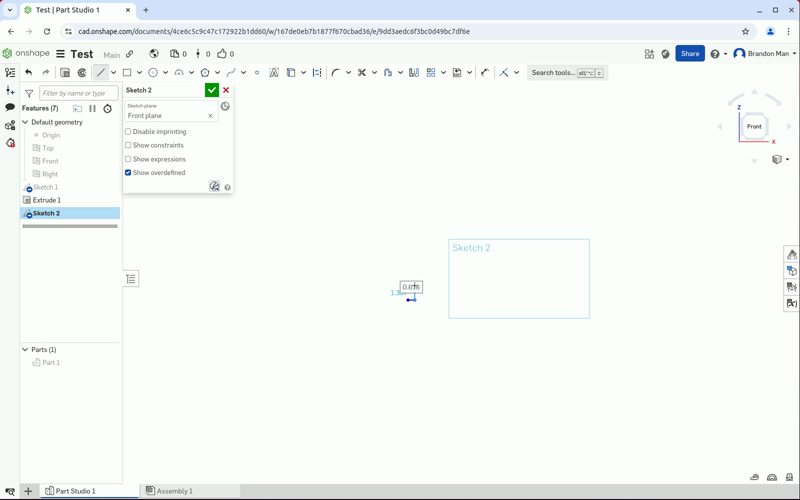
scroll(6)
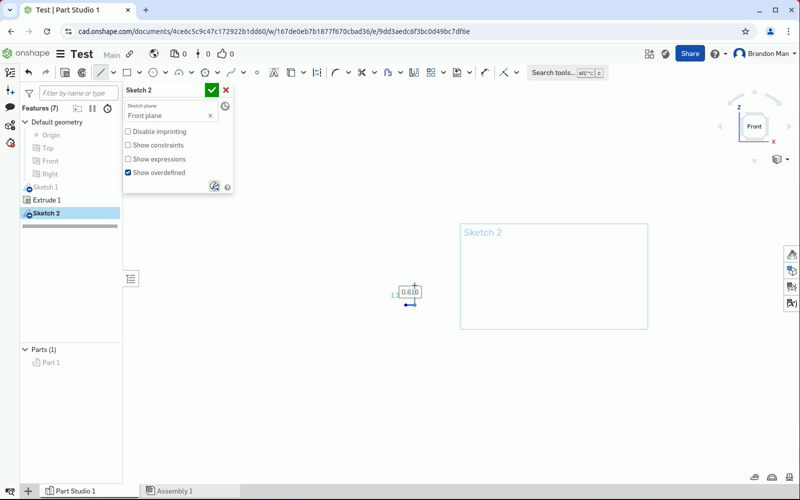
scroll(6)
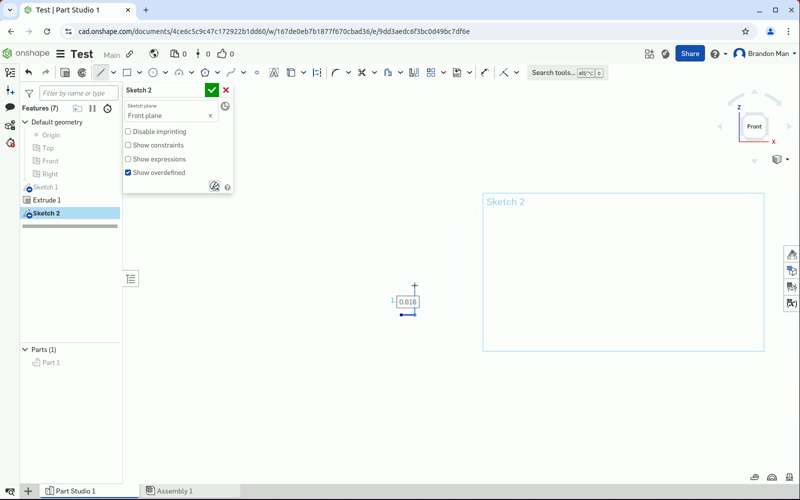
scroll(6)
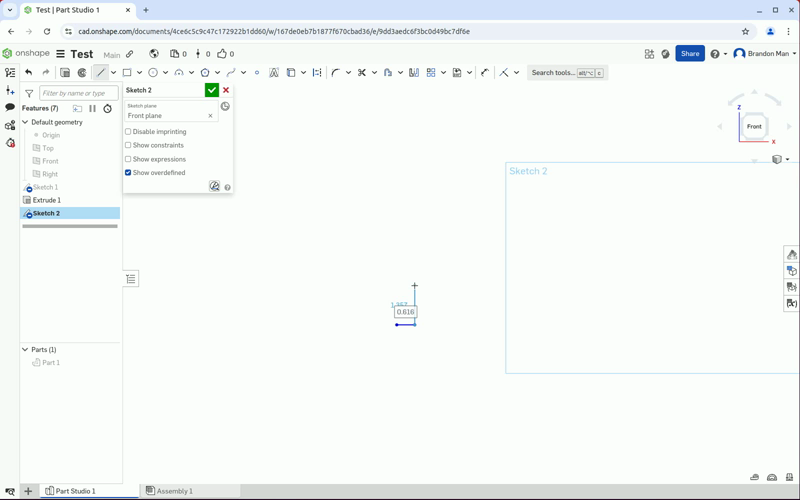
scroll(6)
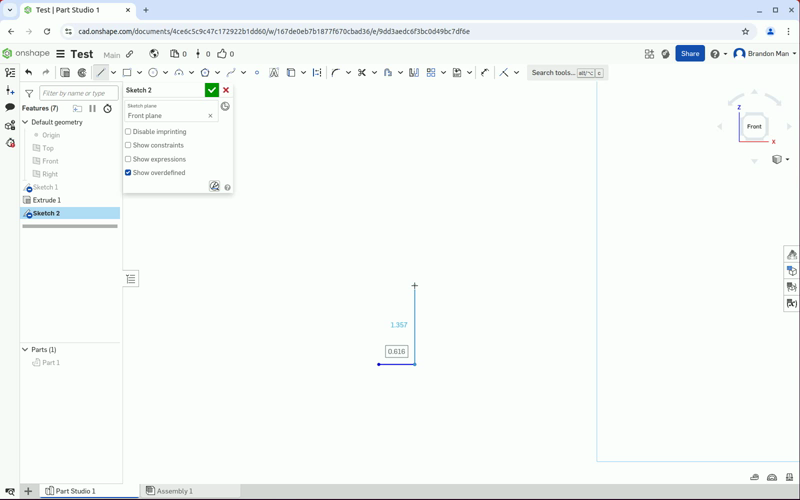
click(414, 285)
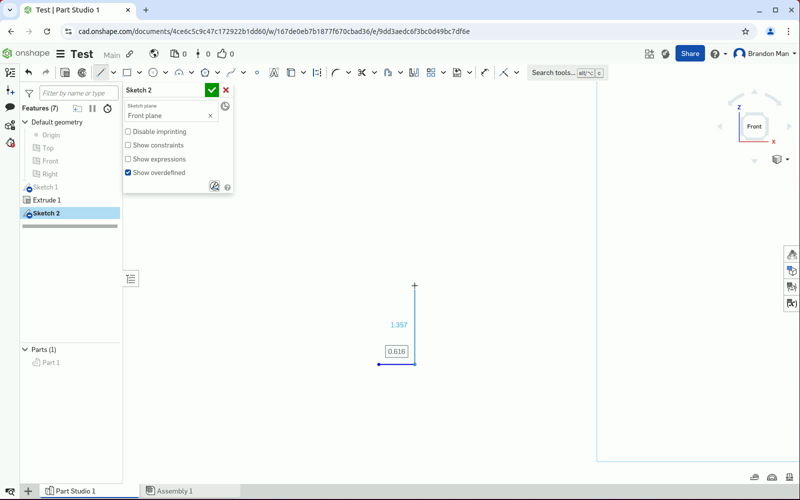
scroll(-6)
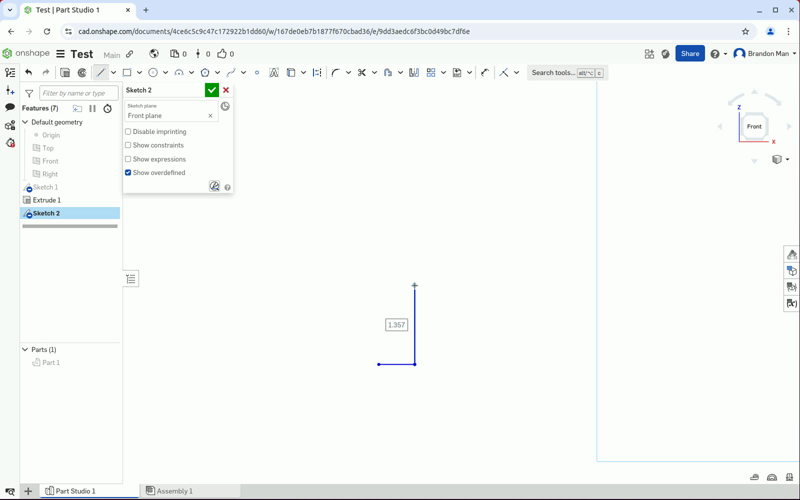
scroll(-6)
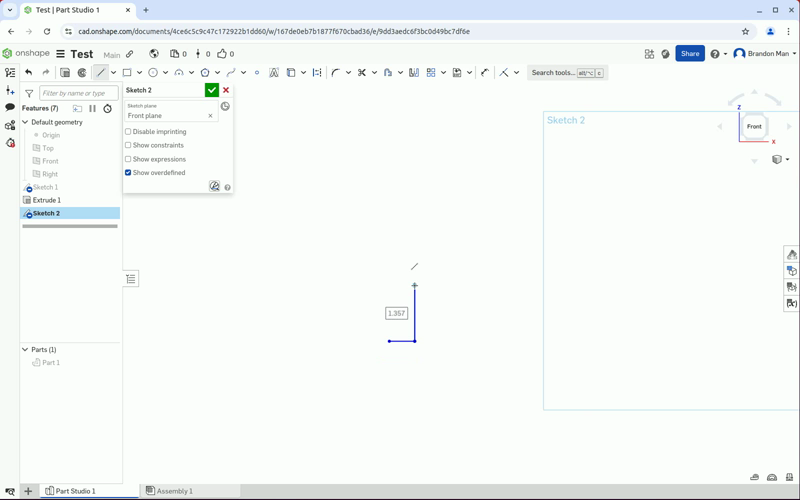
scroll(-6)
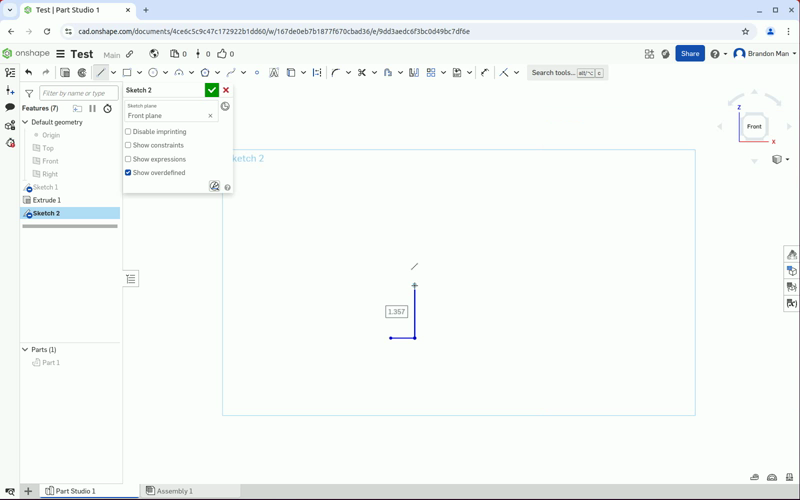
scroll(-6)
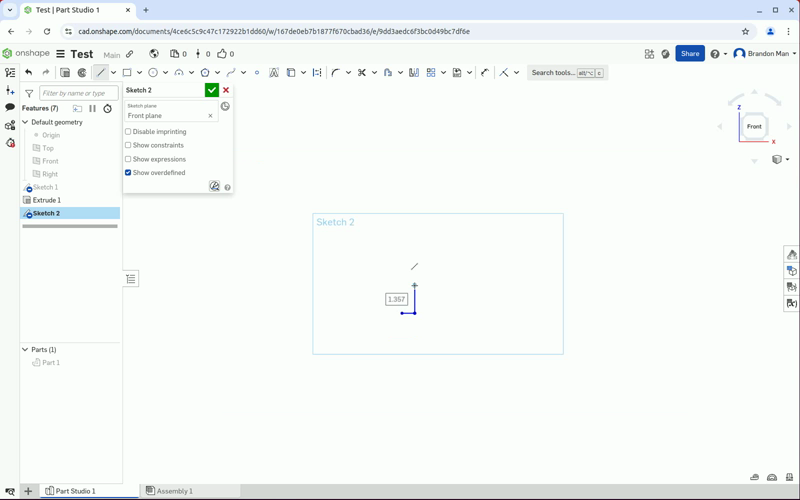
scroll(-6)
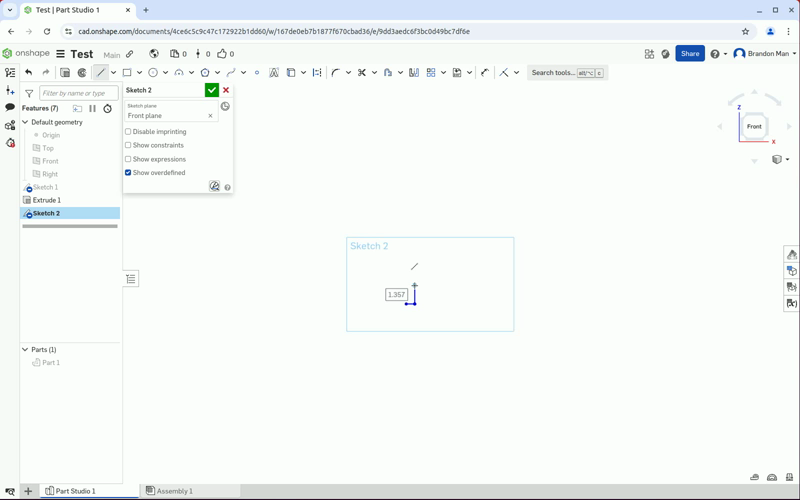
scroll(-6)
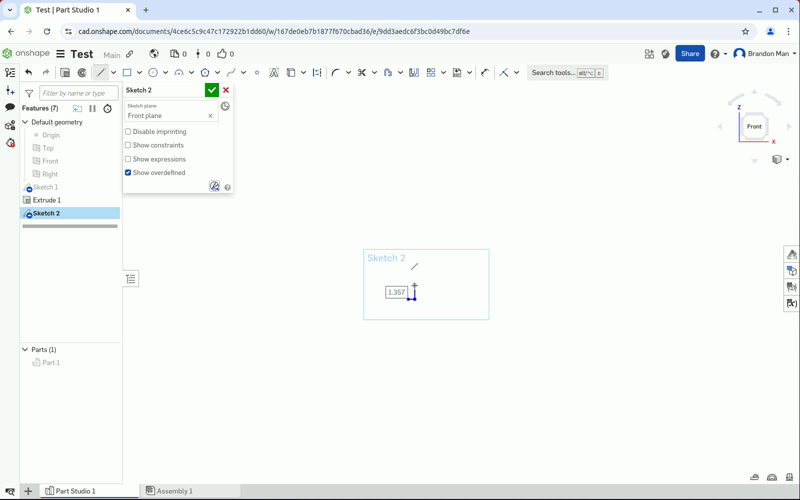
scroll(-6)
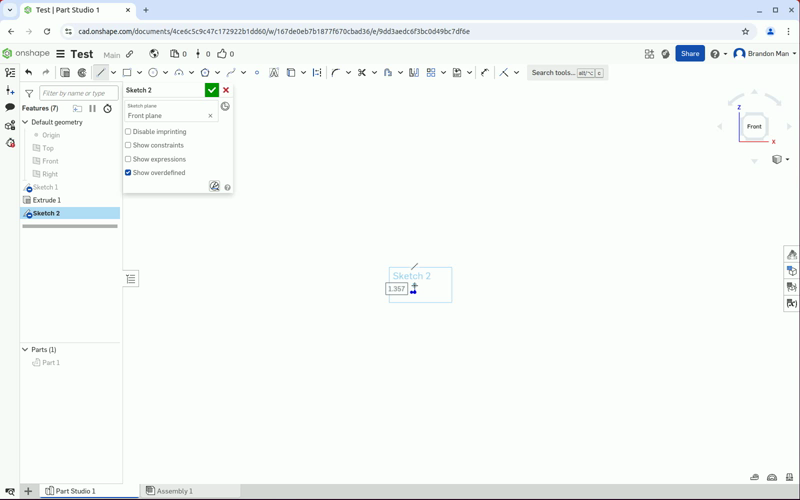
key_up(shift)
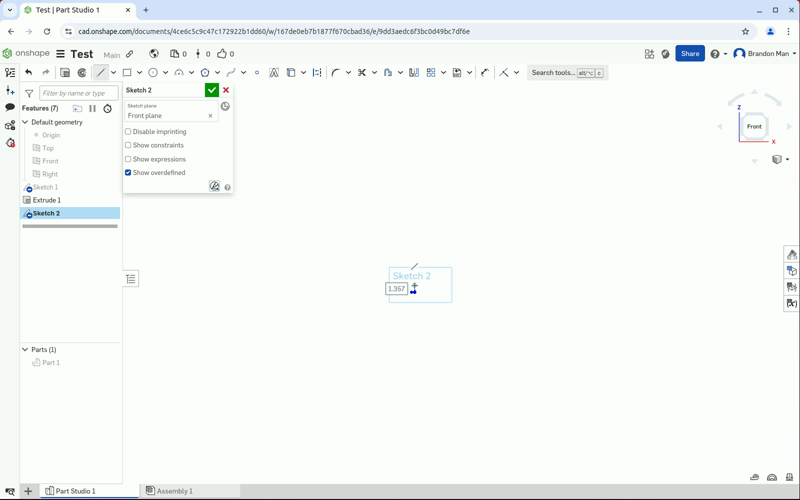
key_down(shift)
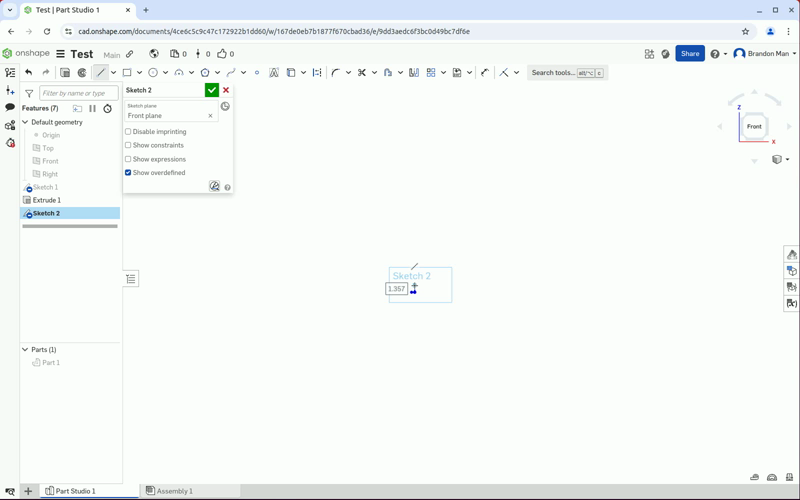
mouse_move(507, 285)
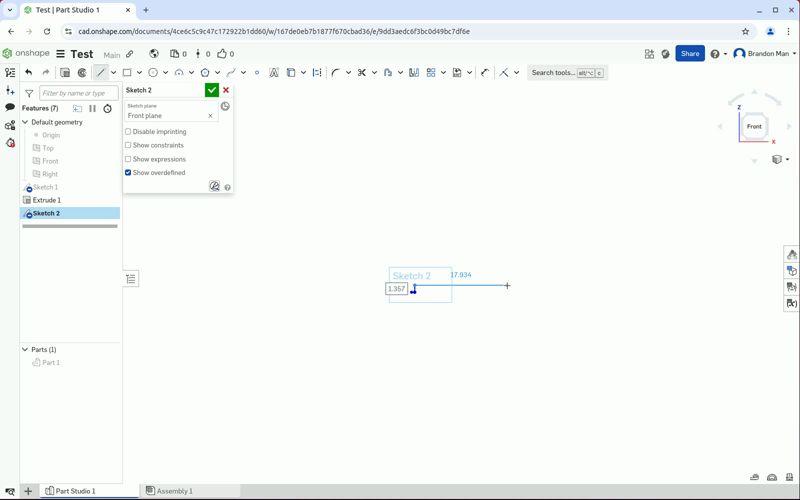
click(507, 285)
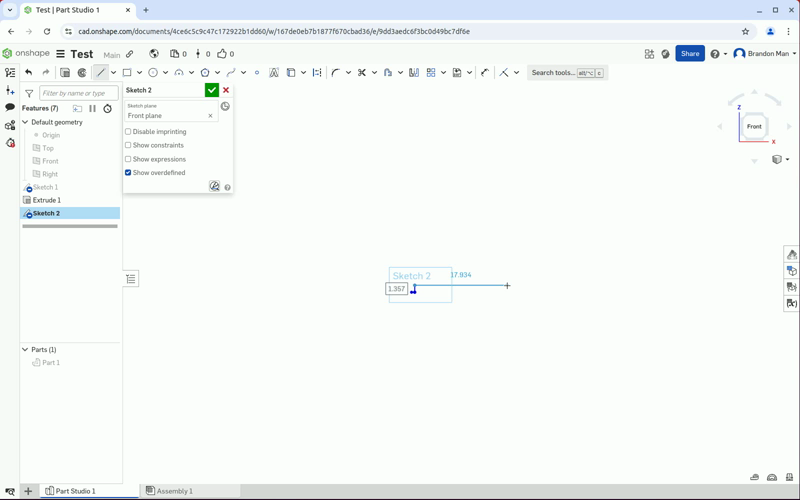
key_up(shift)
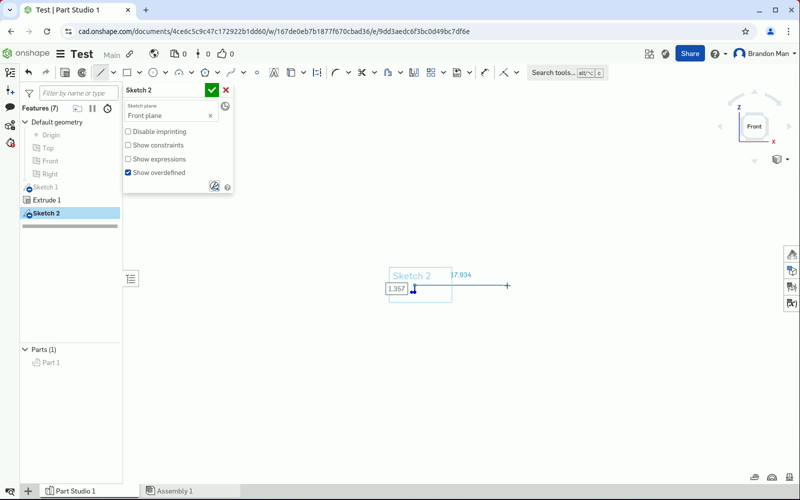
key_down(shift)
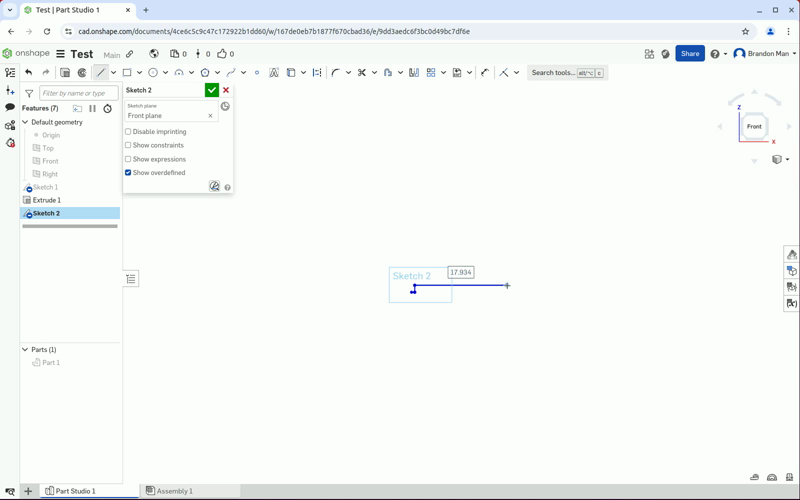
mouse_move(537, 285)
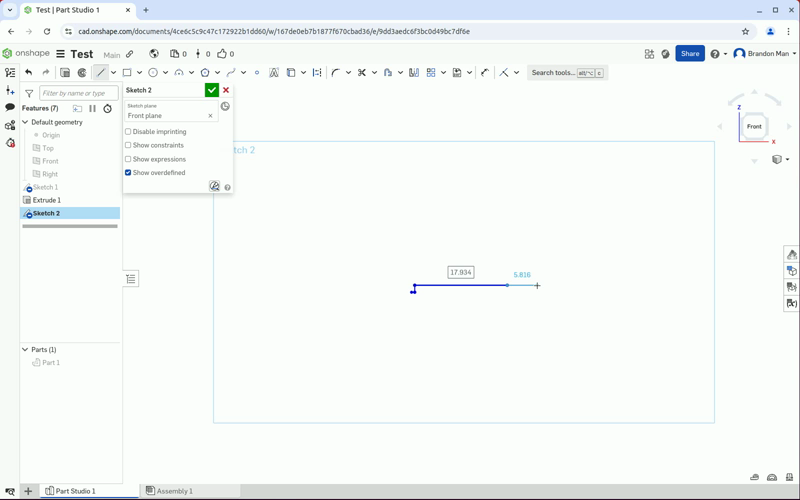
mouse_move(507, 292)
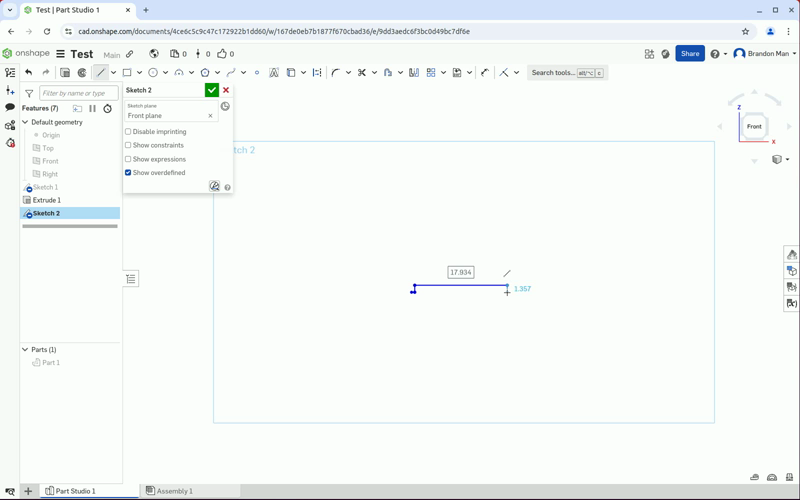
scroll(6)
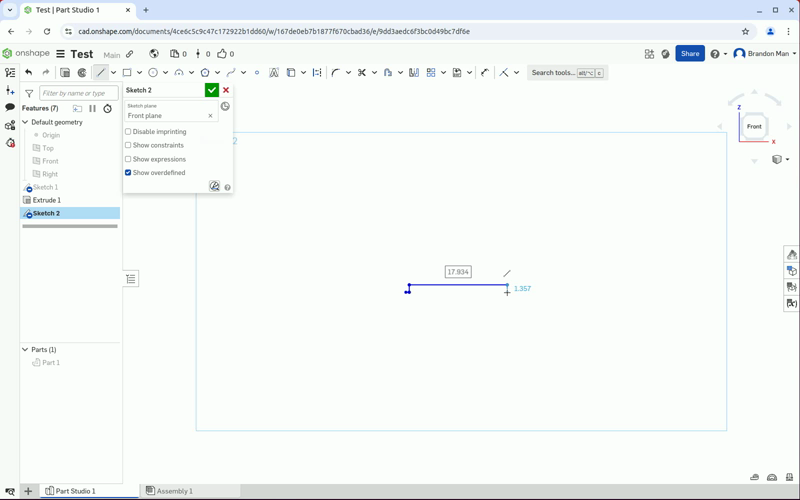
scroll(6)
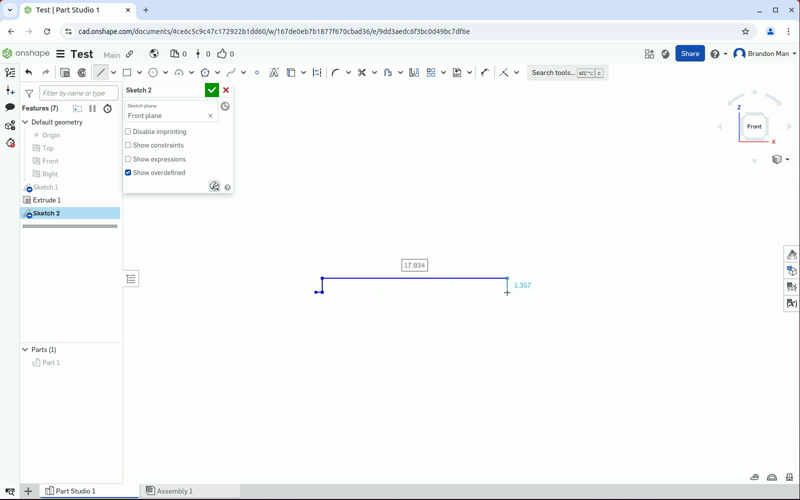
scroll(6)
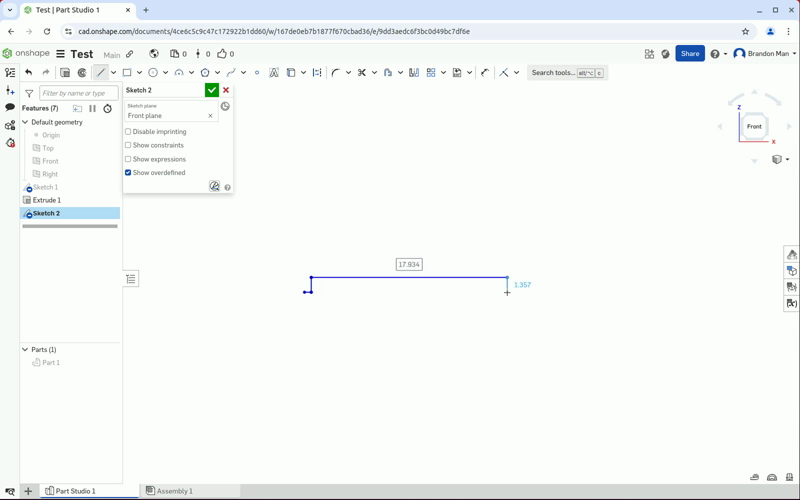
scroll(6)
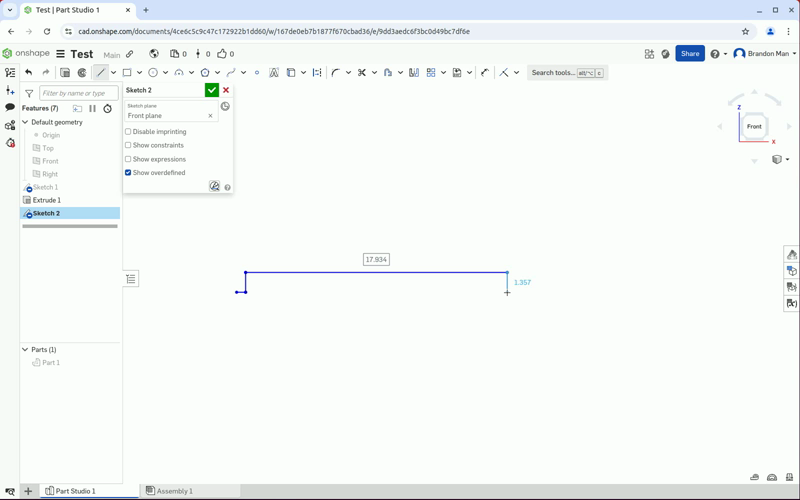
scroll(6)
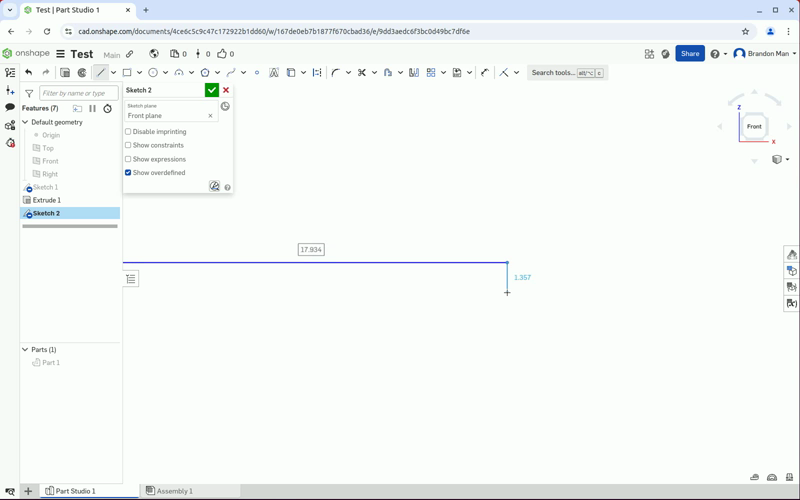
scroll(6)
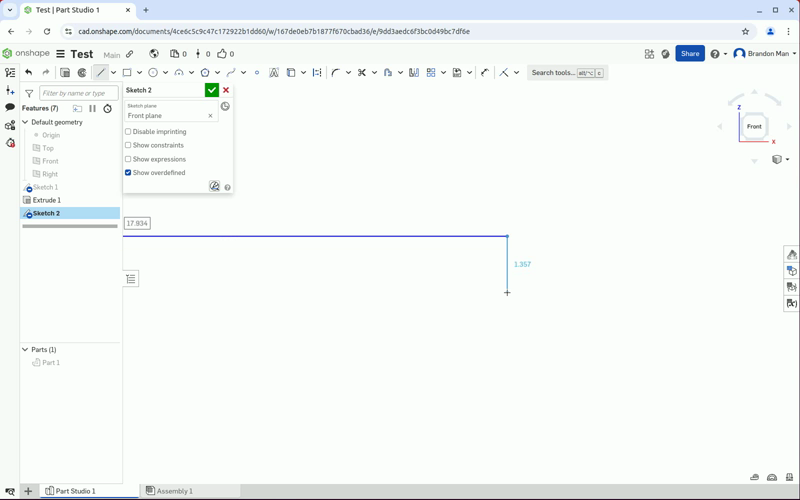
scroll(6)
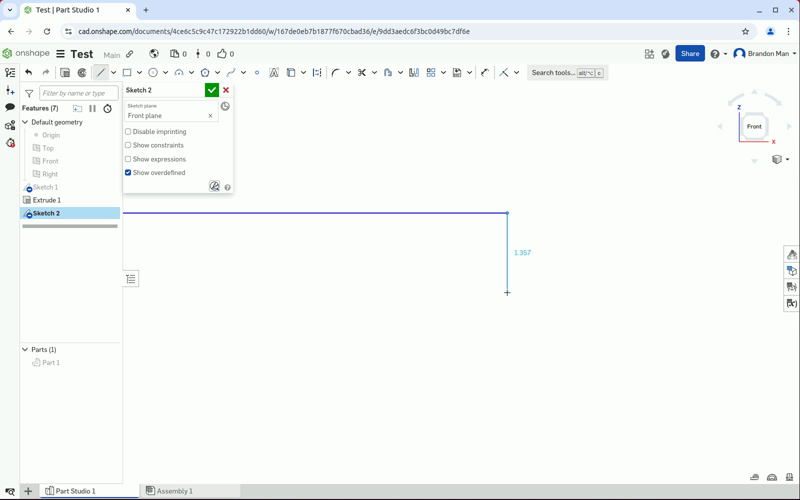
click(507, 292)
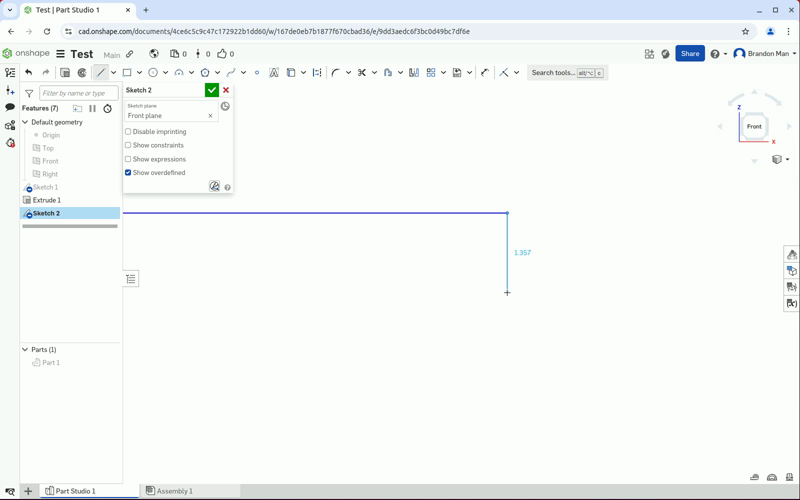
scroll(-6)
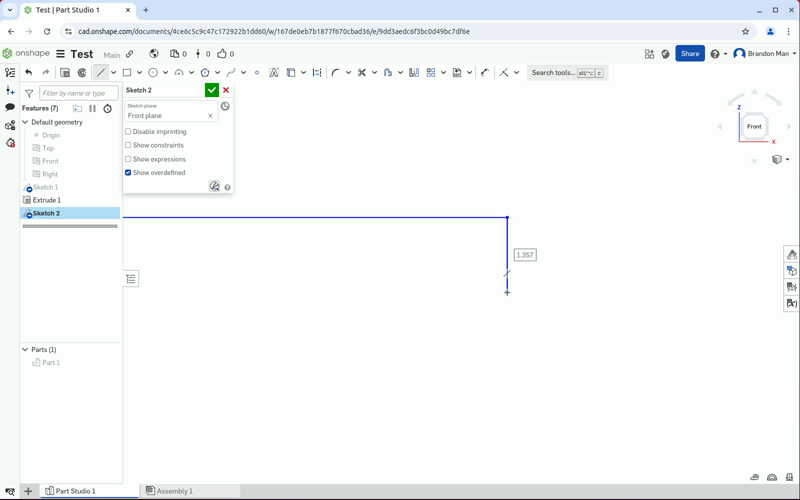
scroll(-6)
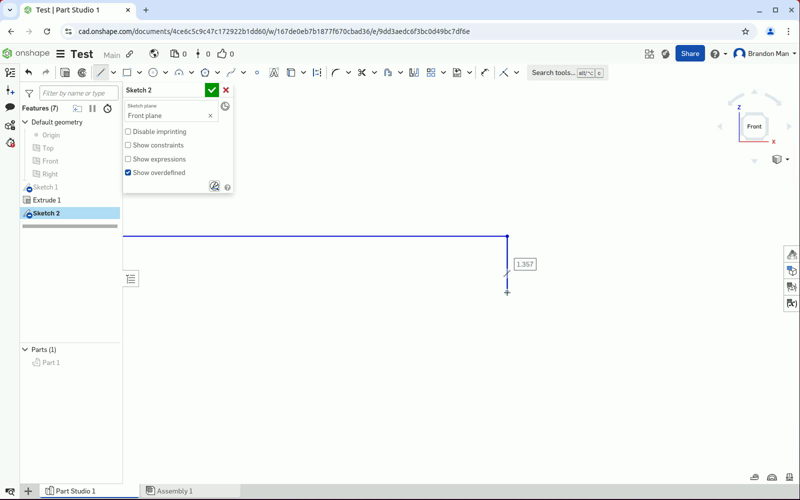
scroll(-6)
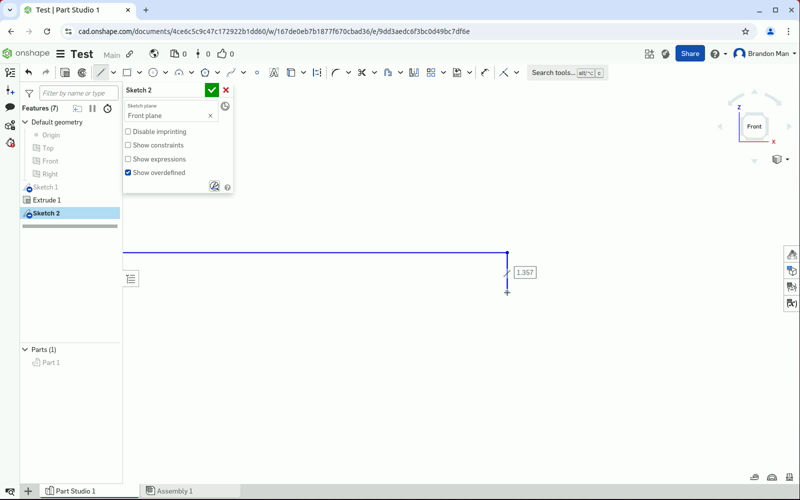
scroll(-6)
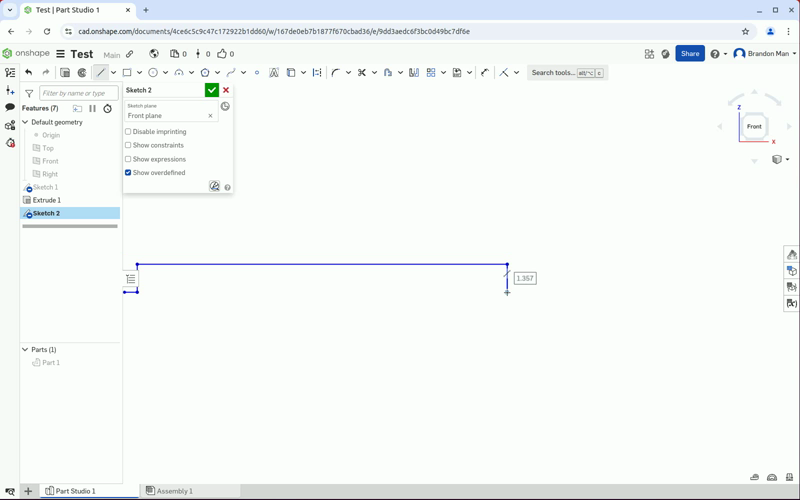
scroll(-6)
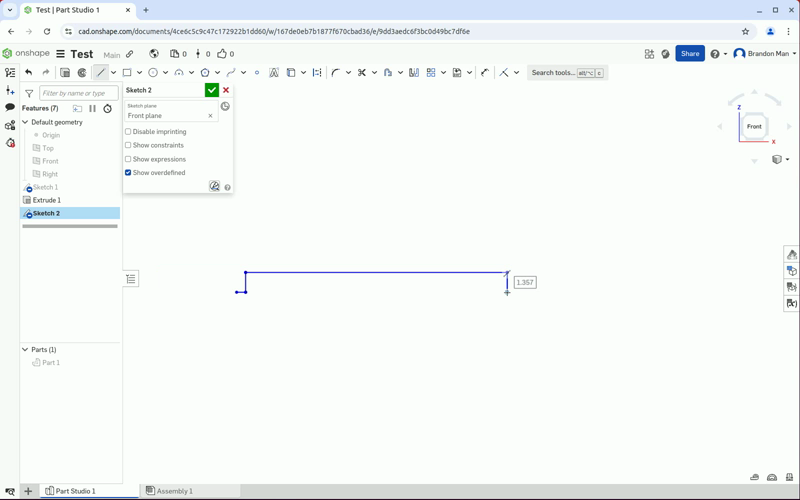
scroll(-6)
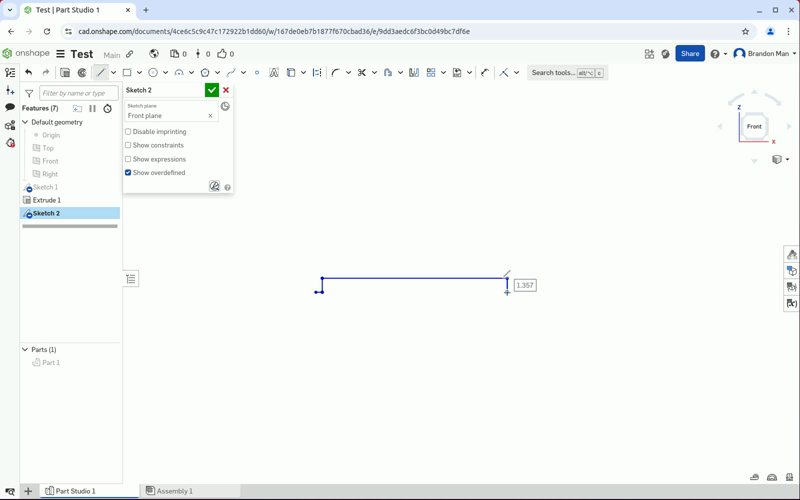
scroll(-6)
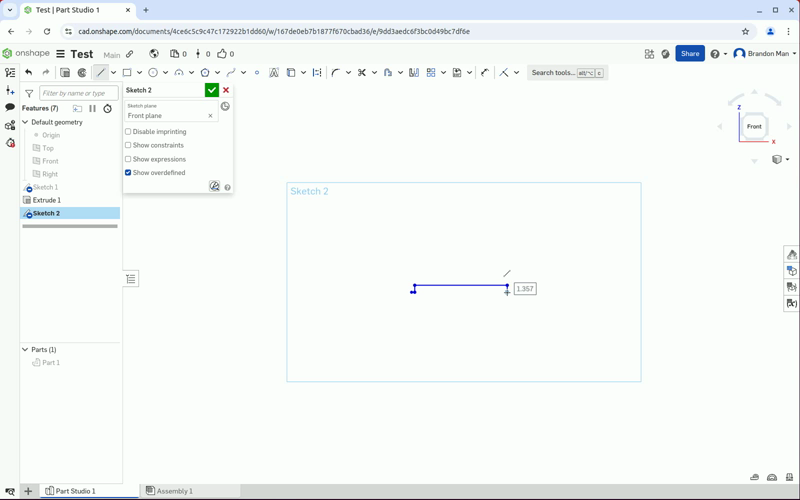
key_up(shift)
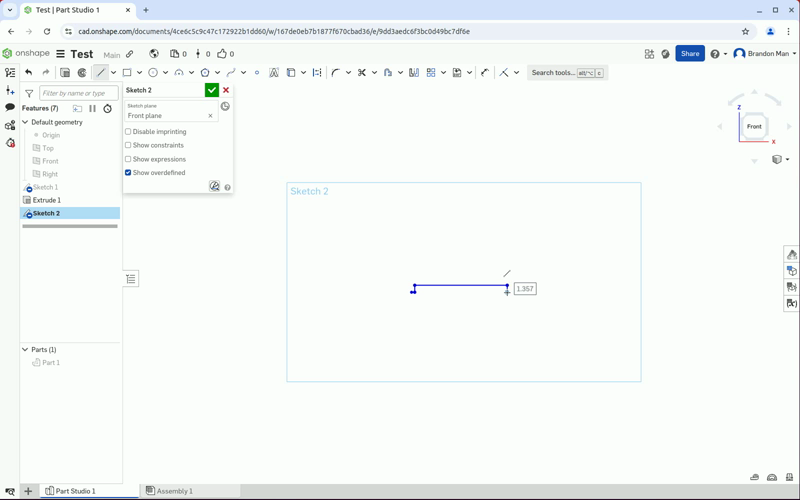
key_down(shift)
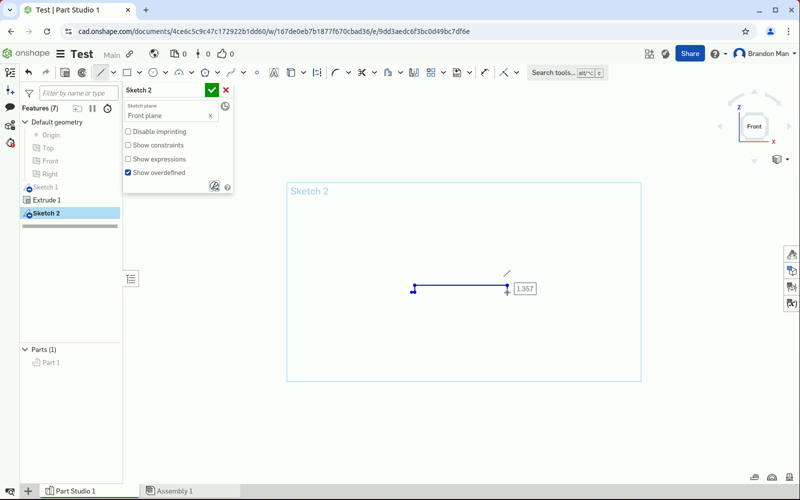
mouse_move(537, 292)
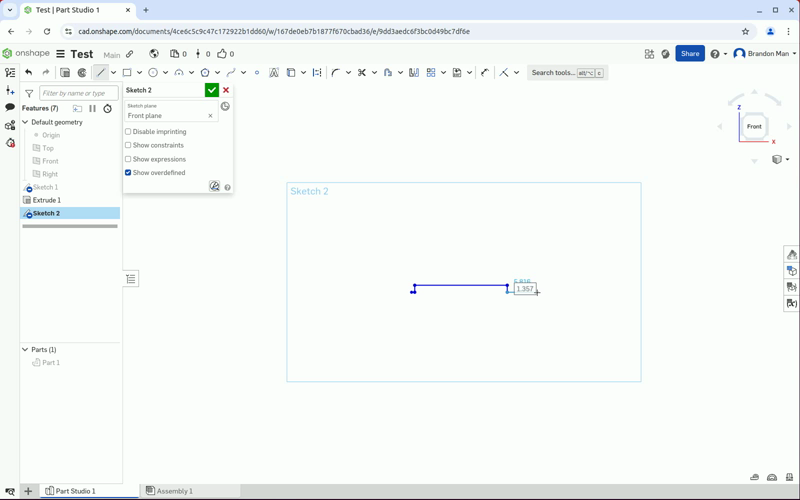
mouse_move(510, 292)
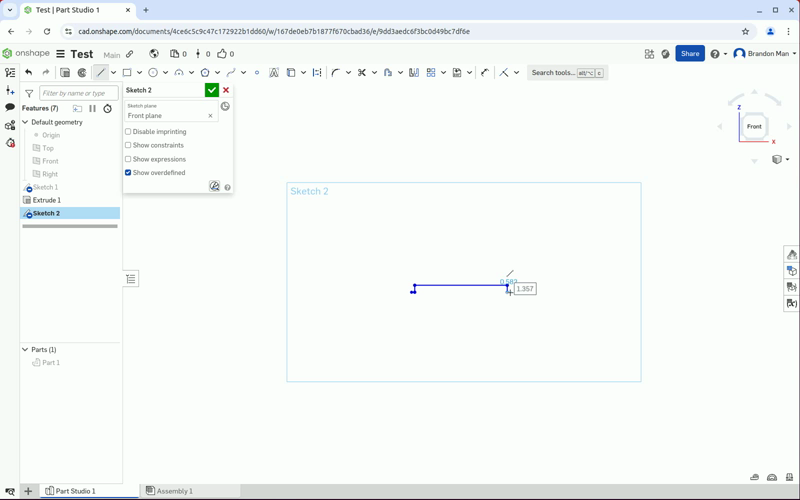
scroll(6)
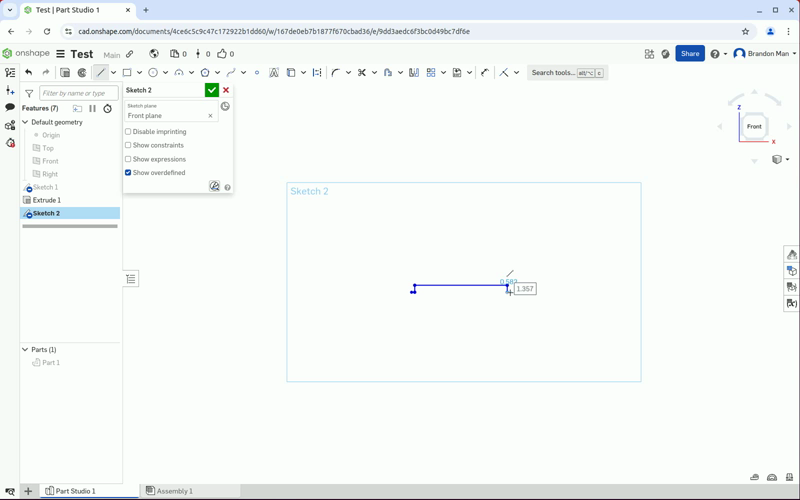
scroll(6)
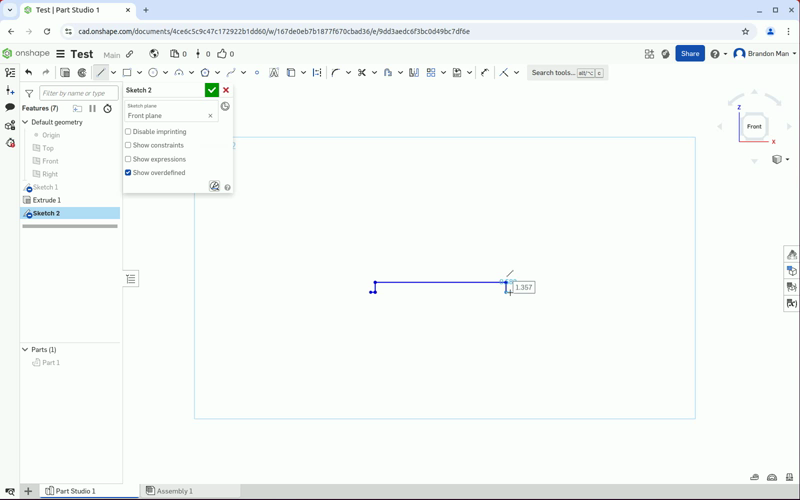
scroll(6)
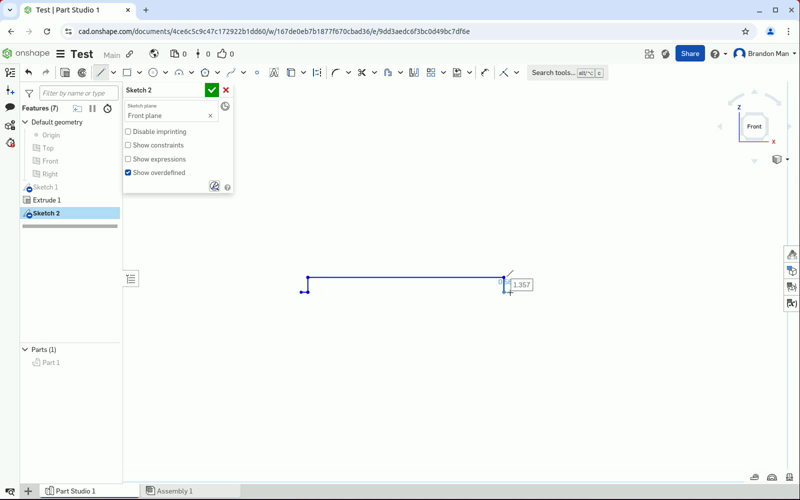
scroll(6)
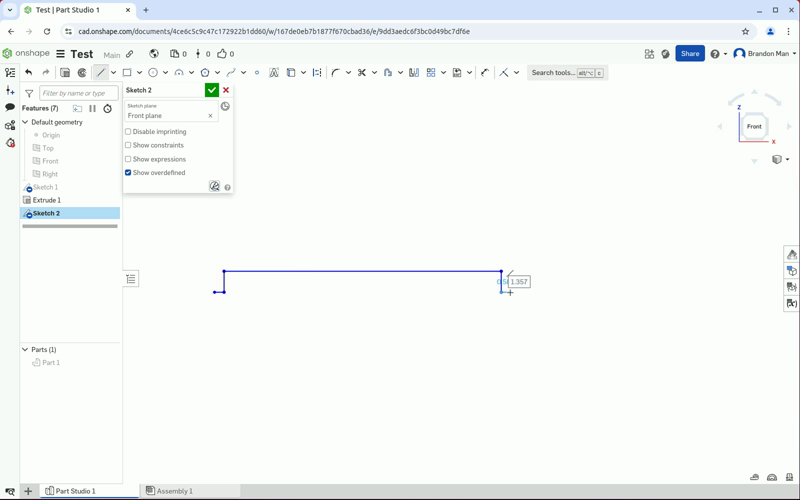
scroll(6)
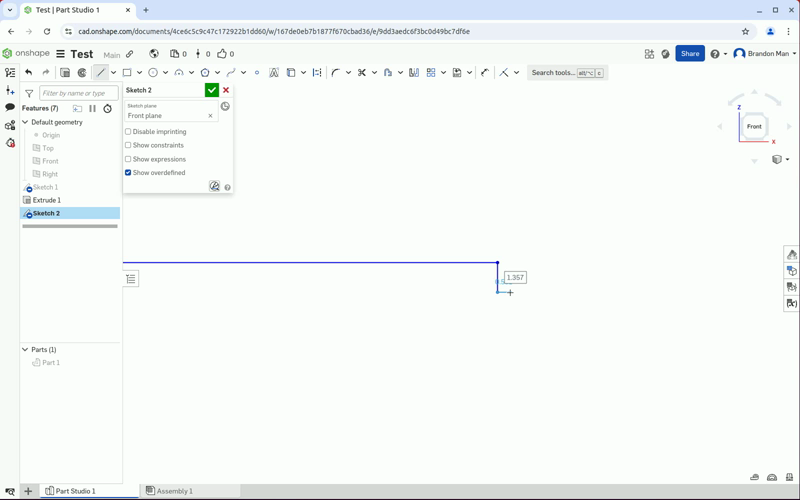
scroll(6)
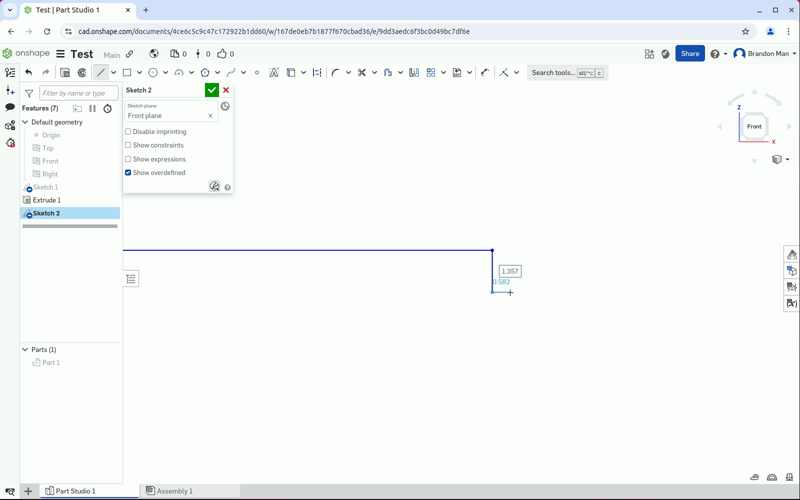
scroll(6)
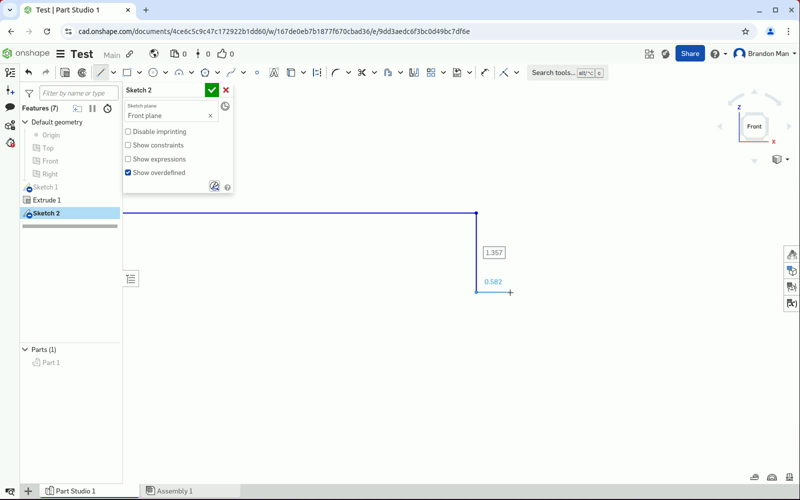
click(510, 292)
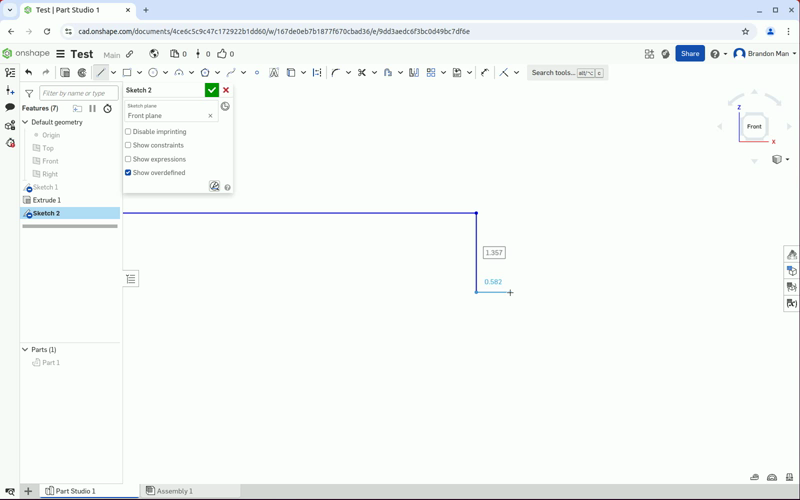
scroll(-6)
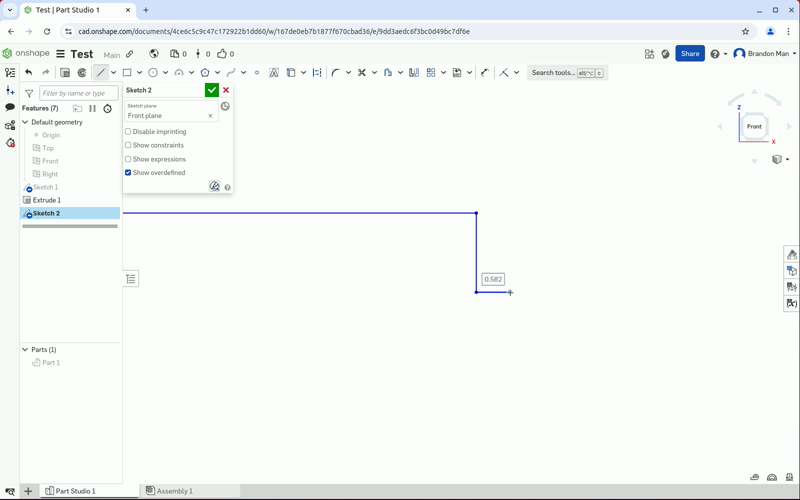
scroll(-6)
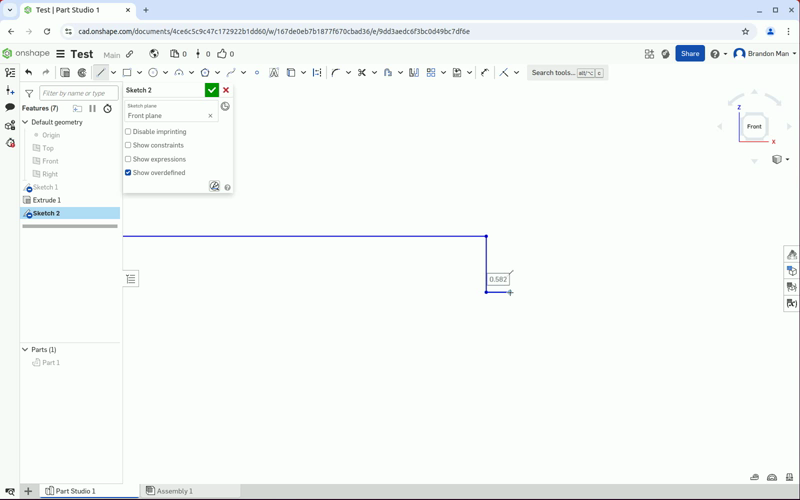
scroll(-6)
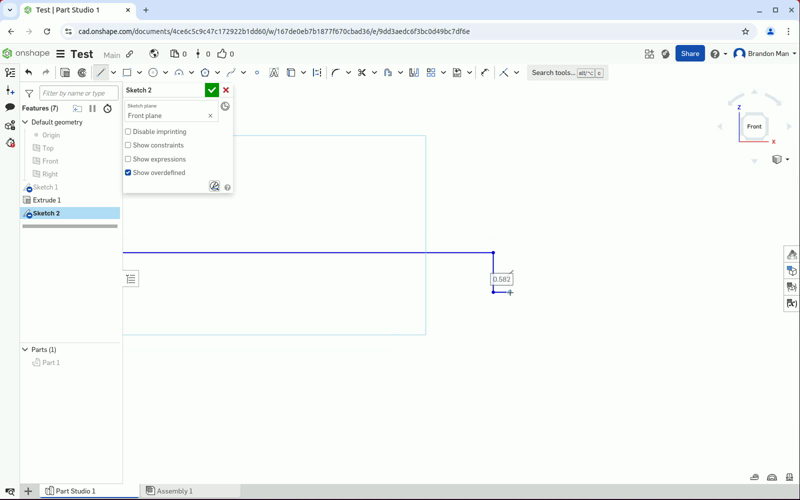
scroll(-6)
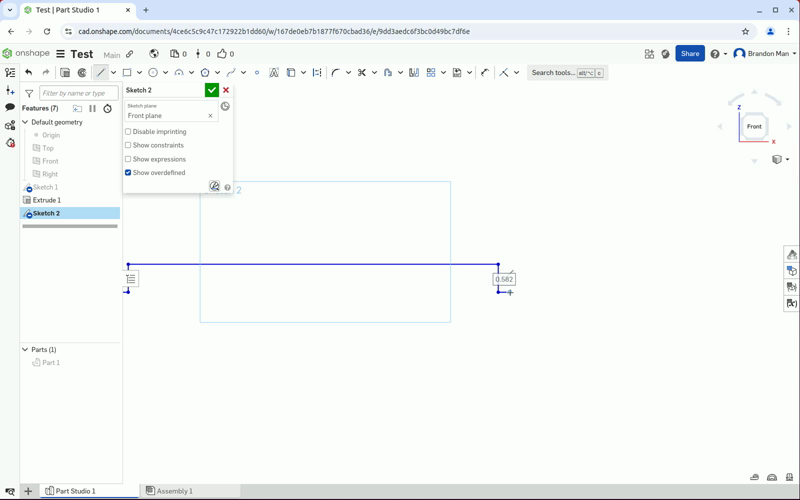
scroll(-6)
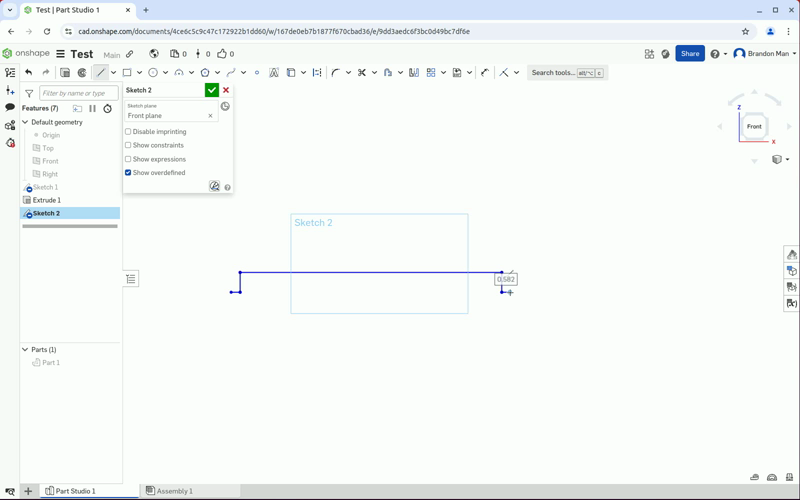
scroll(-6)
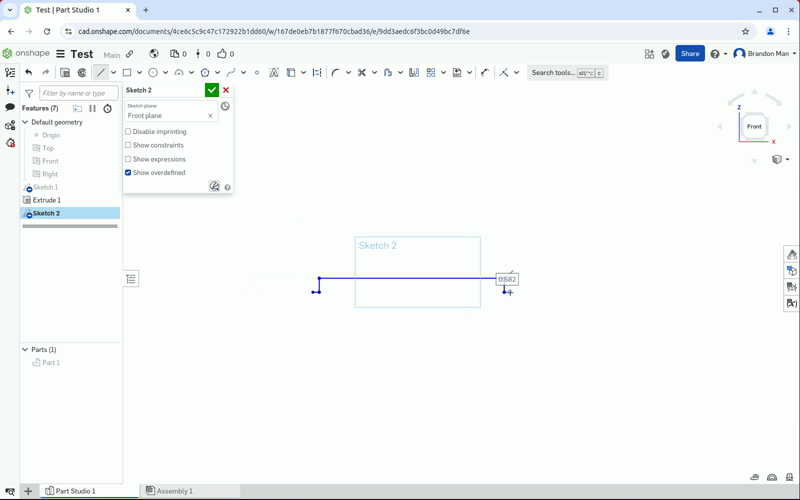
scroll(-6)
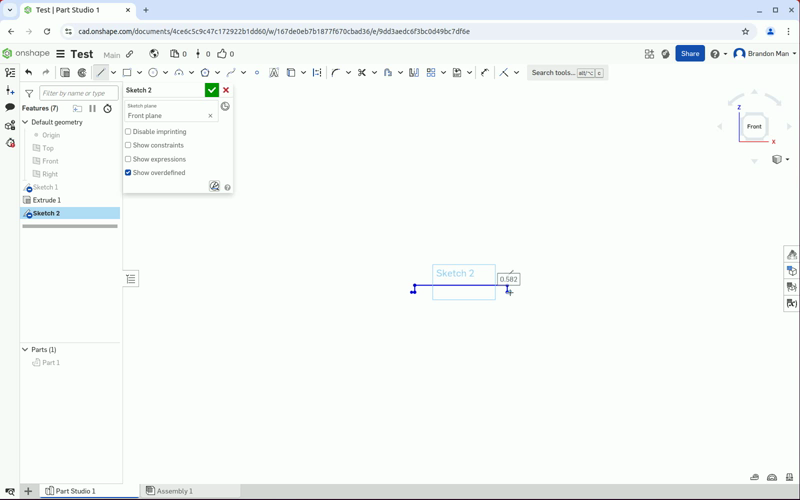
key_up(shift)
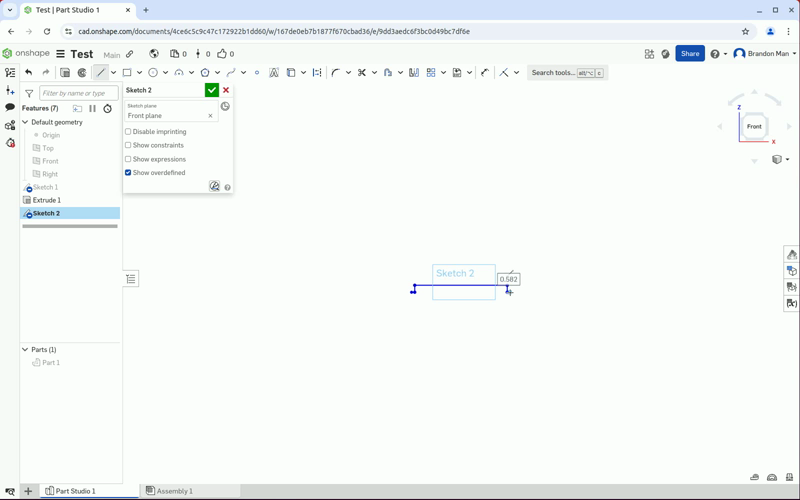
key_down(shift)
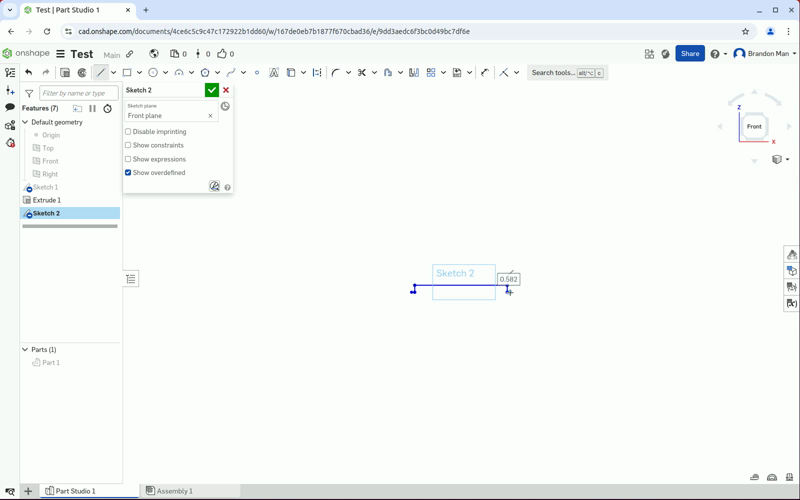
mouse_move(540, 292)
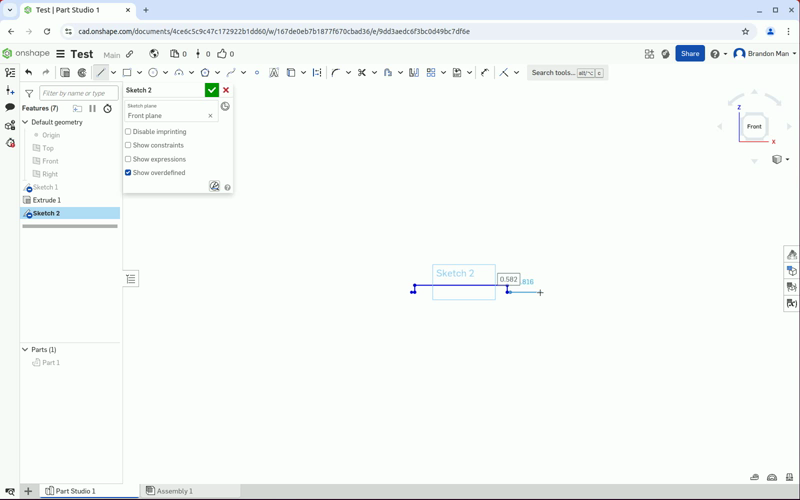
mouse_move(510, 274)
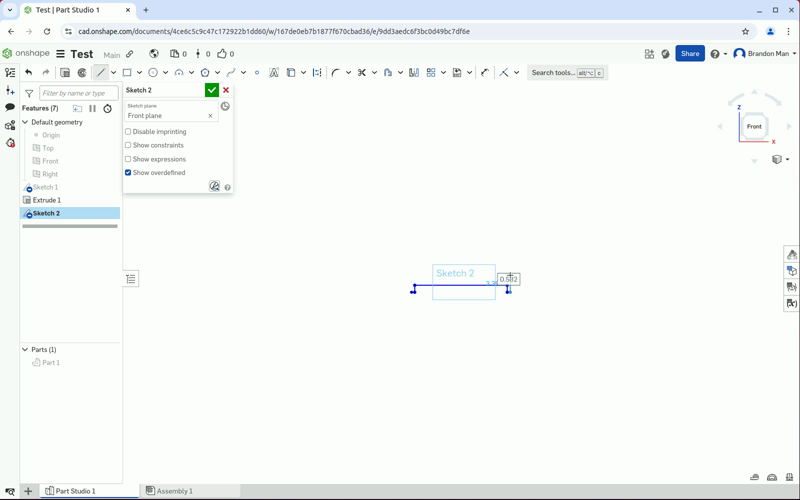
click(510, 274)
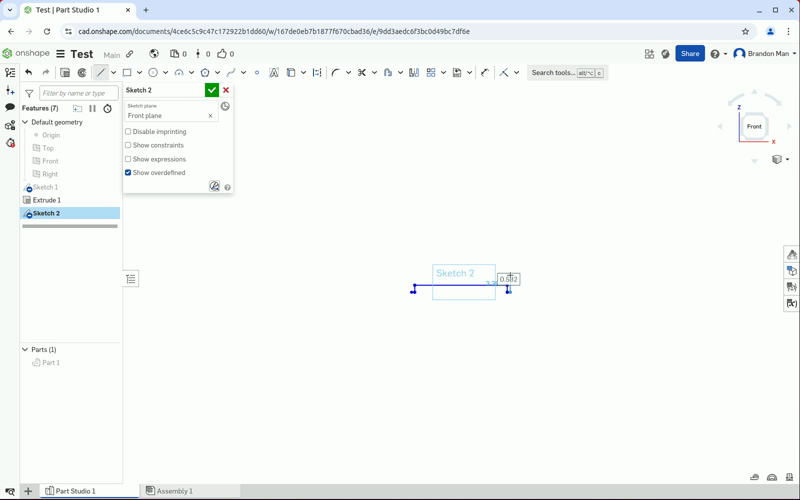
key_up(shift)
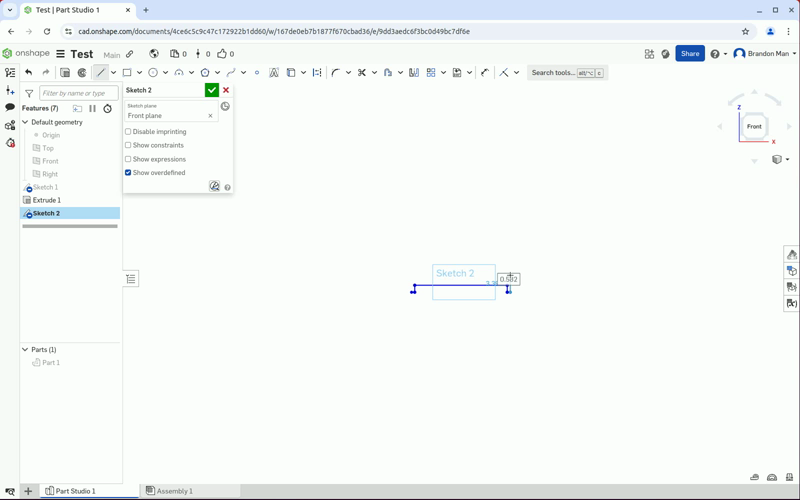
key_down(shift)
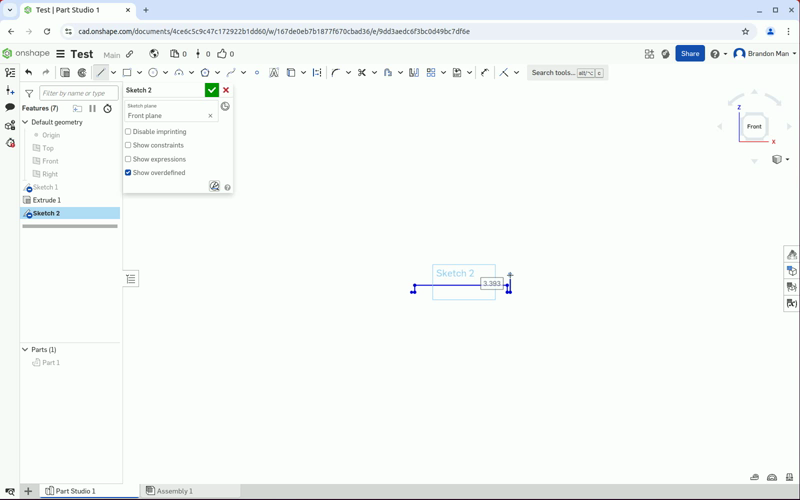
mouse_move(540, 274)
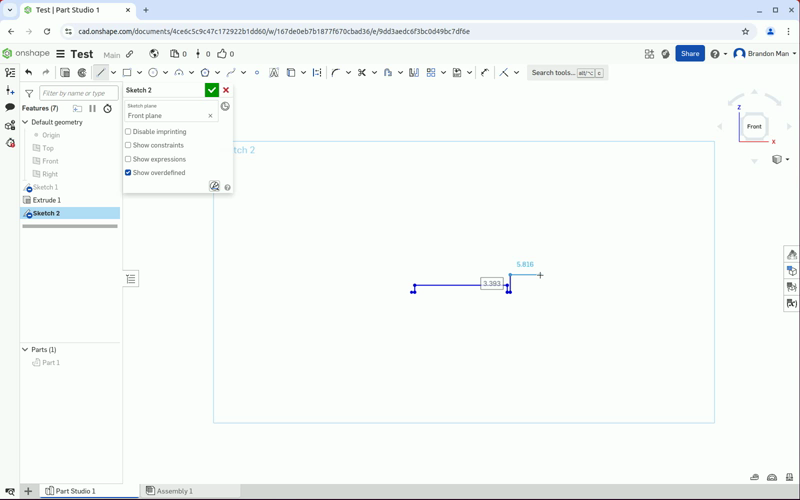
mouse_move(507, 274)
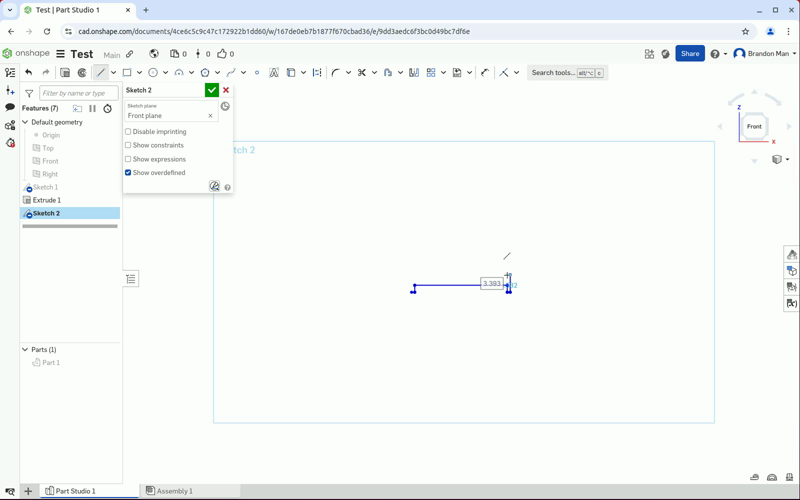
scroll(6)
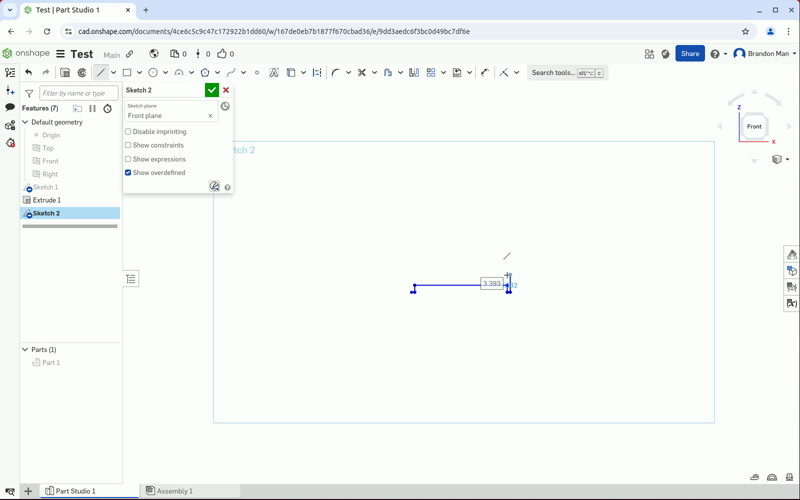
scroll(6)
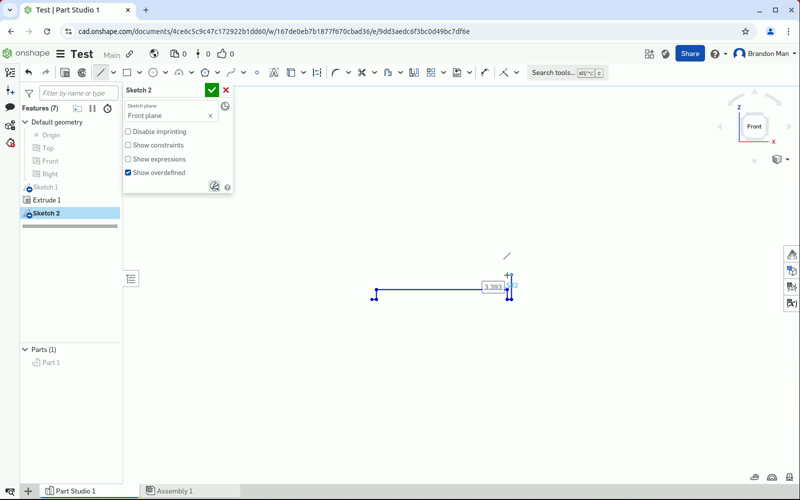
scroll(6)
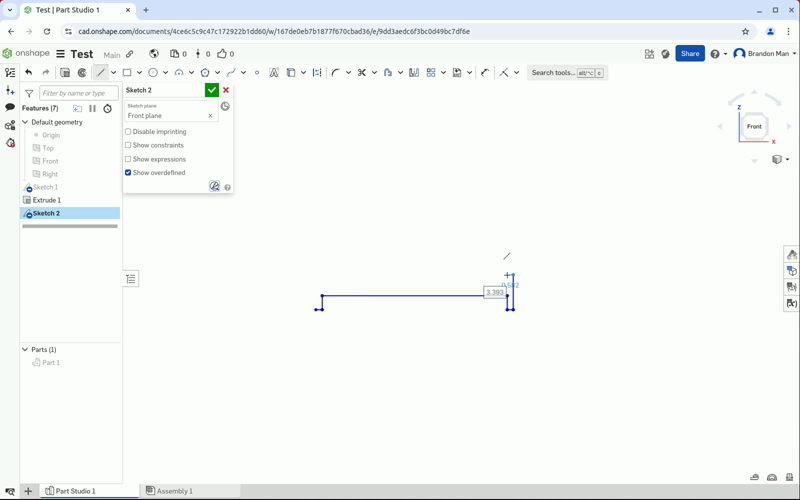
scroll(6)
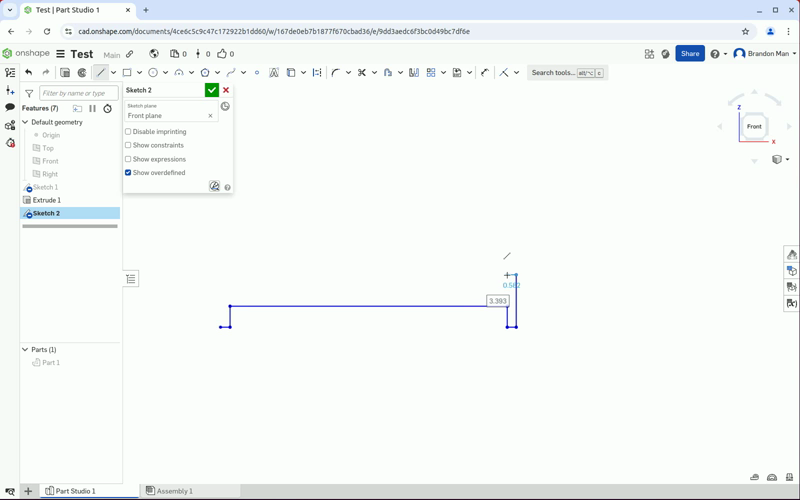
scroll(6)
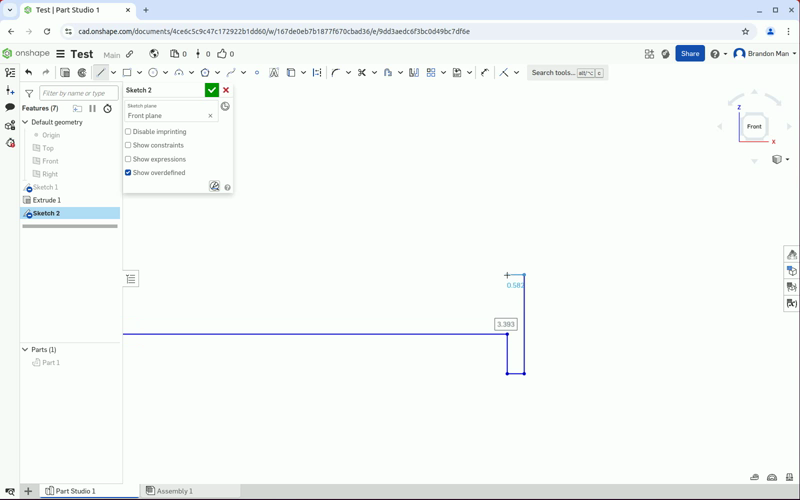
scroll(6)
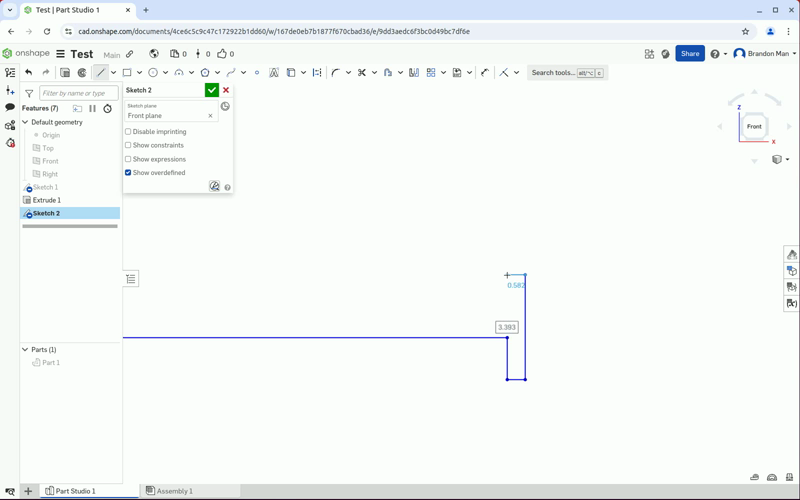
scroll(6)
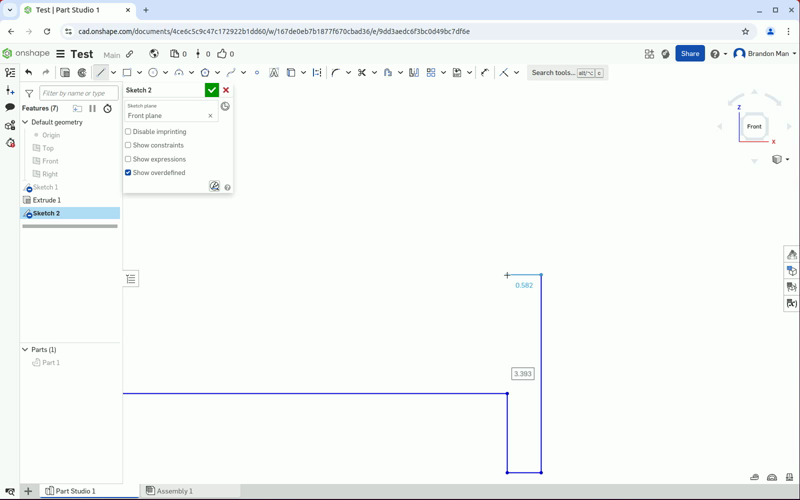
click(507, 274)
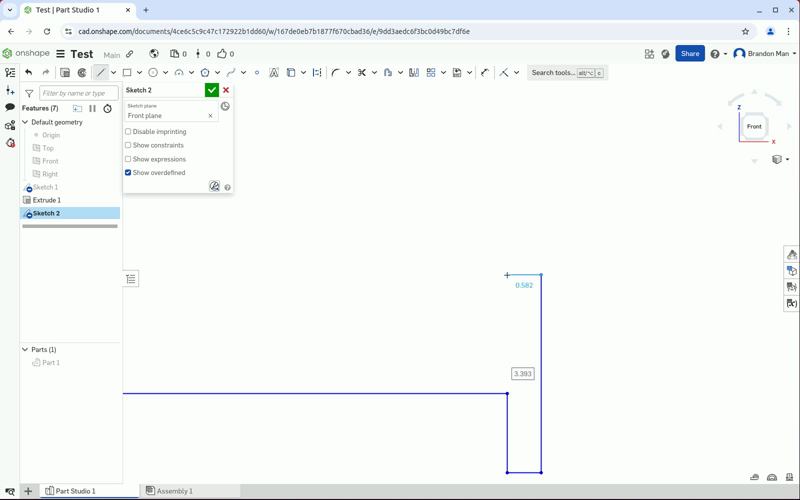
scroll(-6)
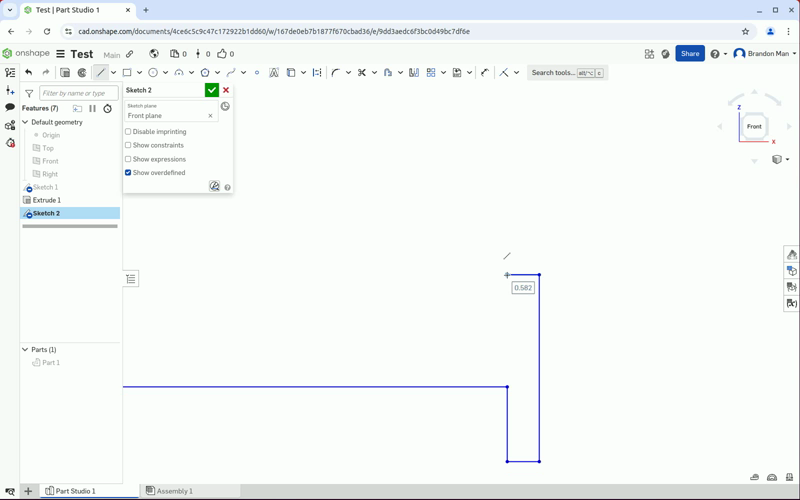
scroll(-6)
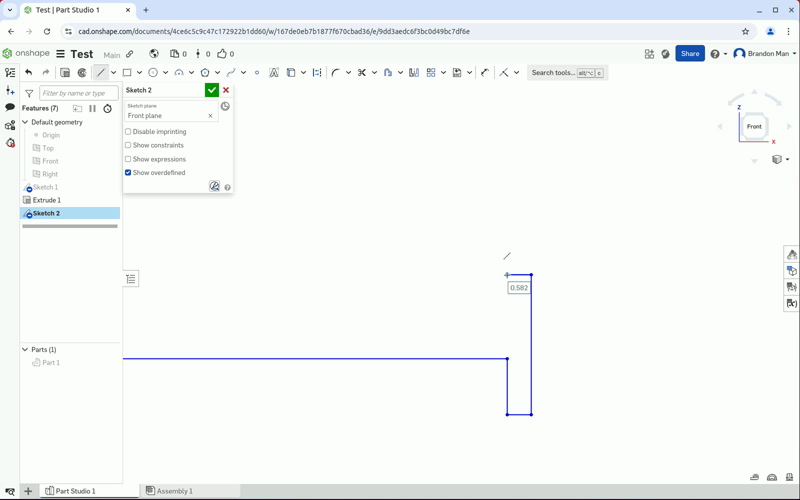
scroll(-6)
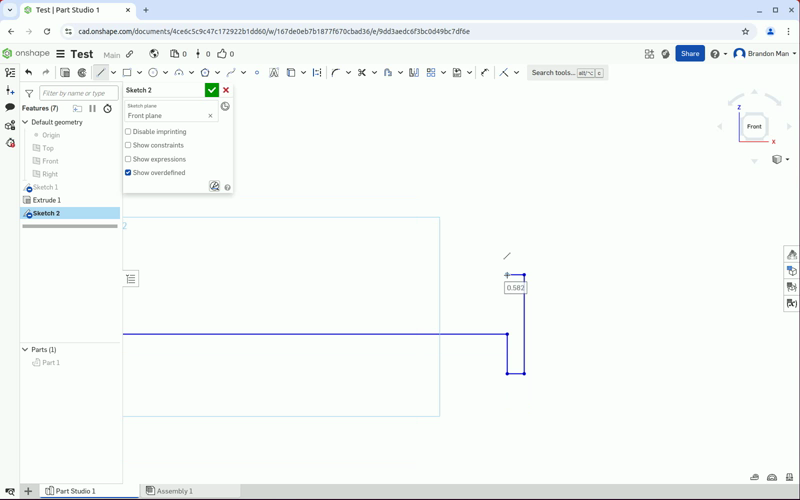
scroll(-6)
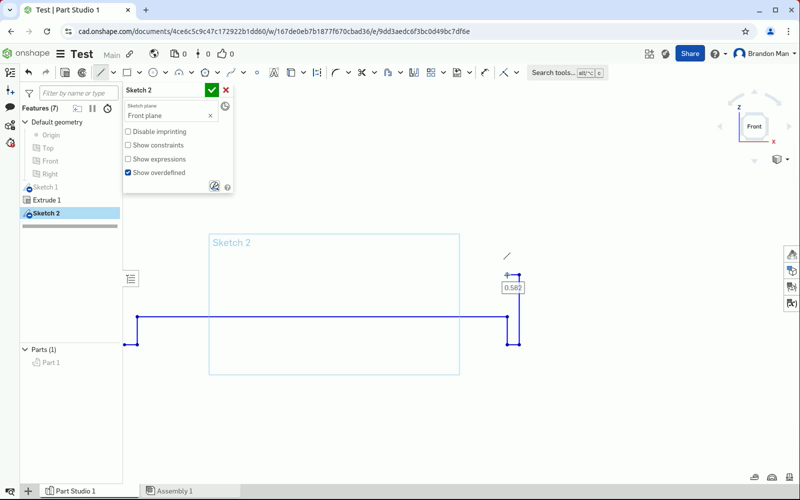
scroll(-6)
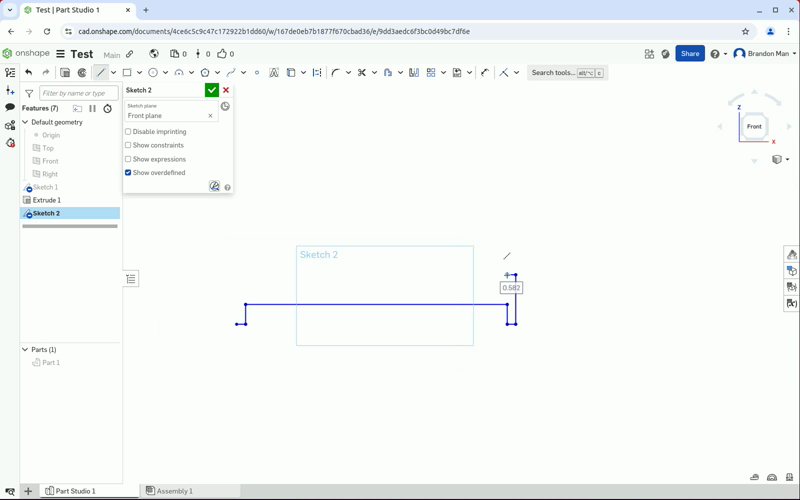
scroll(-6)
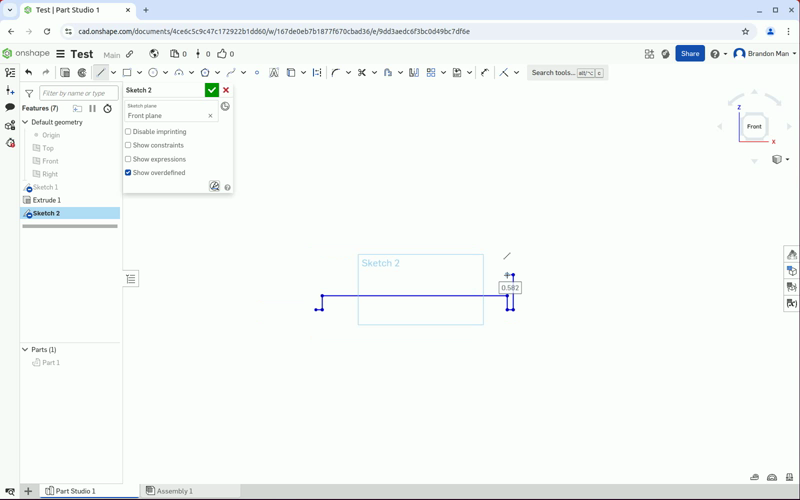
scroll(-6)
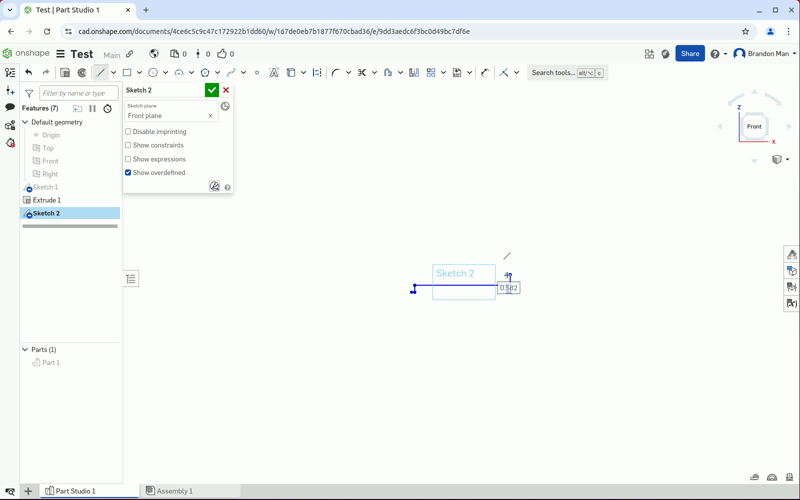
key_up(shift)
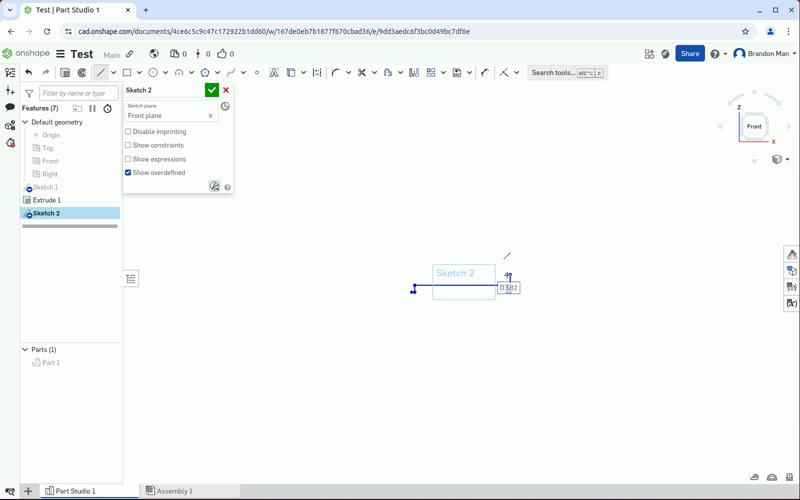
key_down(shift)
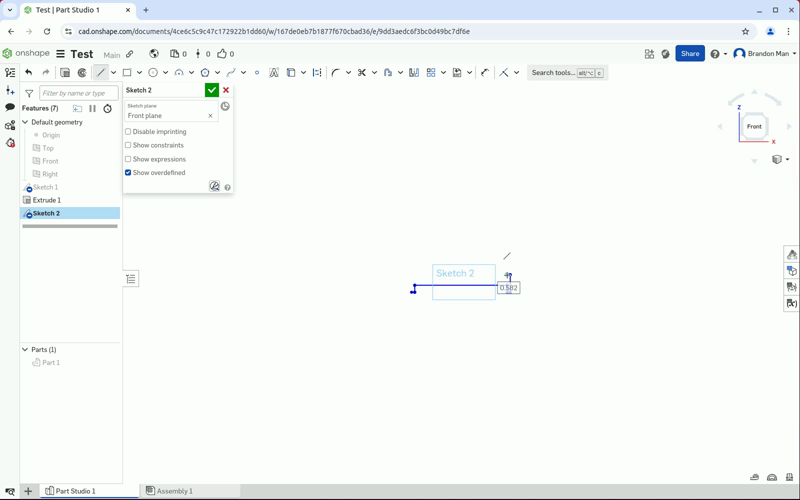
mouse_move(537, 274)
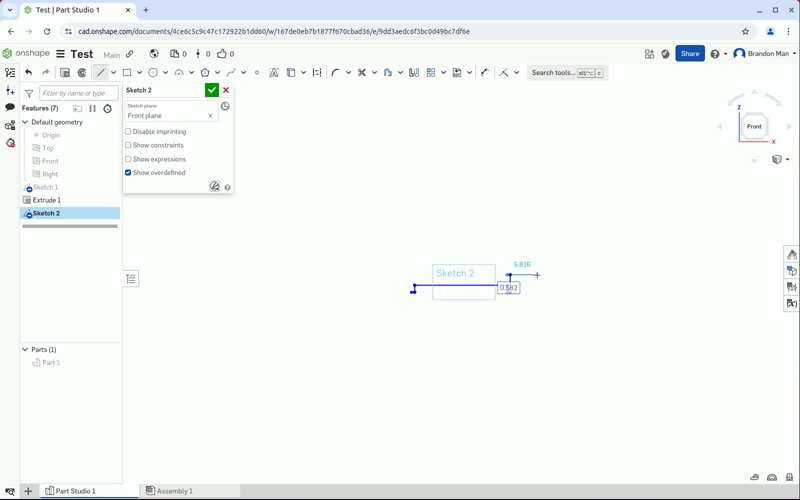
mouse_move(507, 281)
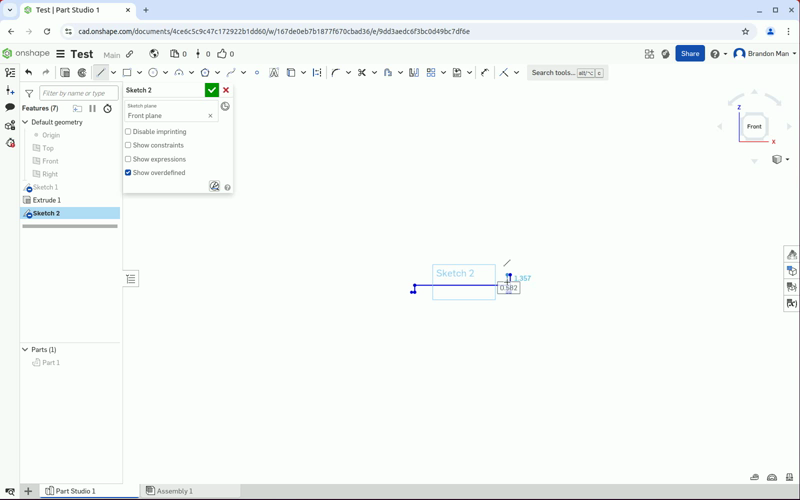
scroll(6)
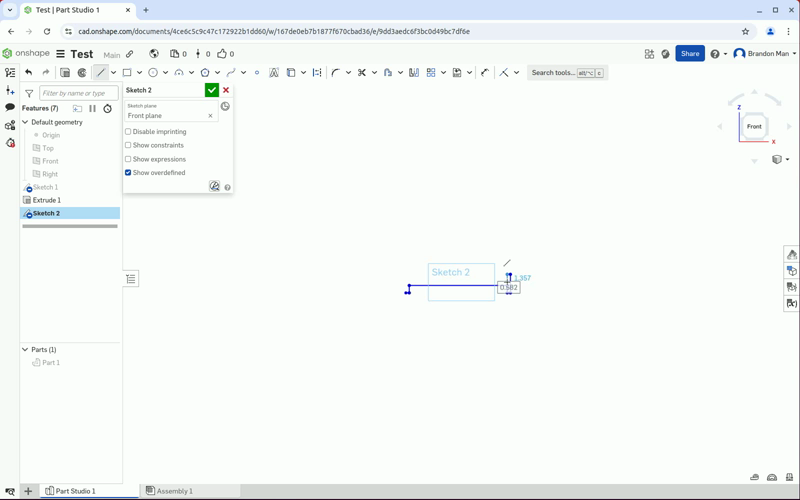
scroll(6)
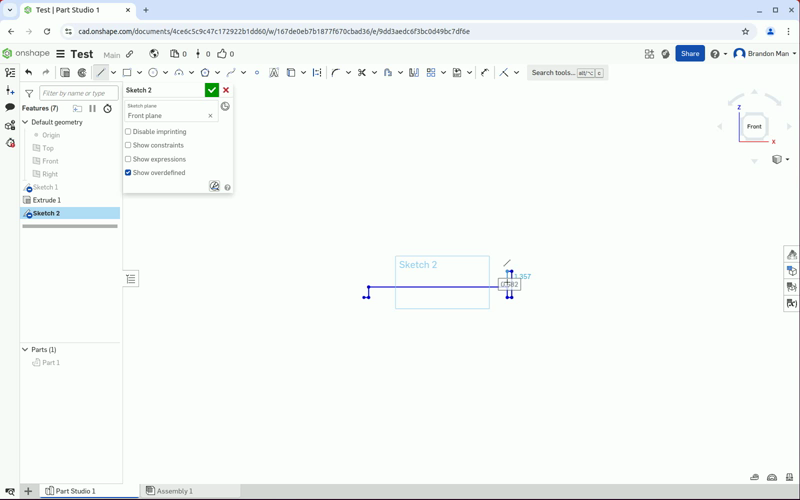
scroll(6)
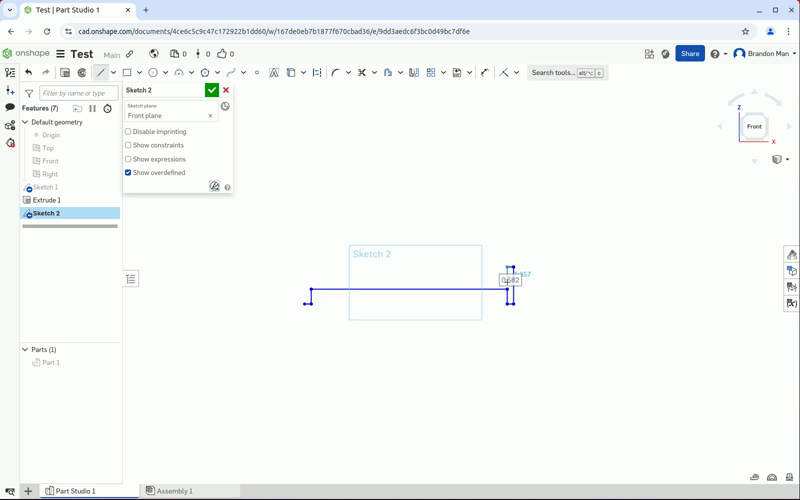
scroll(6)
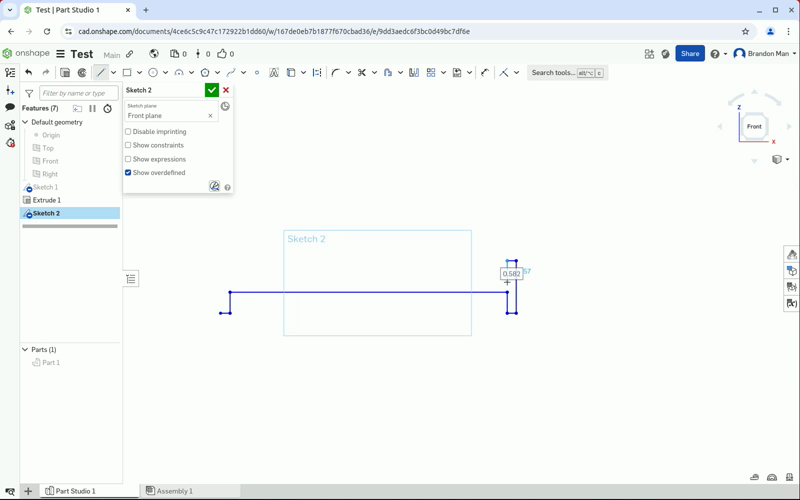
scroll(6)
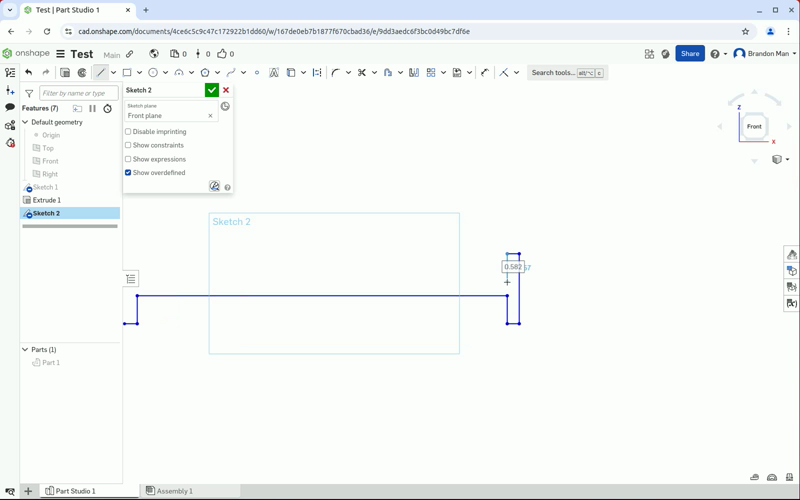
scroll(6)
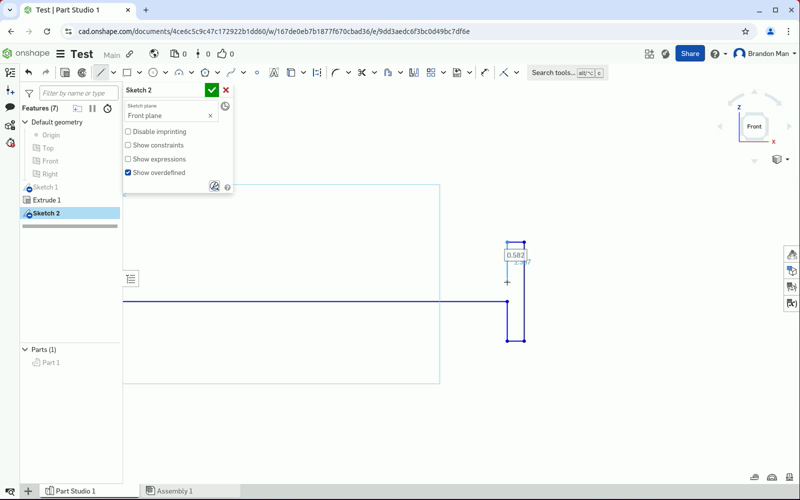
scroll(6)
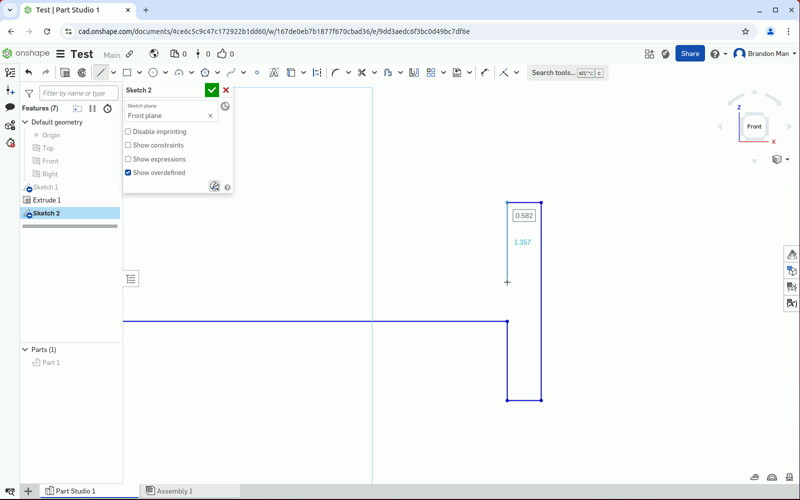
click(507, 281)
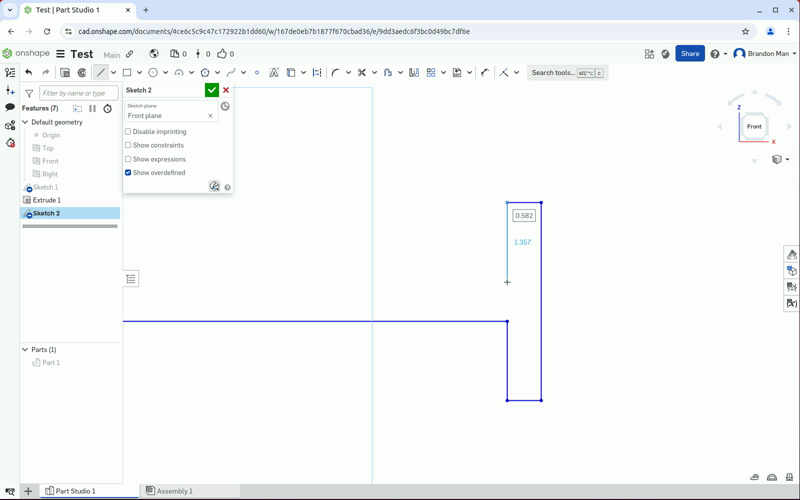
scroll(-6)
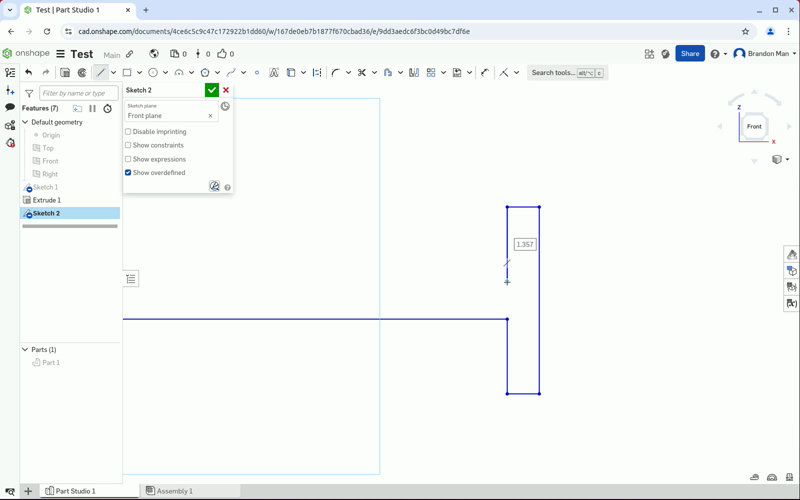
scroll(-6)
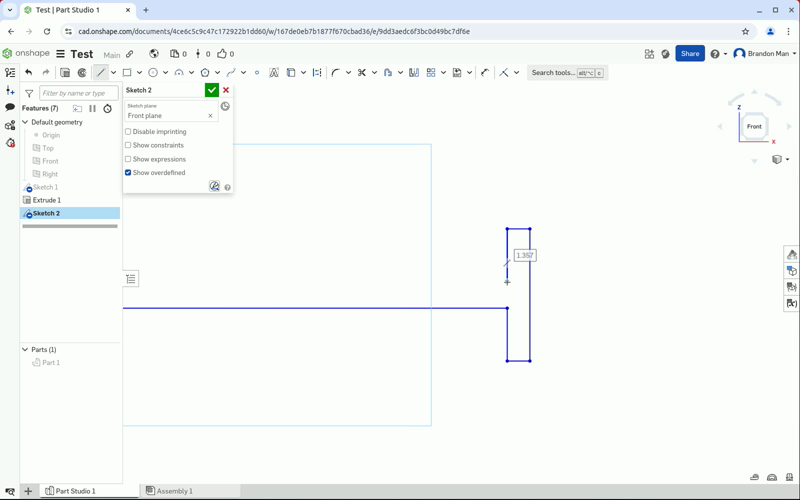
scroll(-6)
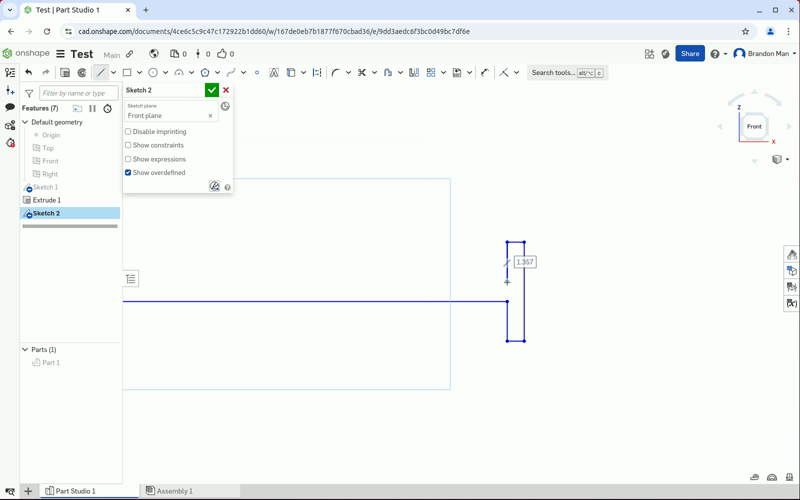
scroll(-6)
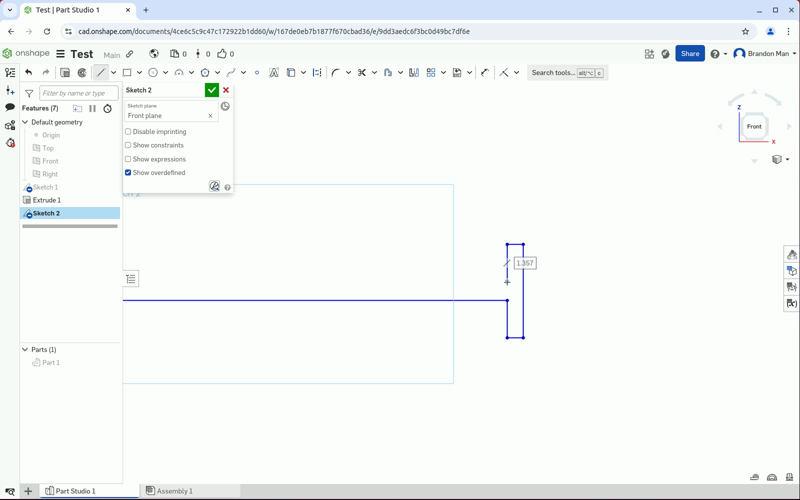
scroll(-6)
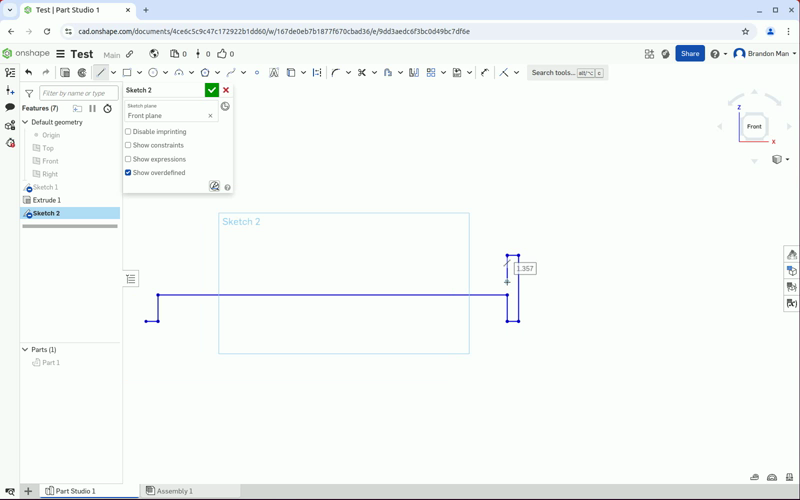
scroll(-6)
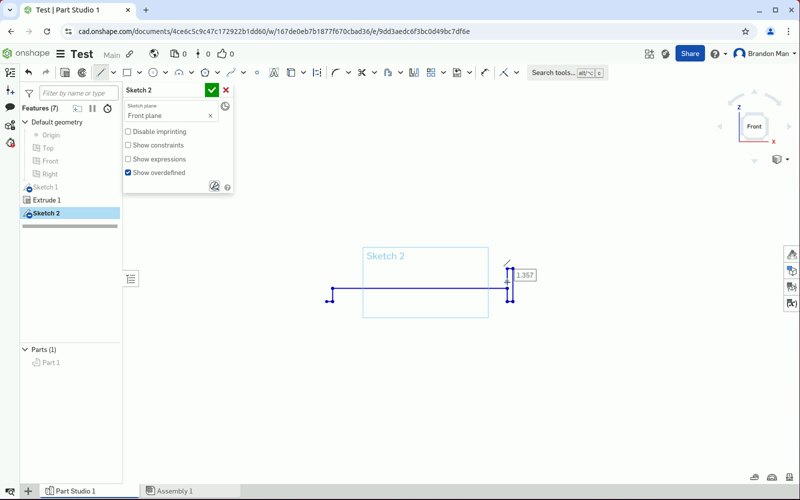
scroll(-6)
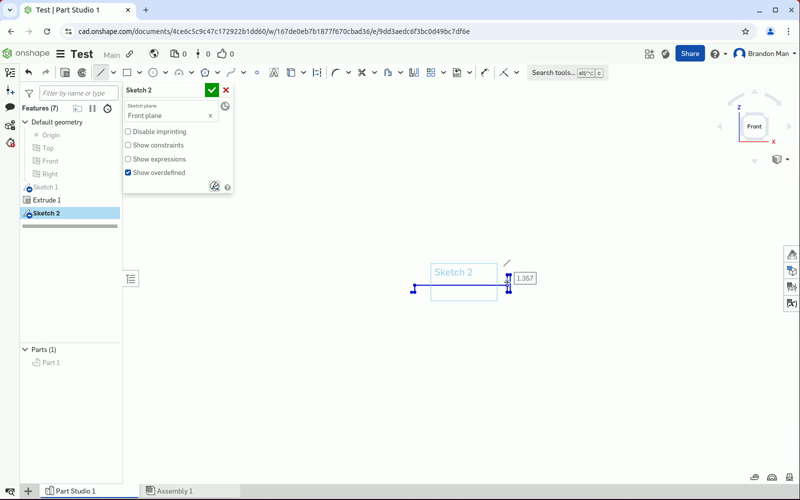
key_up(shift)
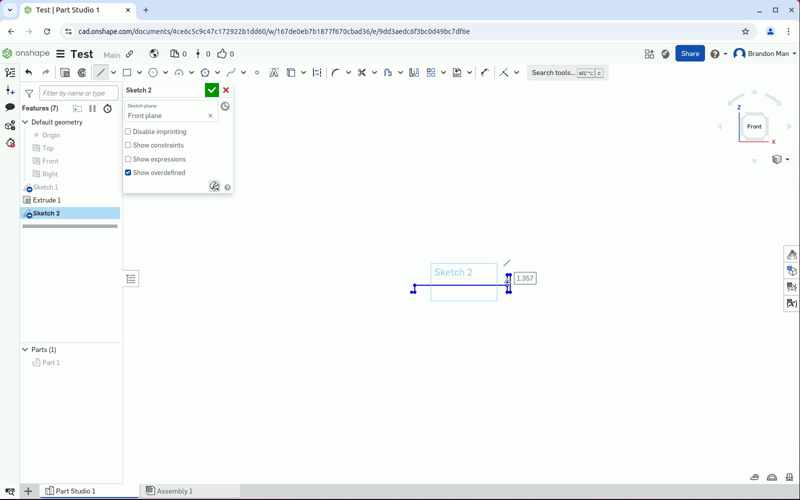
key_down(shift)
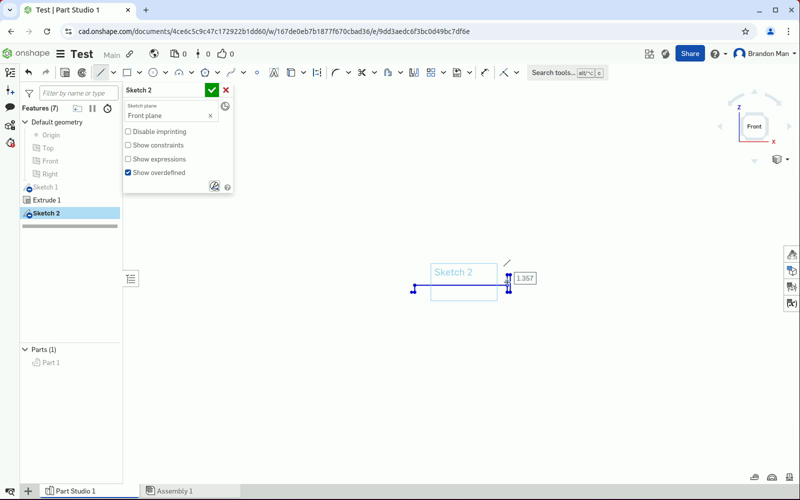
mouse_move(414, 281)
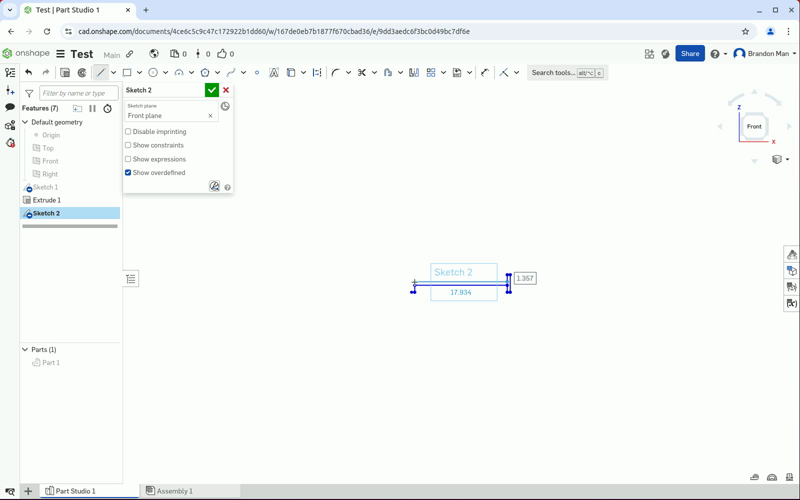
scroll(6)
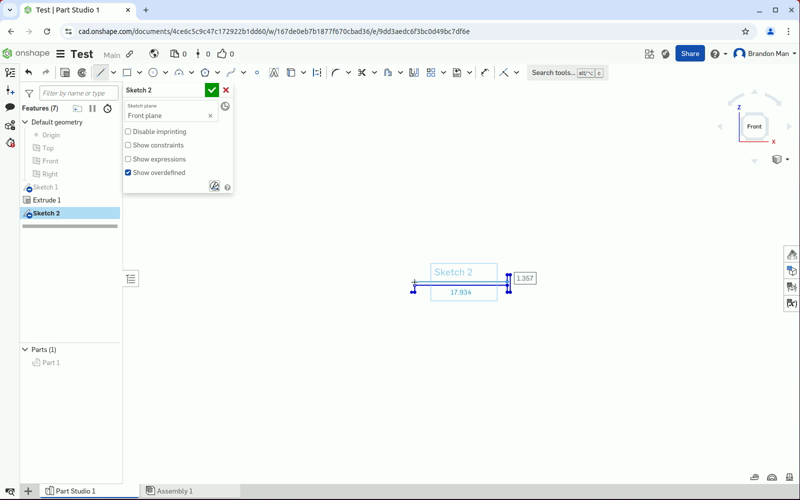
scroll(6)
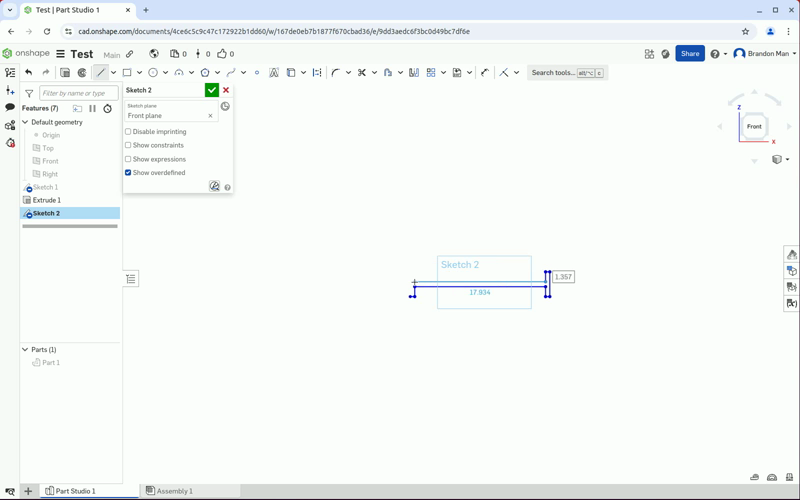
scroll(6)
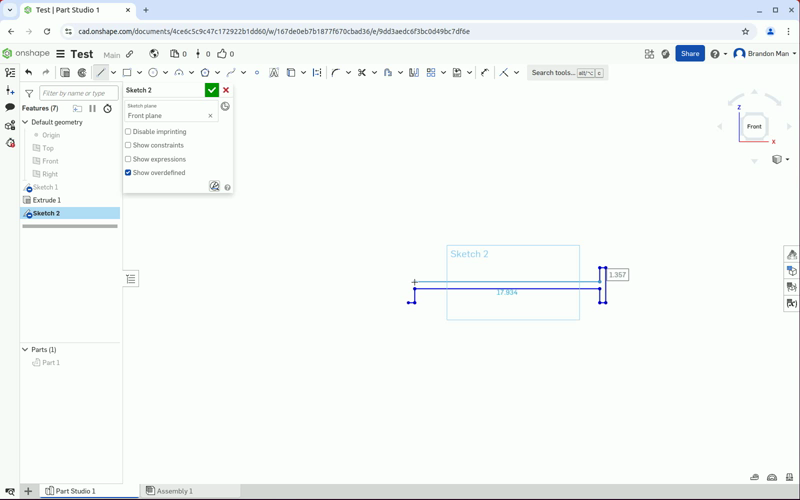
scroll(6)
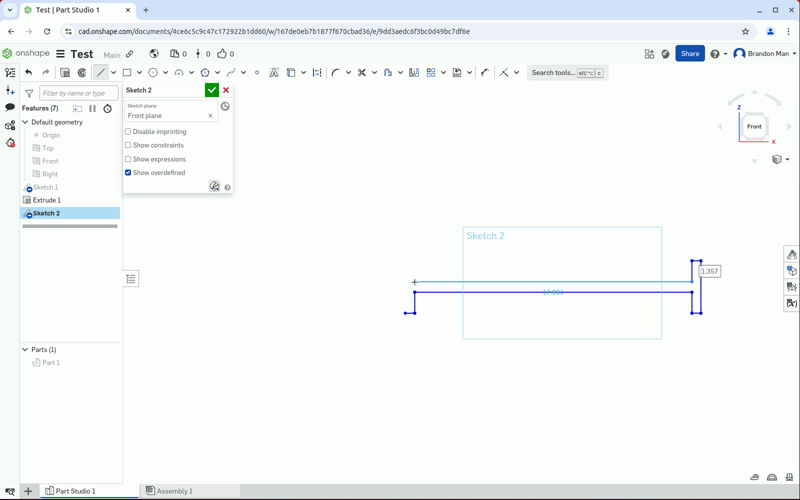
scroll(6)
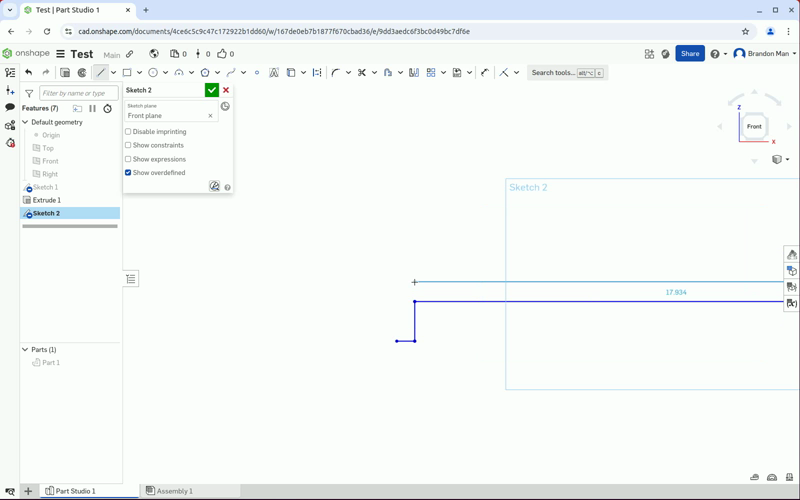
scroll(6)
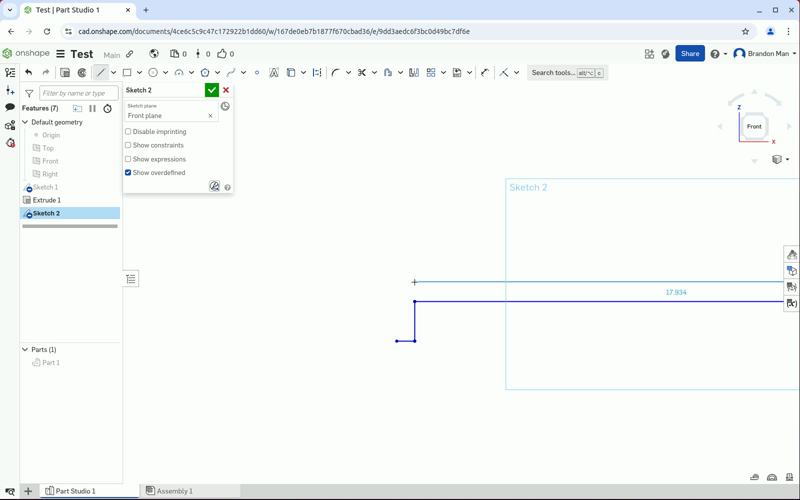
scroll(6)
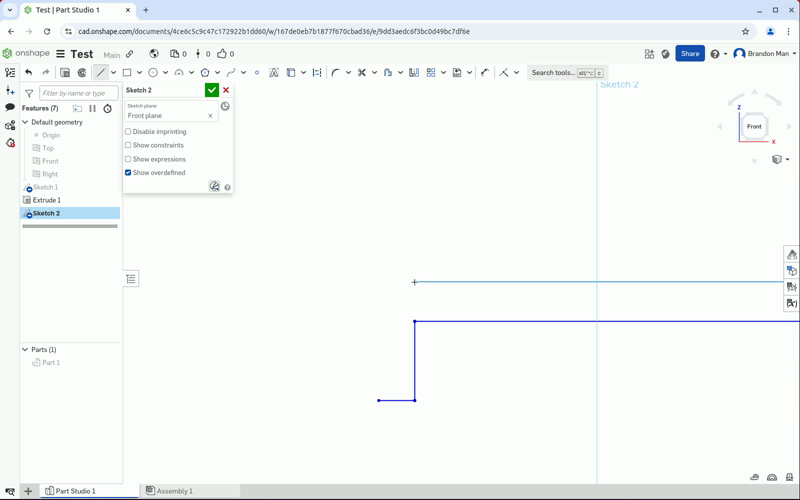
click(414, 281)
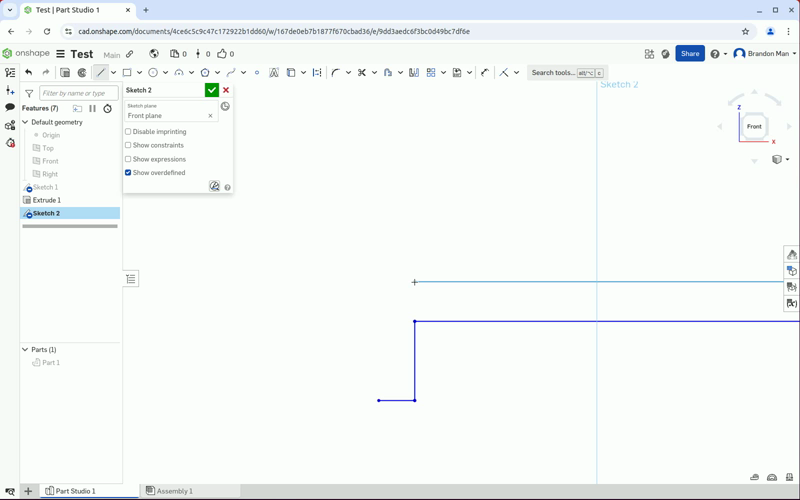
scroll(-6)
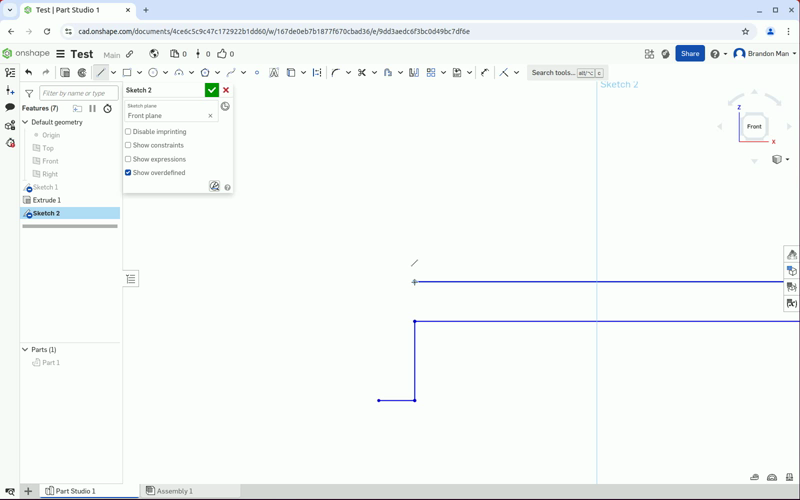
scroll(-6)
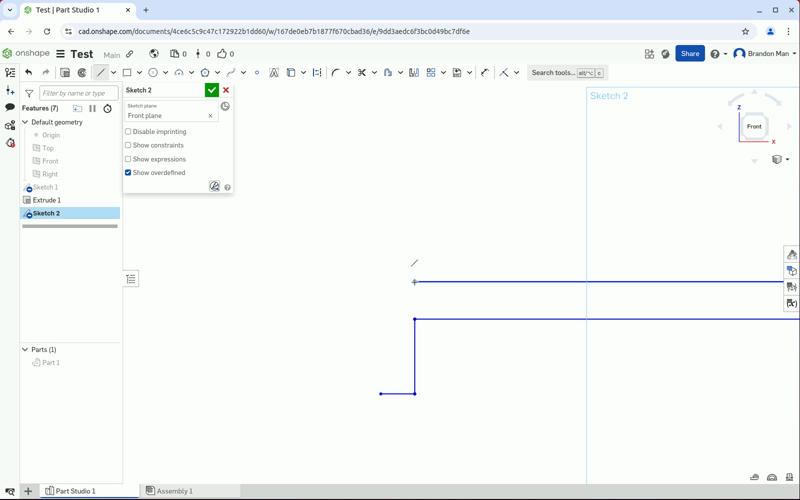
scroll(-6)
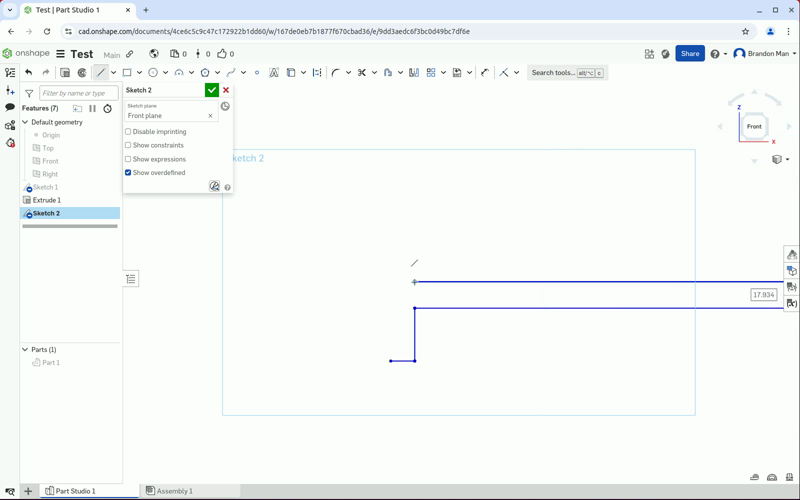
scroll(-6)
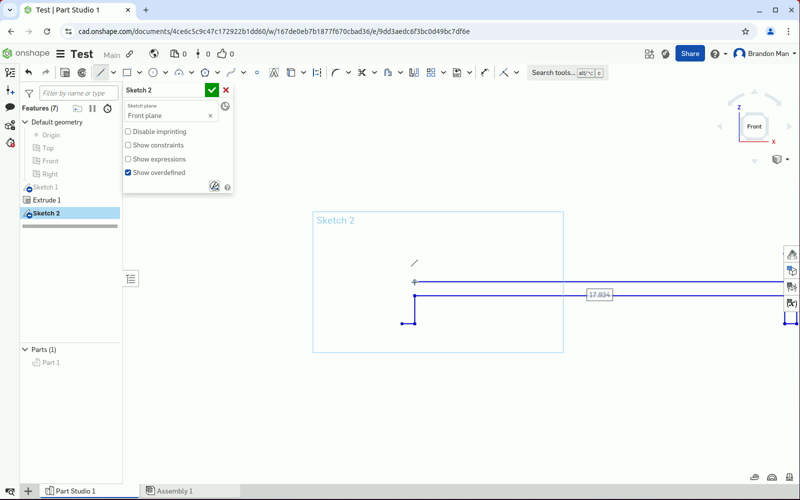
scroll(-6)
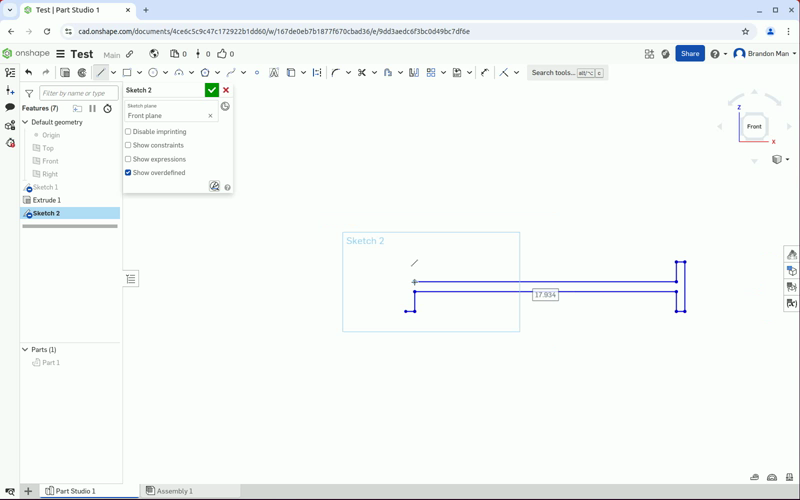
scroll(-6)
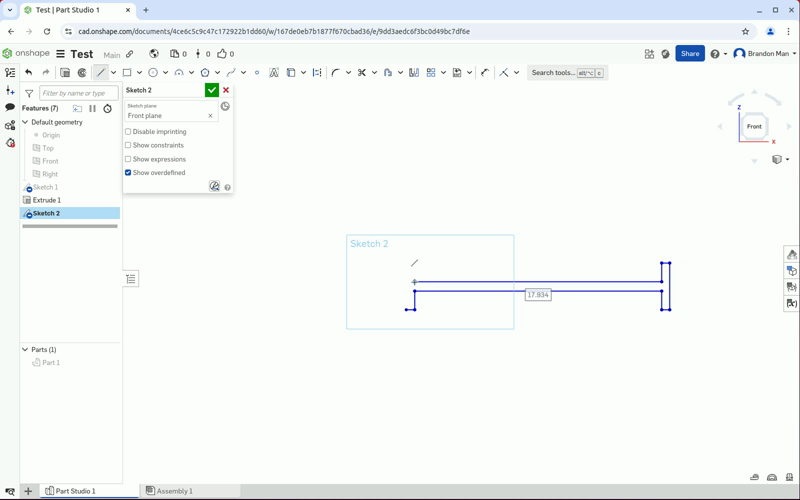
scroll(-6)
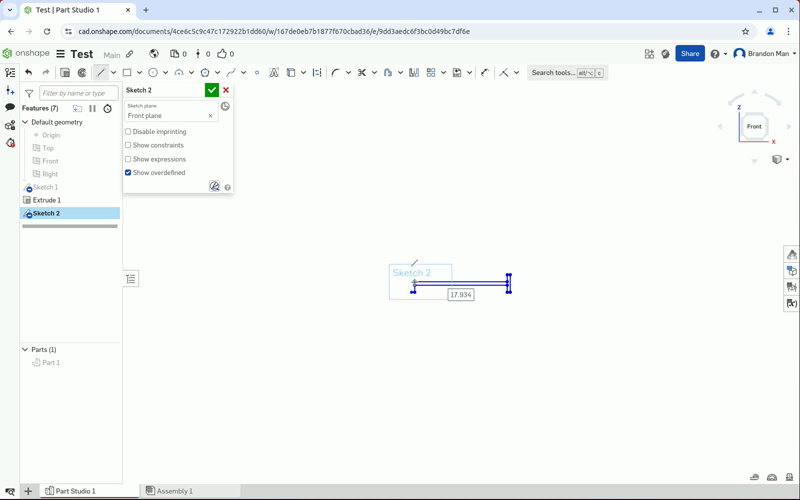
key_up(shift)
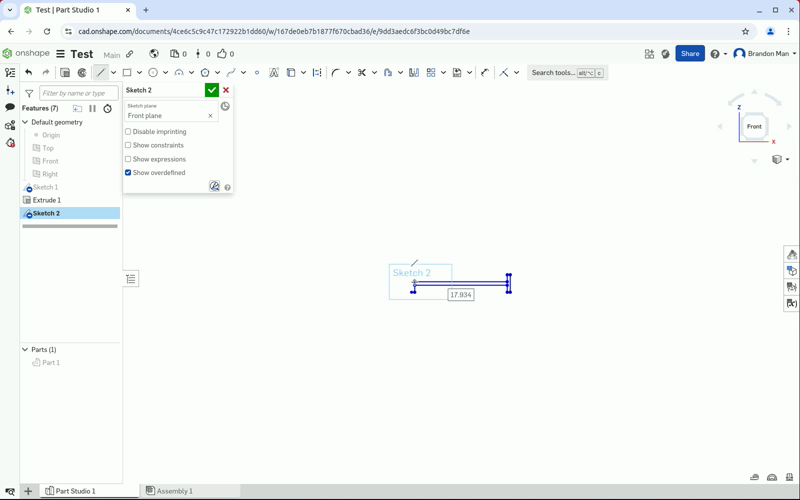
key_down(shift)
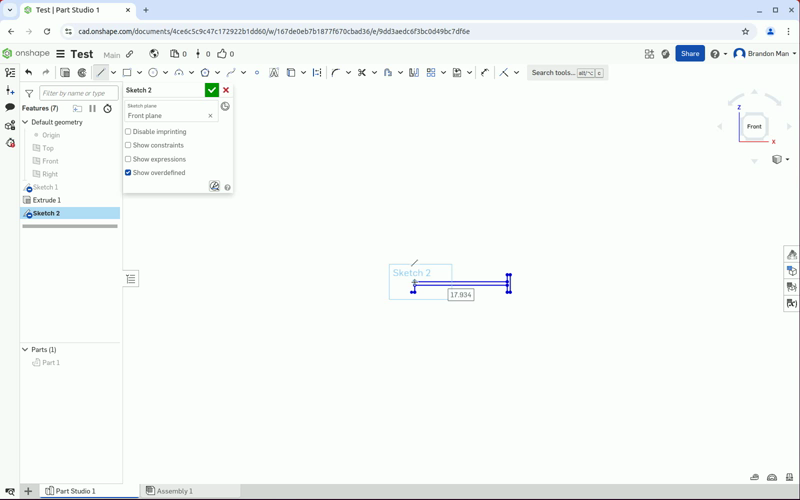
mouse_move(444, 281)
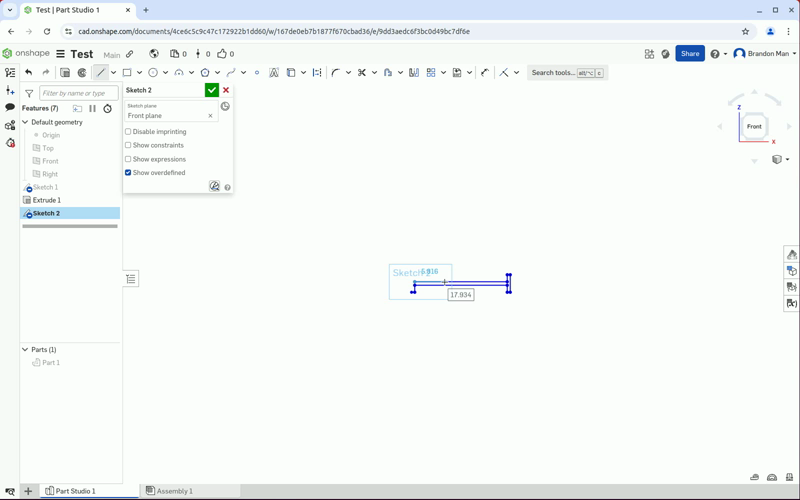
mouse_move(414, 274)
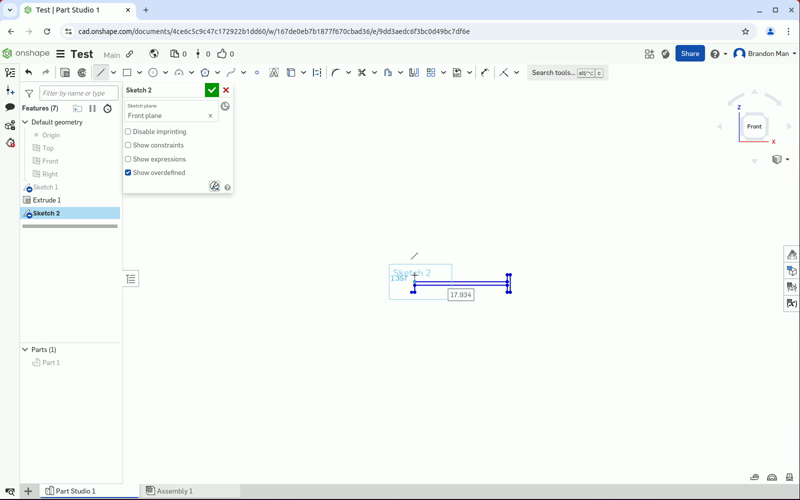
scroll(6)
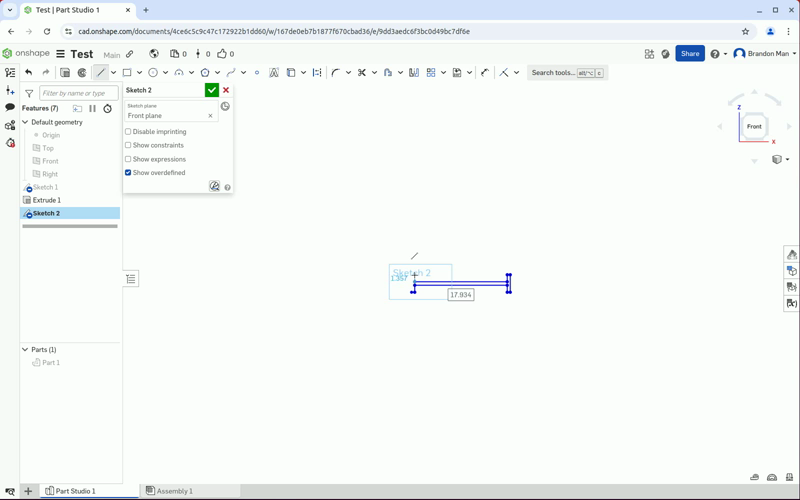
scroll(6)
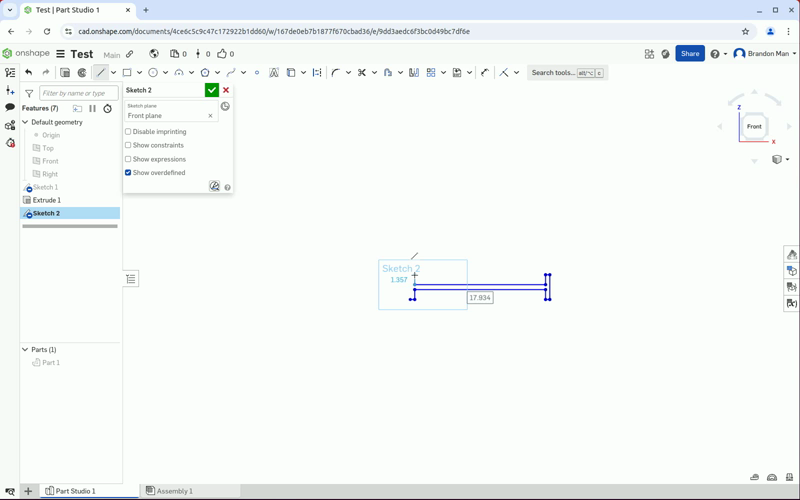
scroll(6)
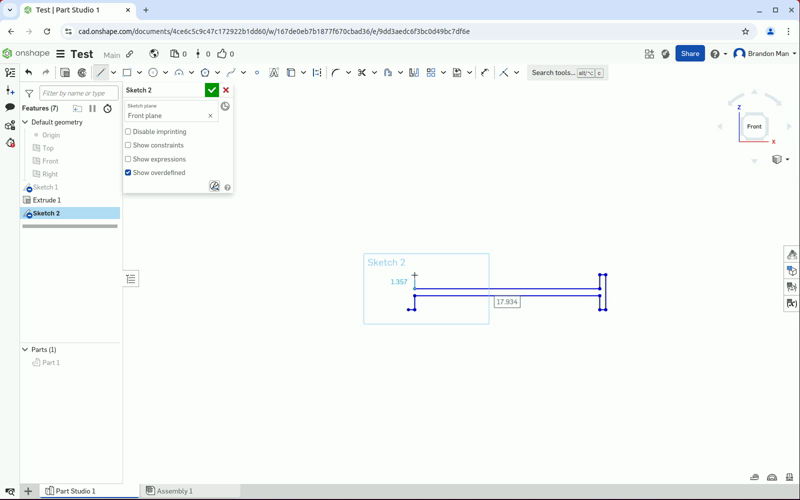
scroll(6)
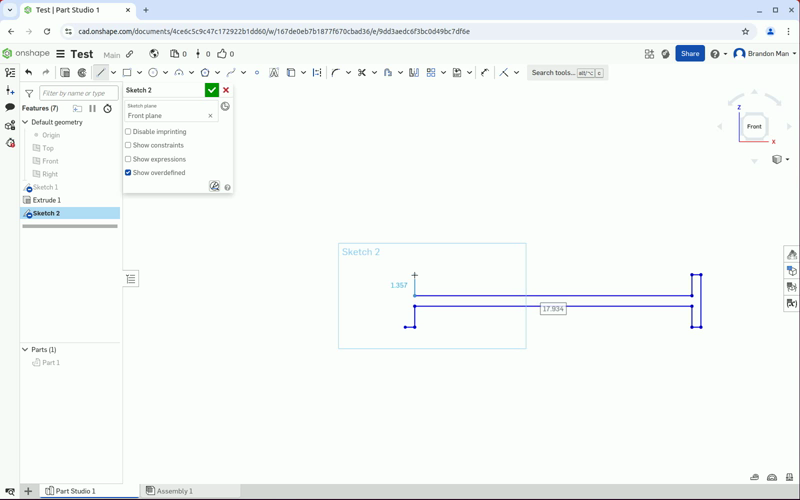
scroll(6)
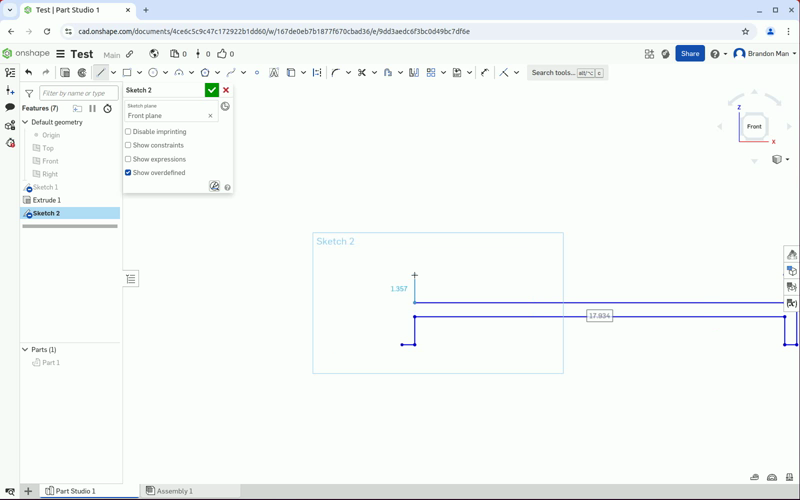
scroll(6)
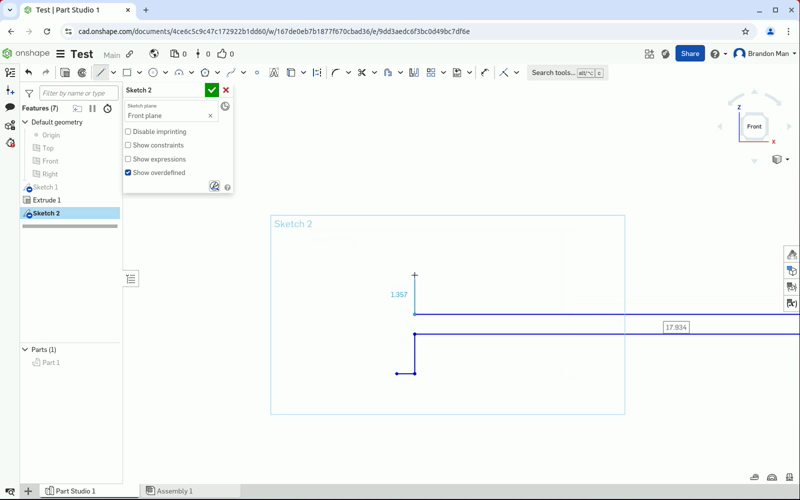
scroll(6)
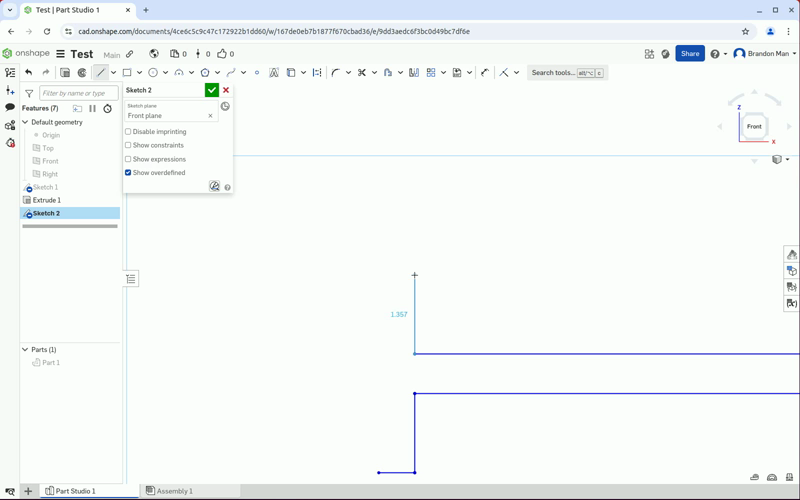
click(414, 274)
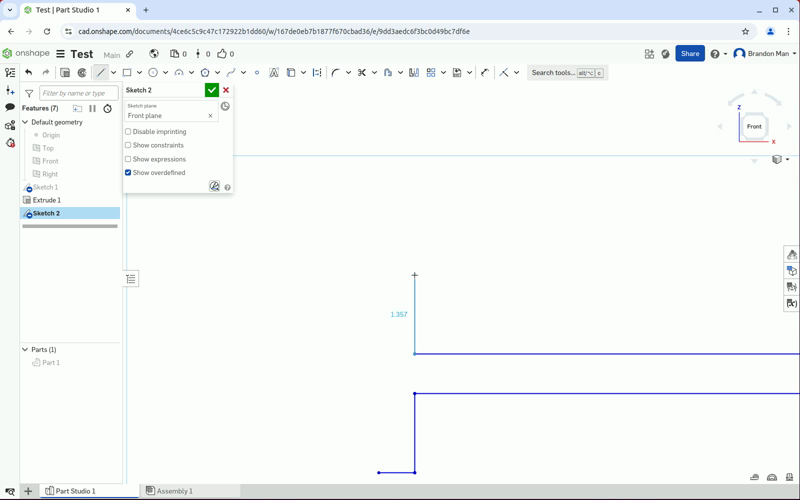
scroll(-6)
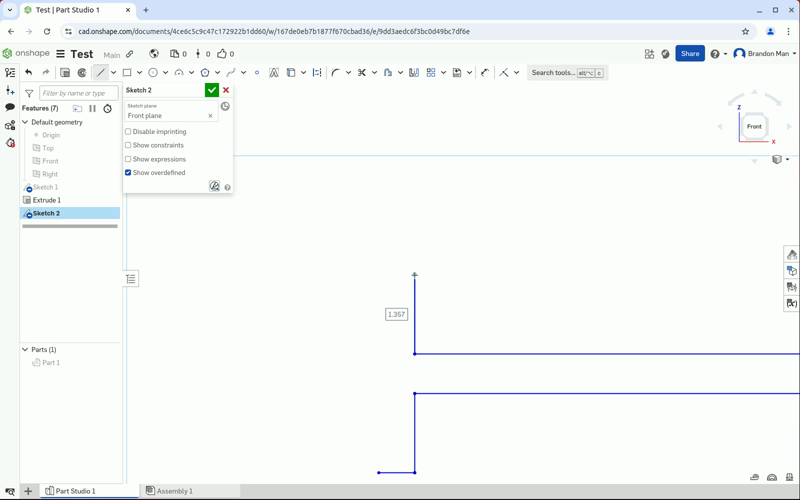
scroll(-6)
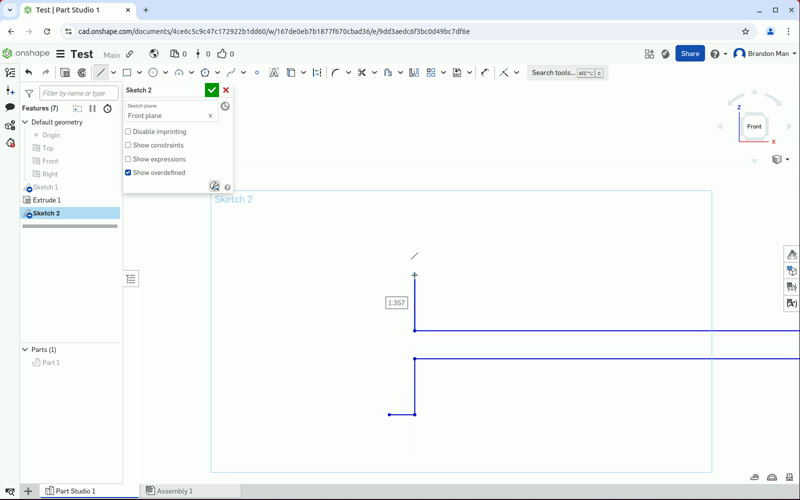
scroll(-6)
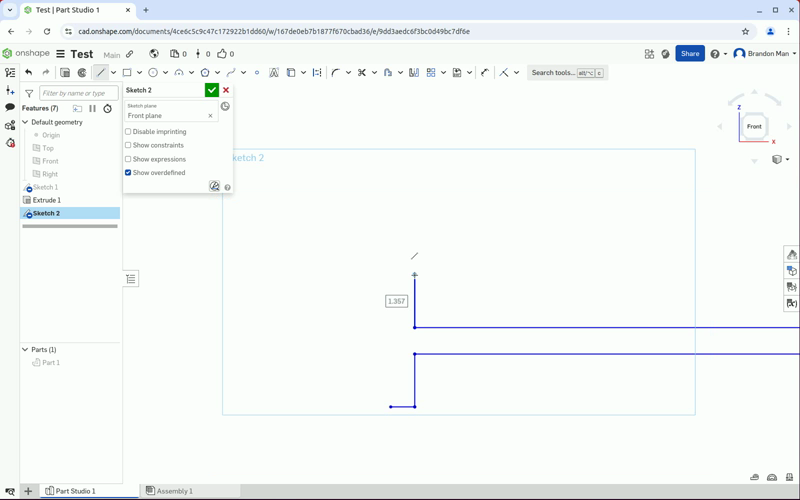
scroll(-6)
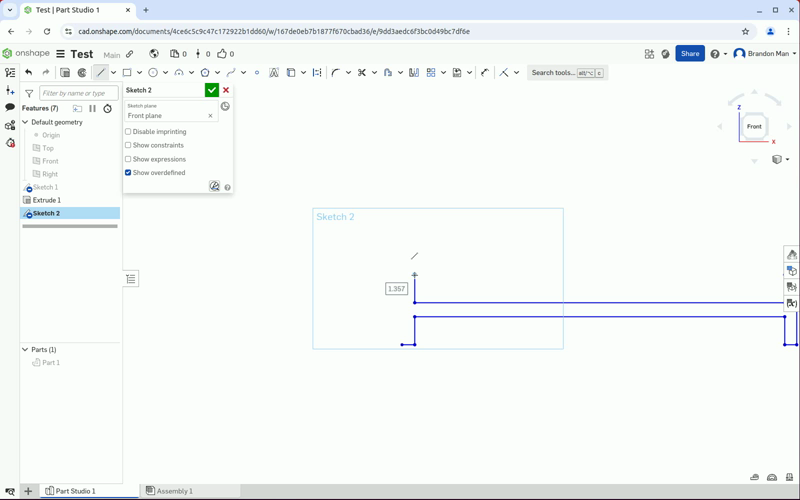
scroll(-6)
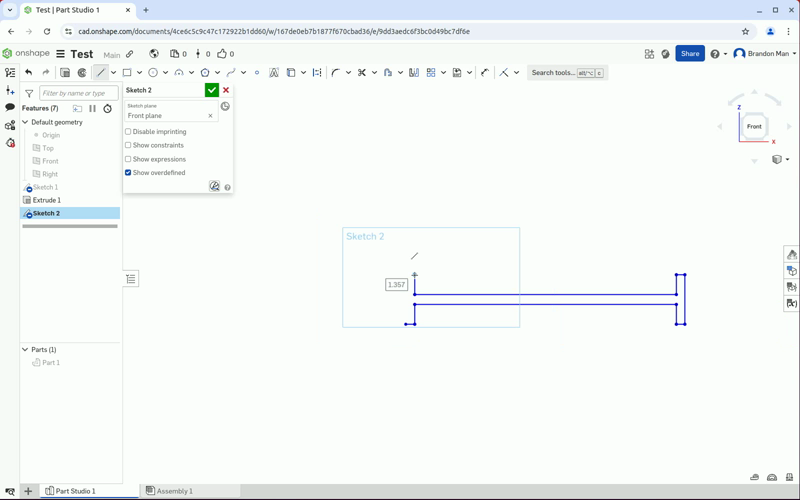
scroll(-6)
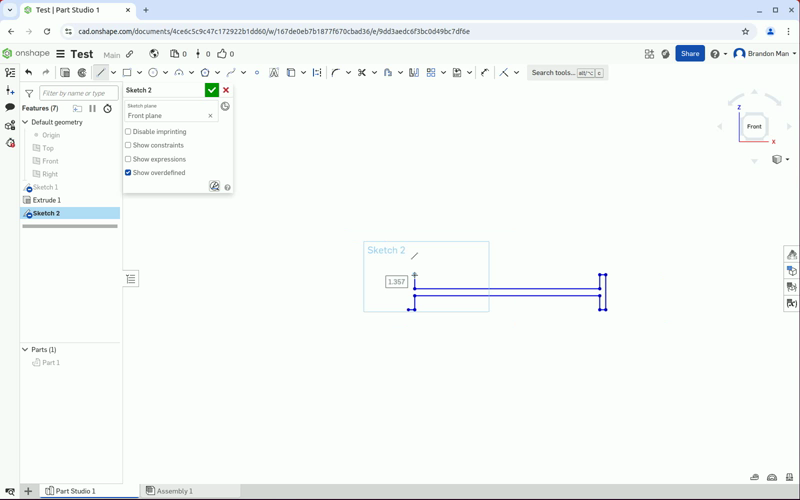
scroll(-6)
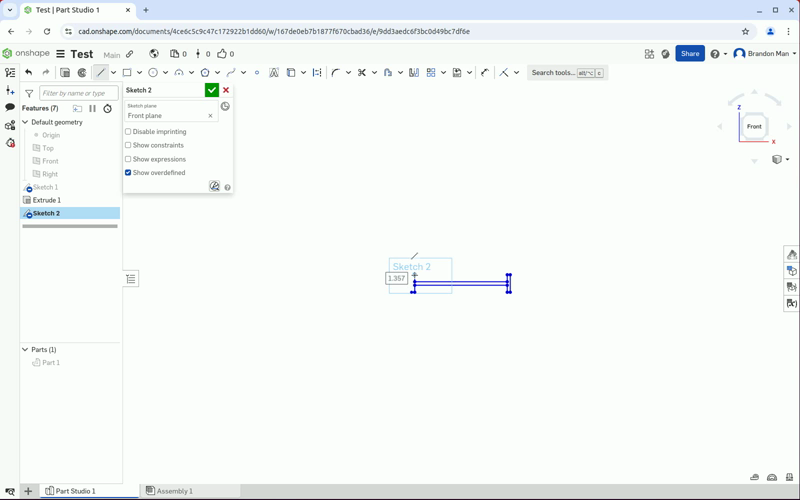
key_up(shift)
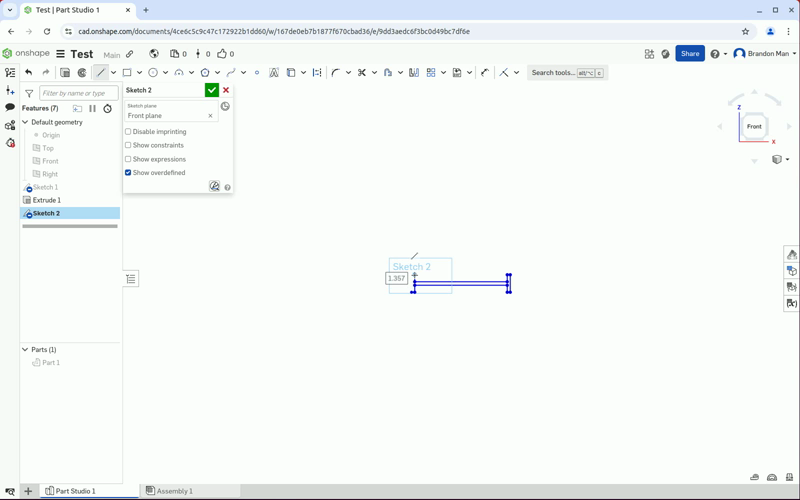
key_down(shift)
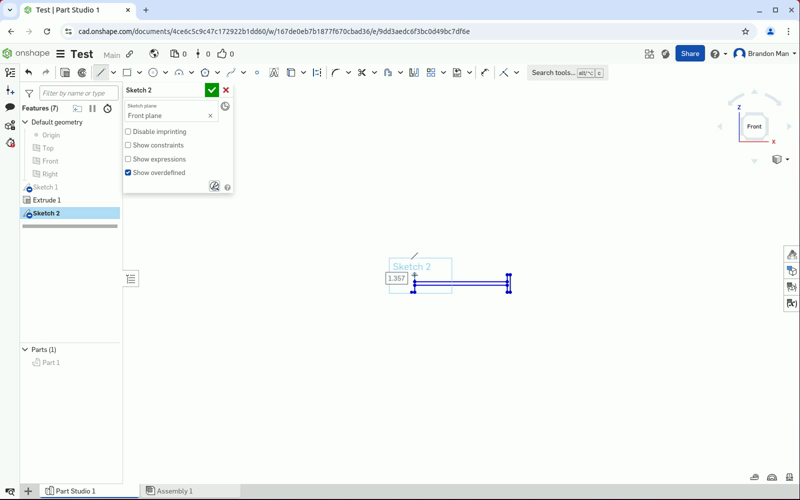
mouse_move(444, 274)
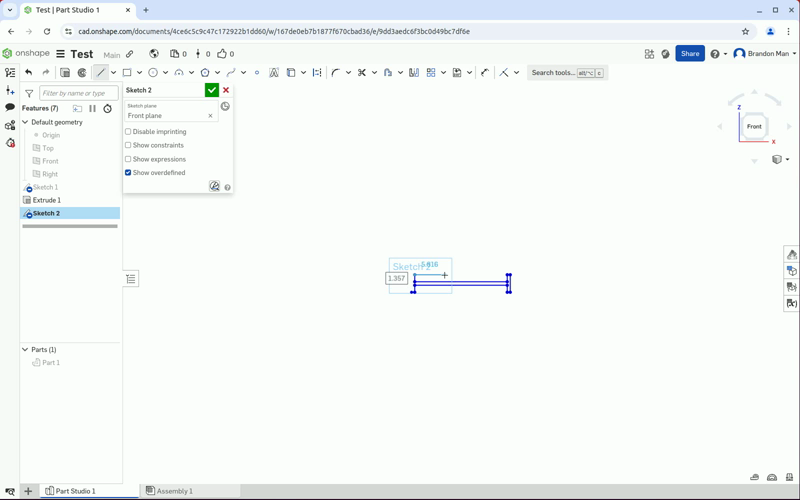
mouse_move(411, 274)
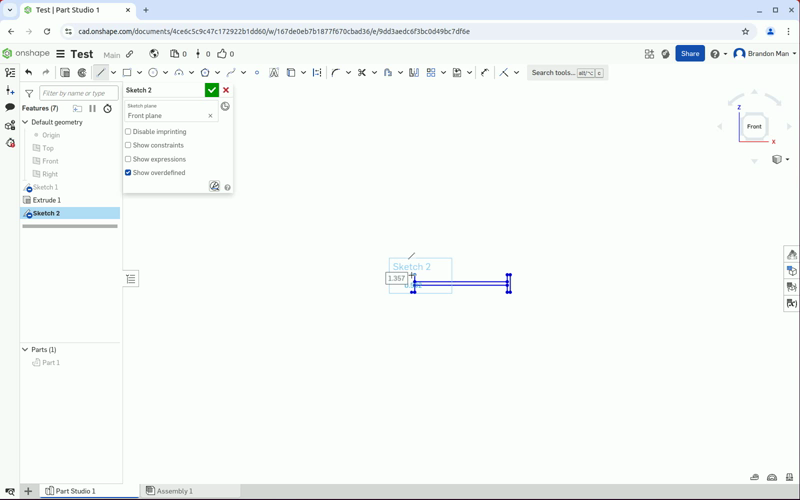
scroll(6)
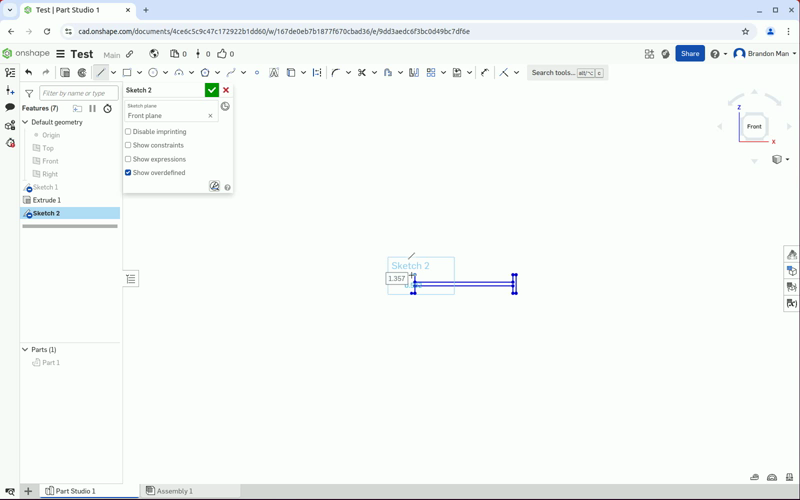
scroll(6)
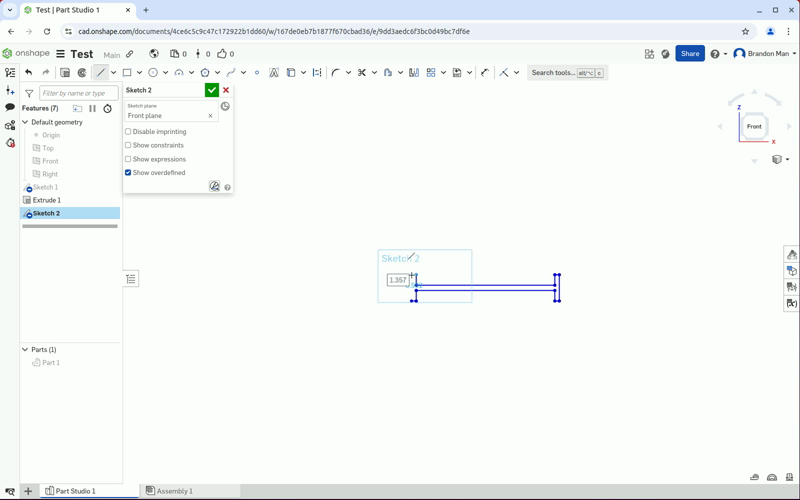
scroll(6)
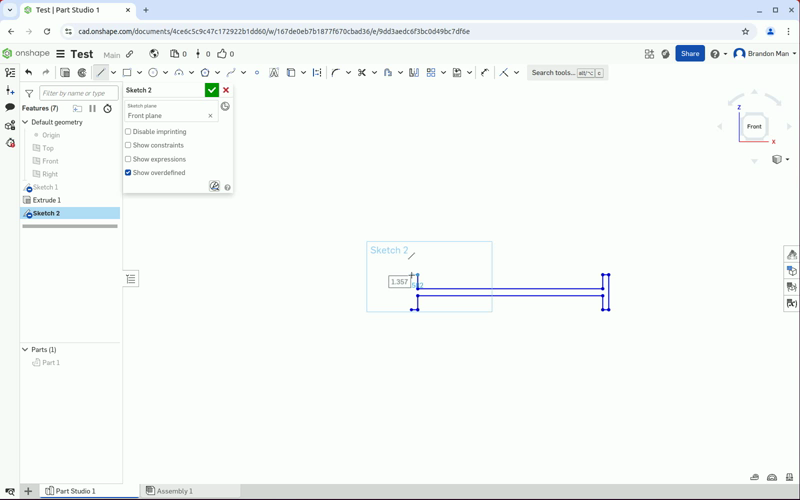
scroll(6)
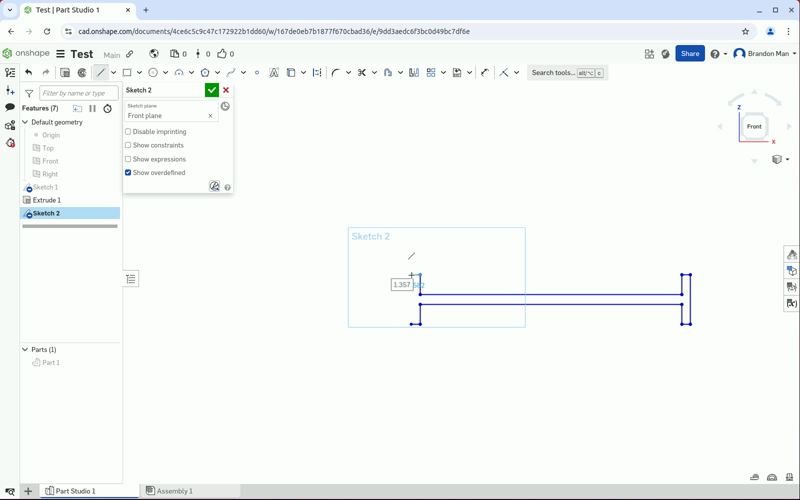
scroll(6)
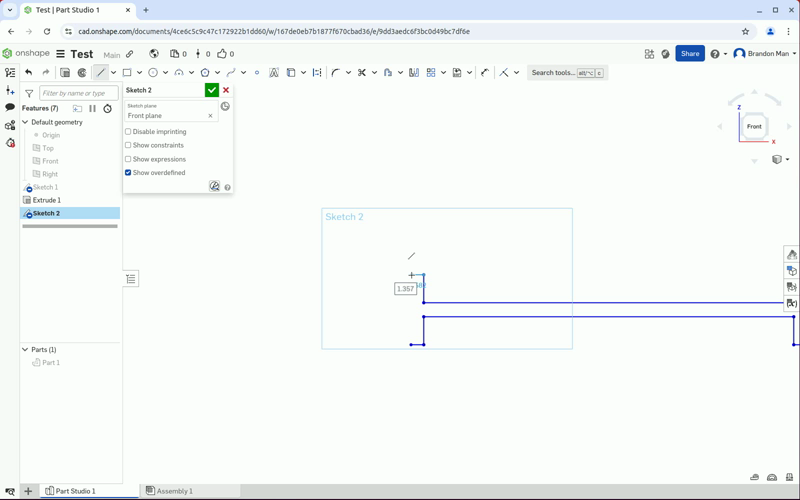
scroll(6)
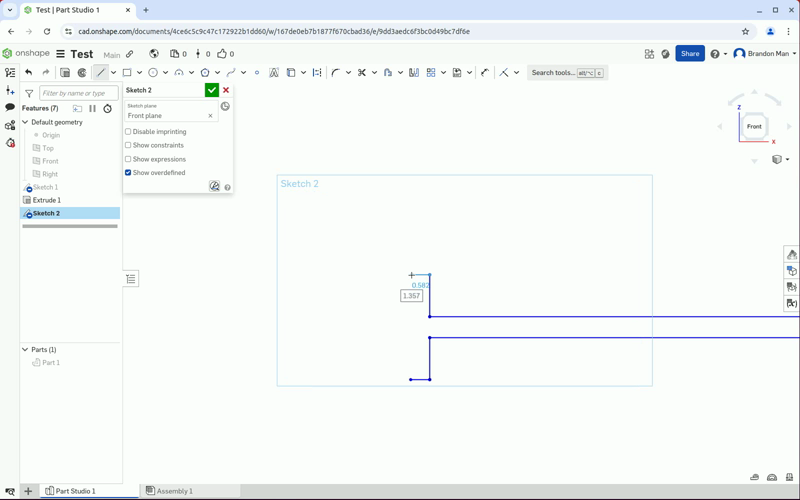
scroll(6)
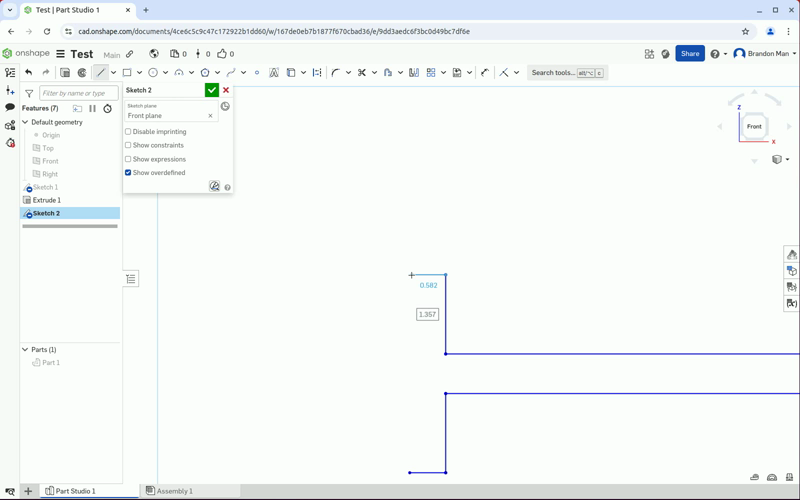
click(411, 274)
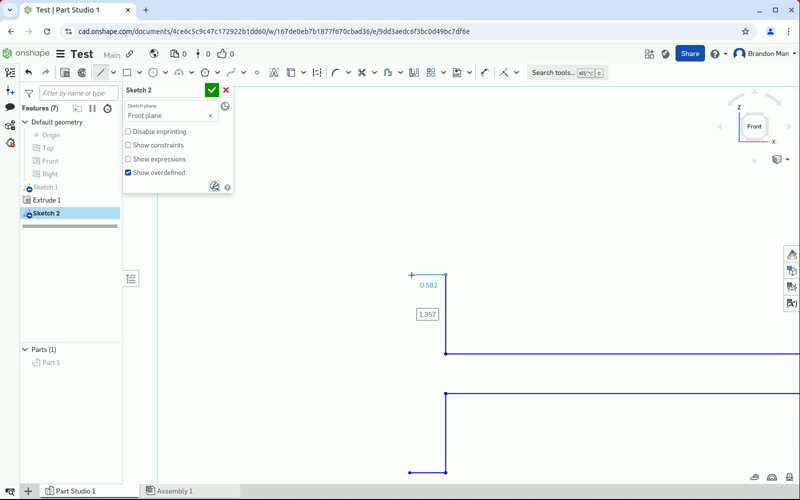
scroll(-6)
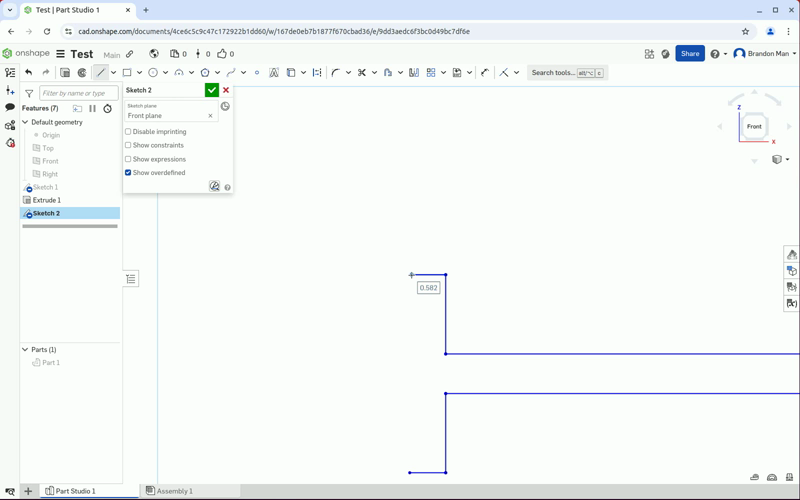
scroll(-6)
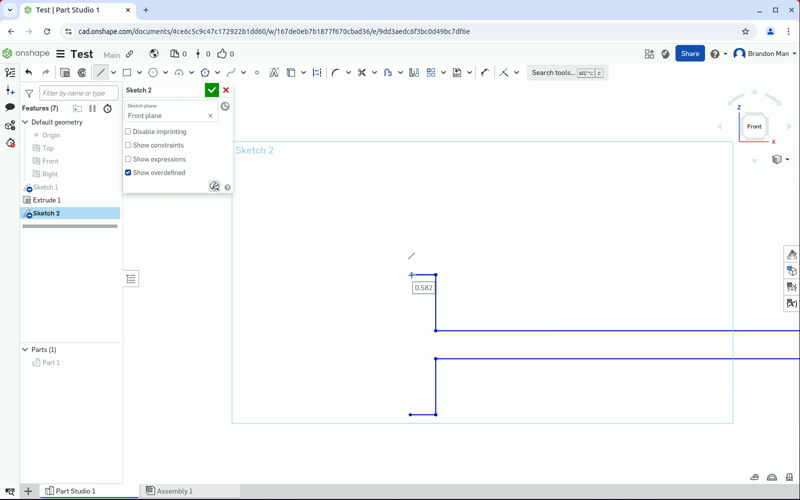
scroll(-6)
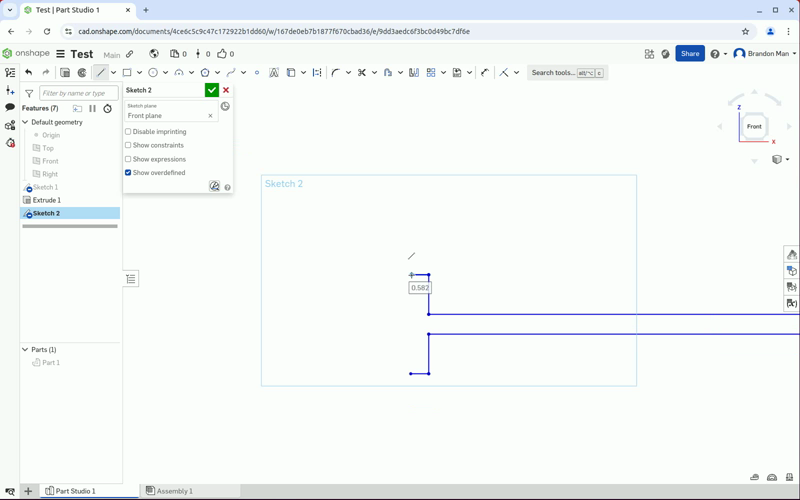
scroll(-6)
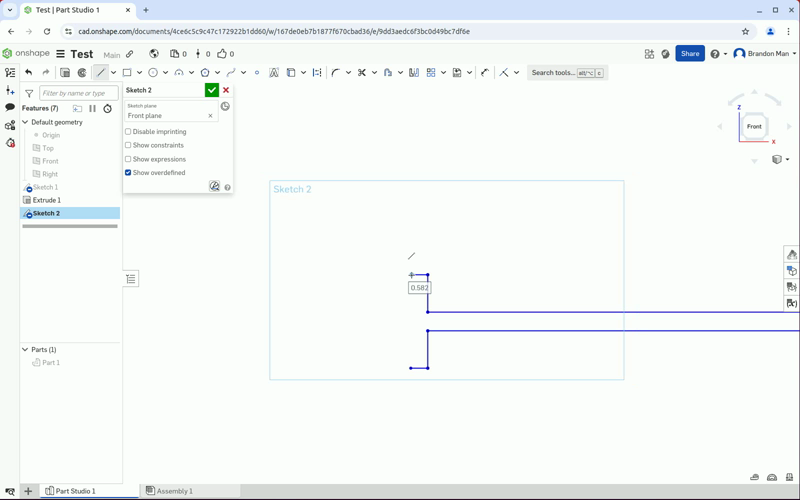
scroll(-6)
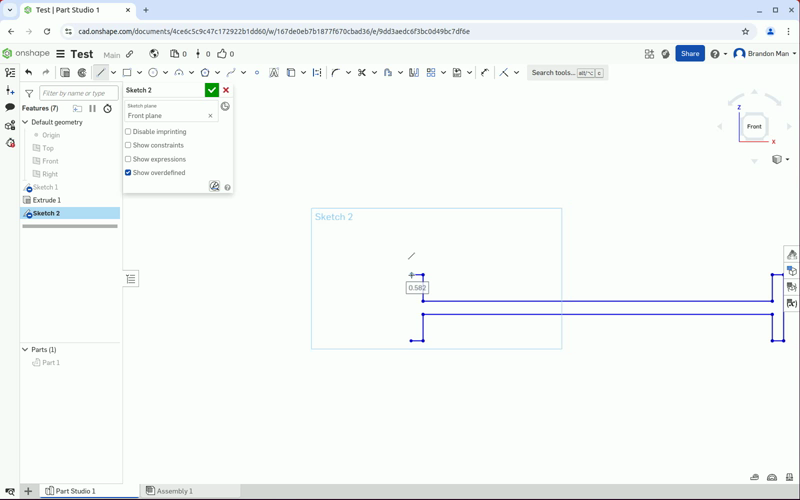
scroll(-6)
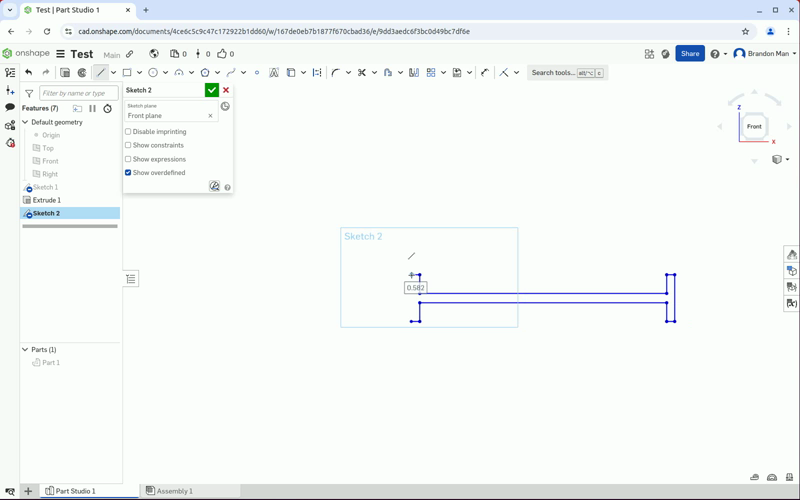
scroll(-6)
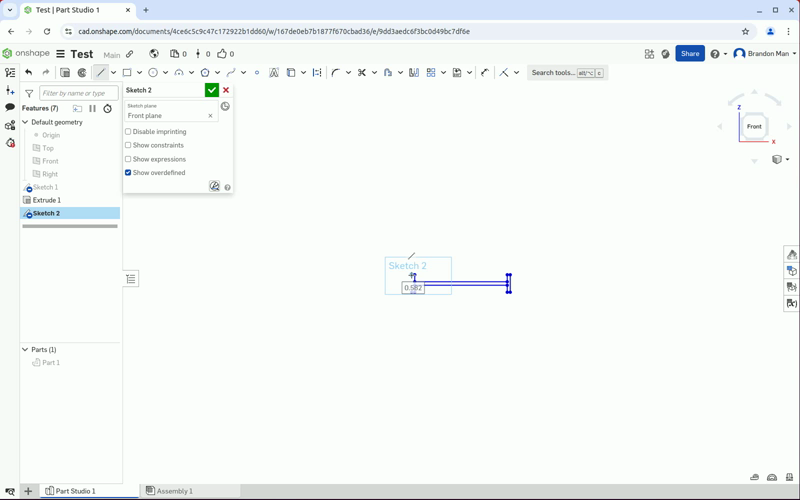
key_up(shift)
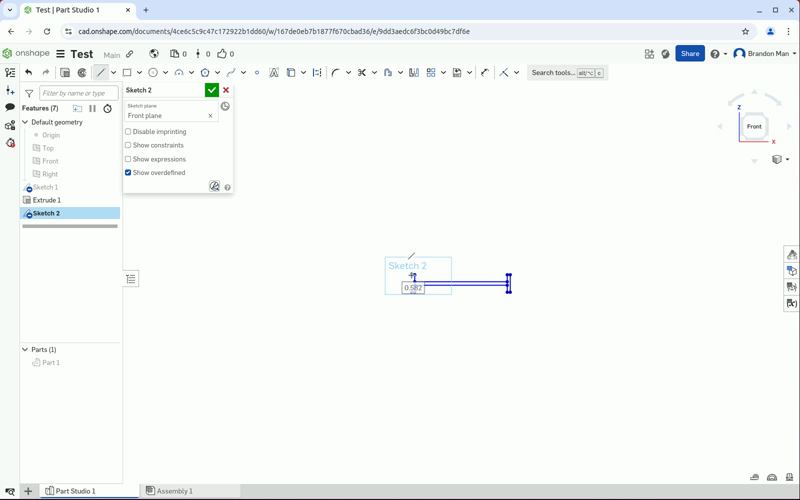
mouse_move(441, 274)
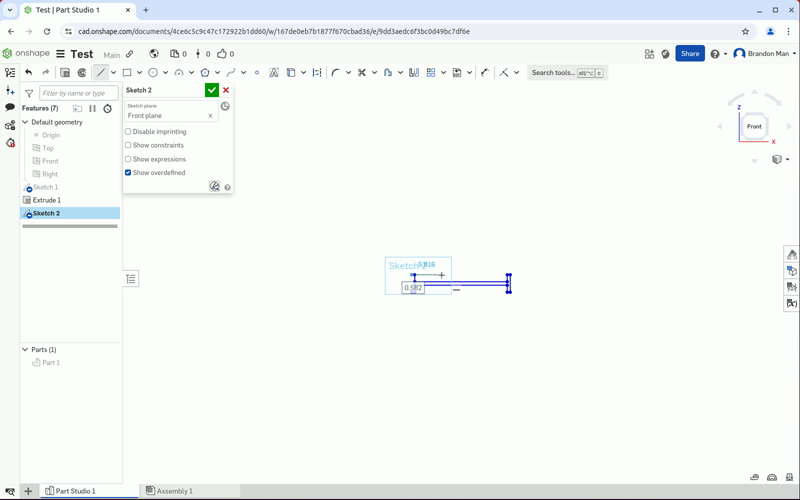
key_down(shift)
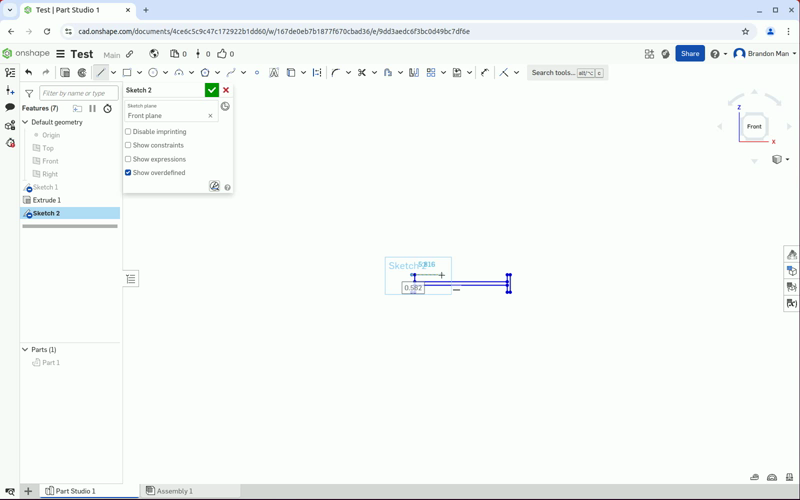
mouse_move(411, 292)
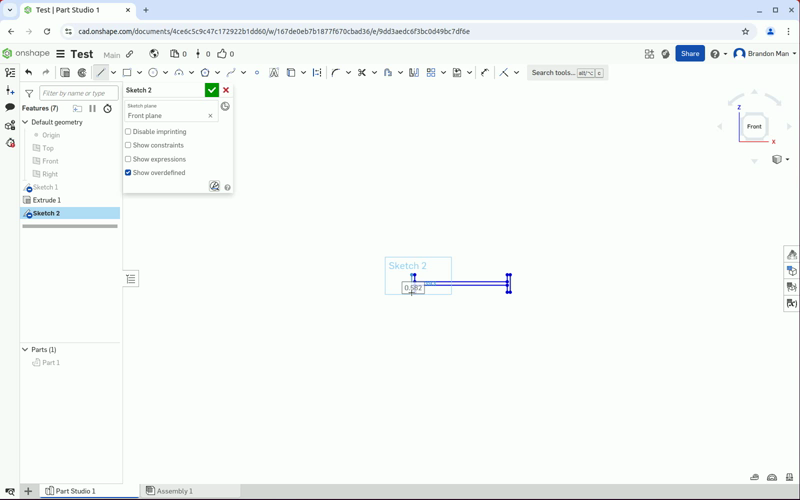
scroll(6)
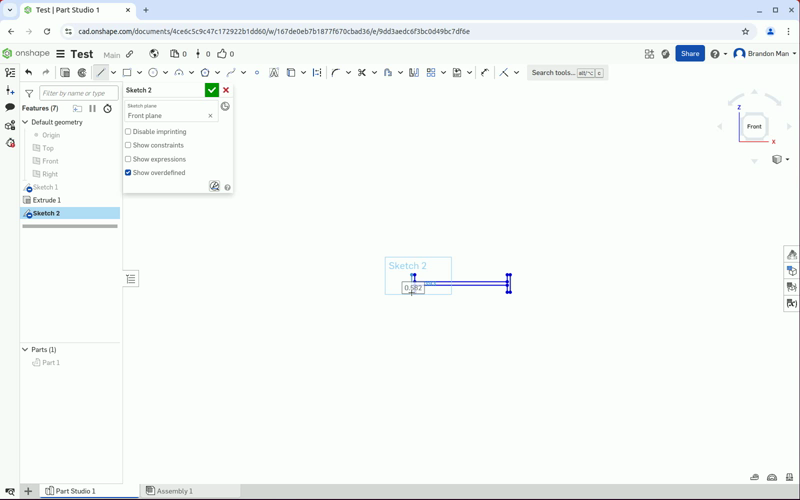
scroll(6)
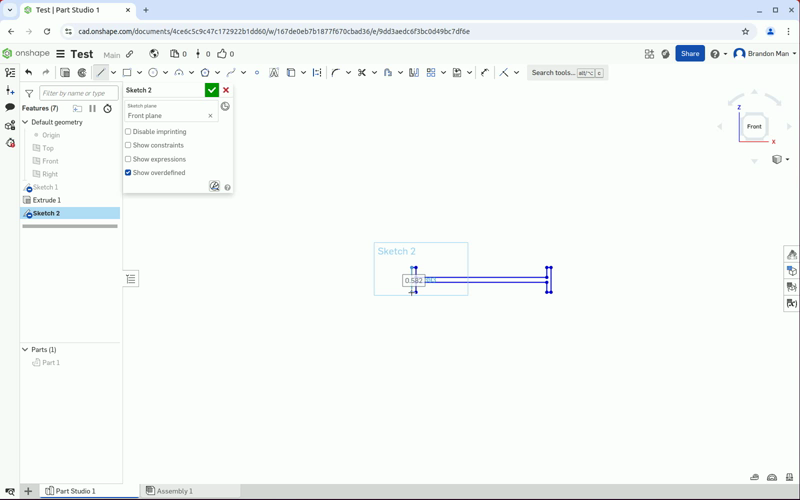
scroll(6)
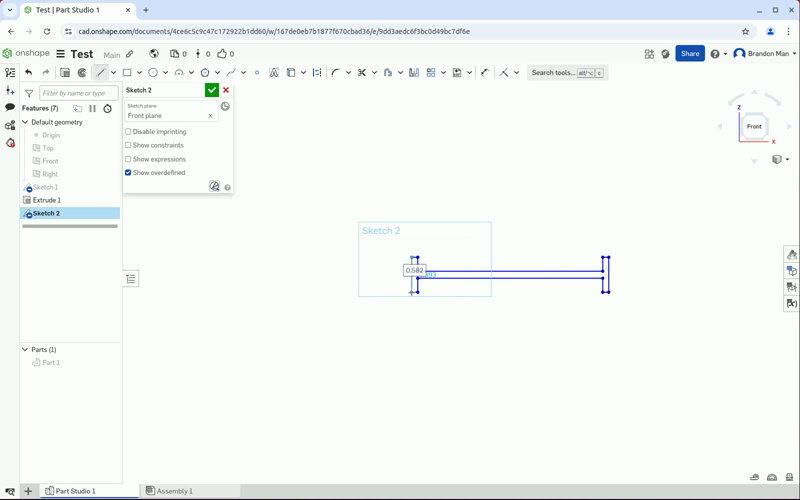
scroll(6)
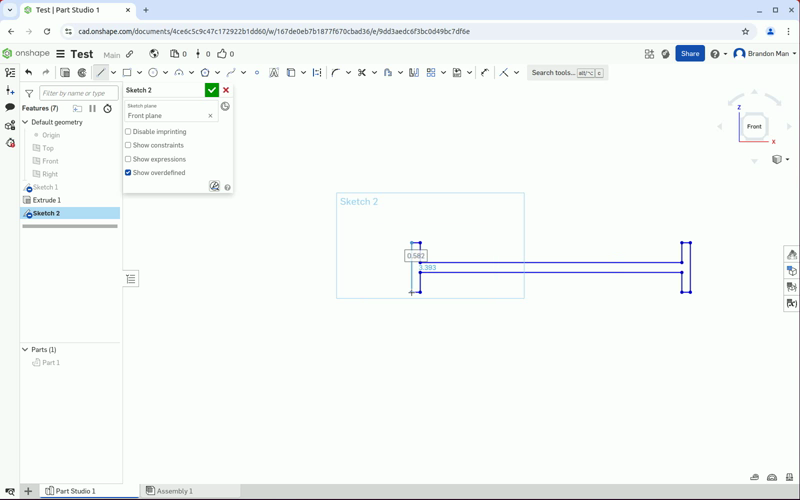
scroll(6)
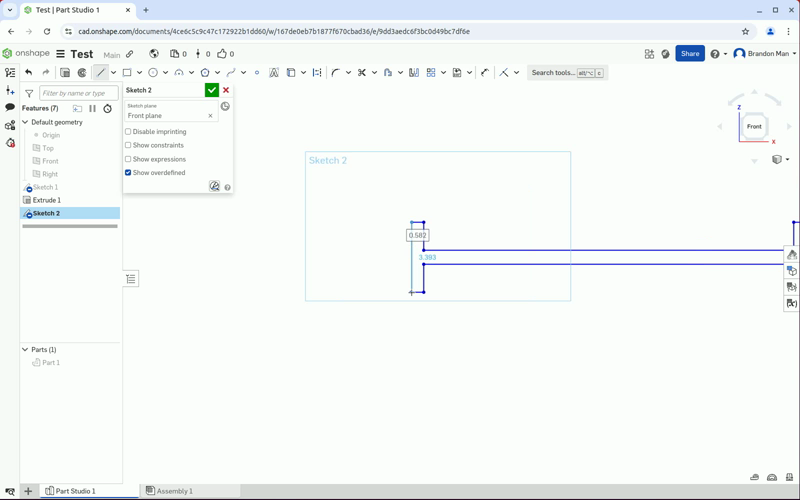
scroll(6)
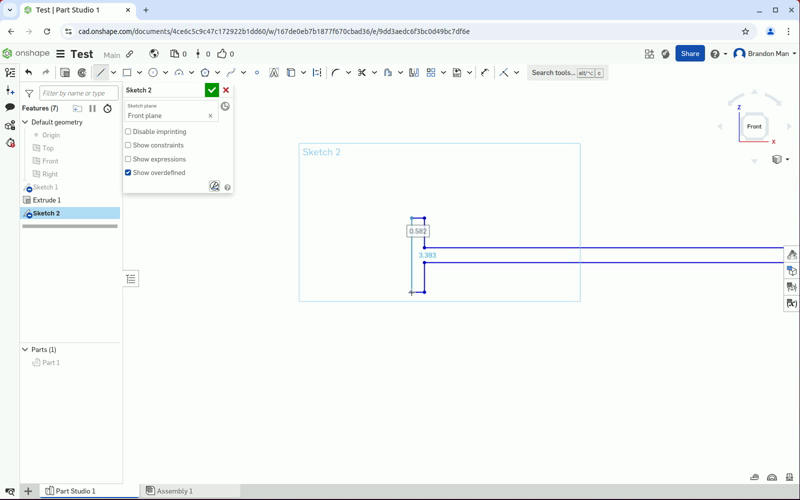
scroll(6)
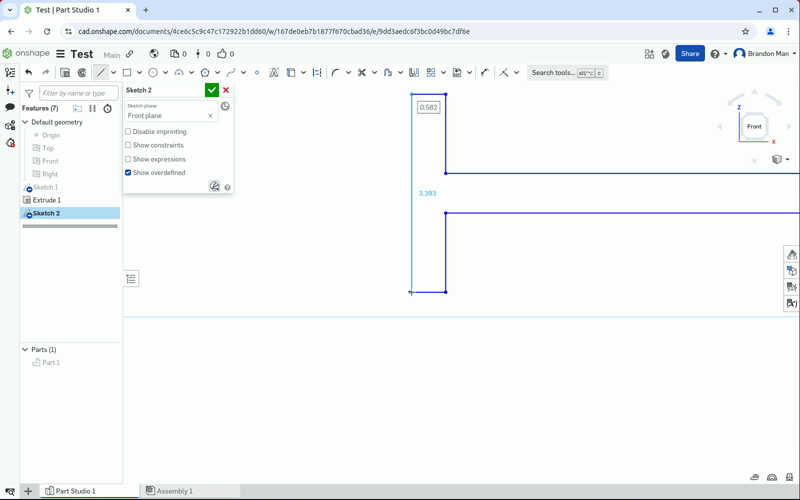
key_up(shift)
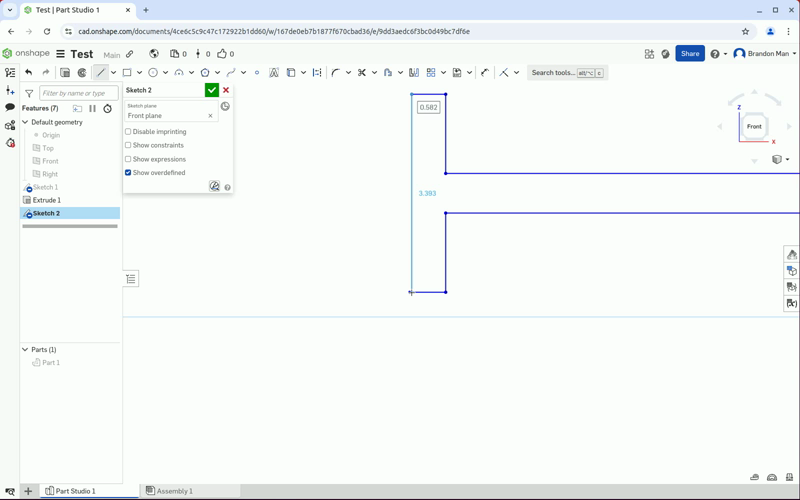
click(411, 292)
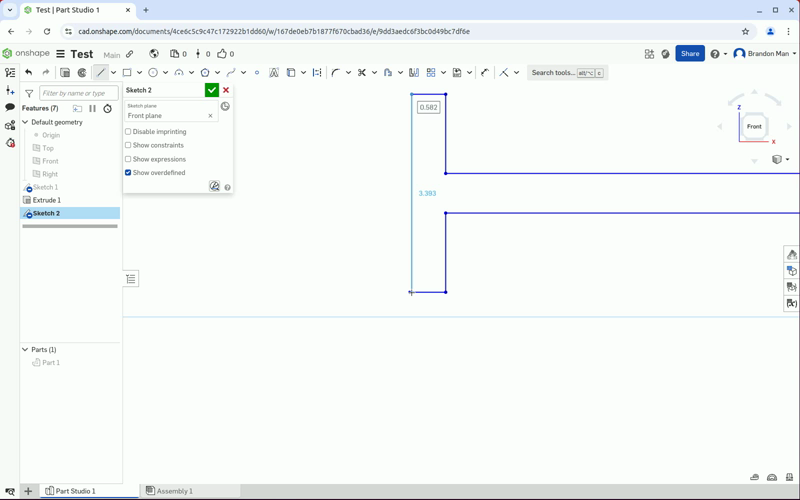
scroll(-6)
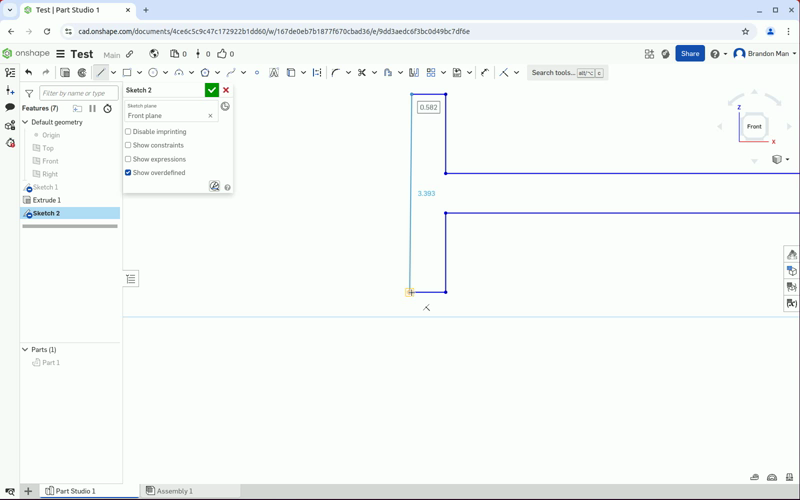
scroll(-6)
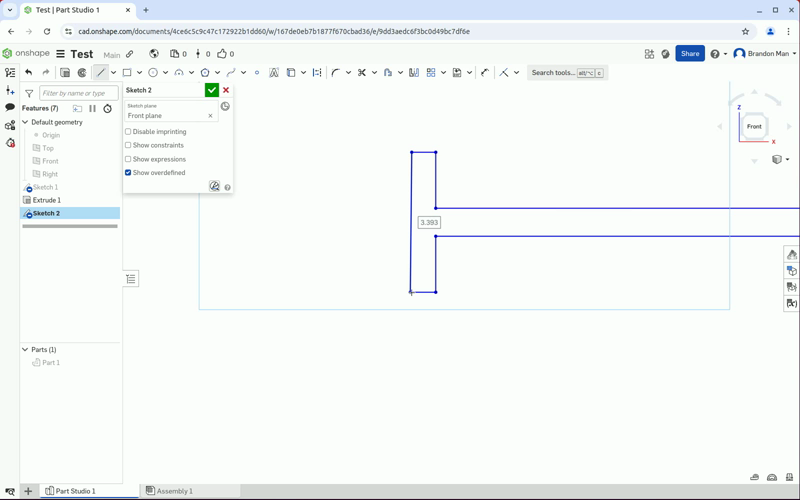
scroll(-6)
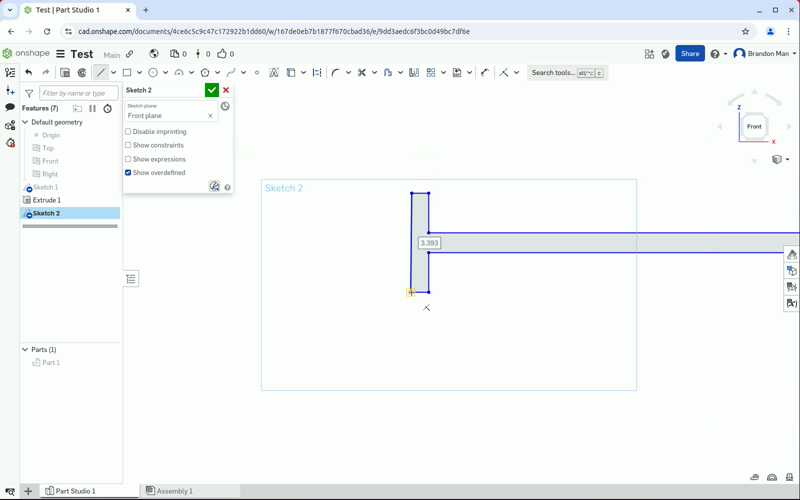
scroll(-6)
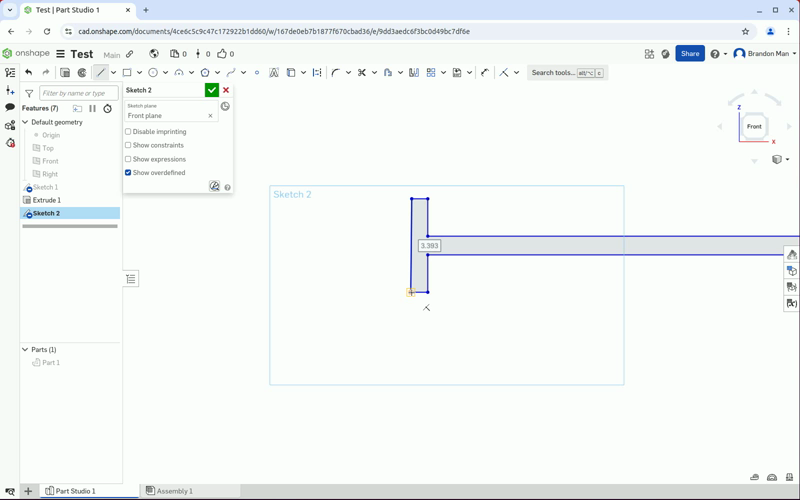
scroll(-6)
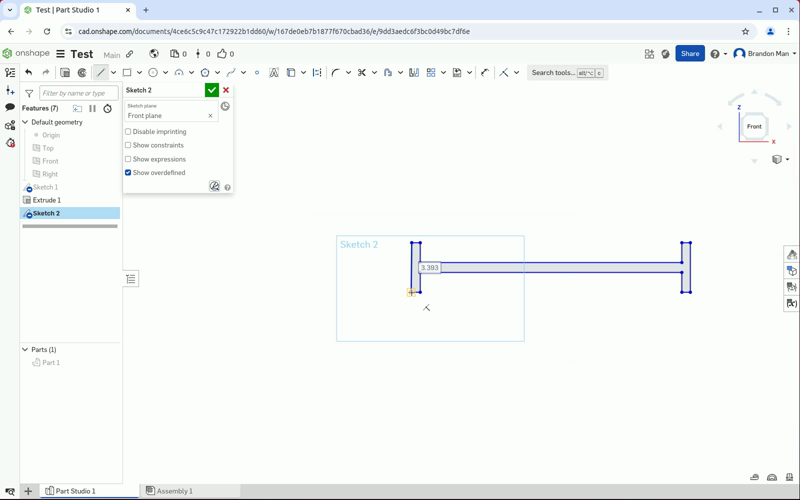
scroll(-6)
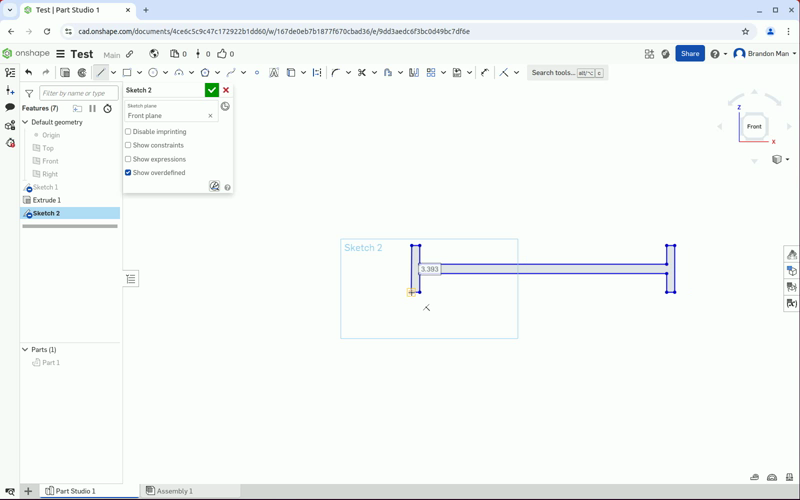
scroll(-6)
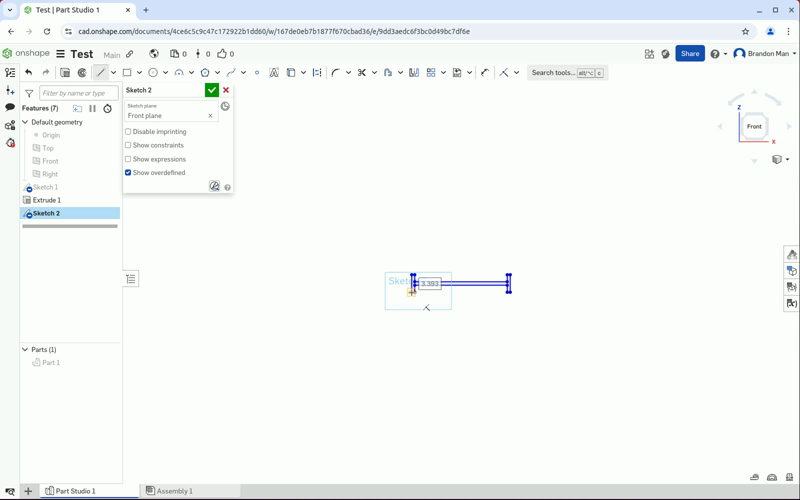
key(esc)
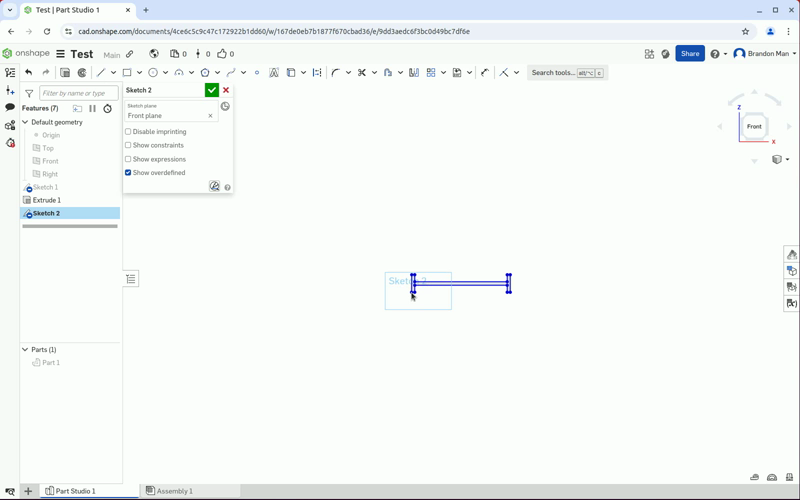
mouse_move(436, 284)
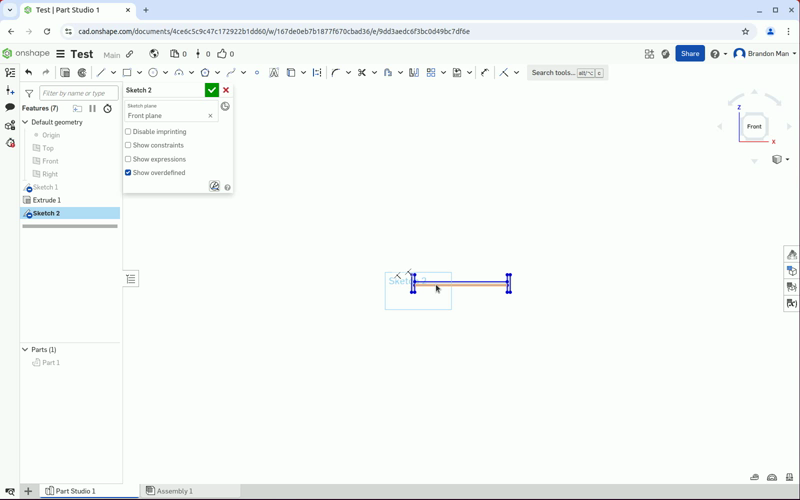
scroll(6)
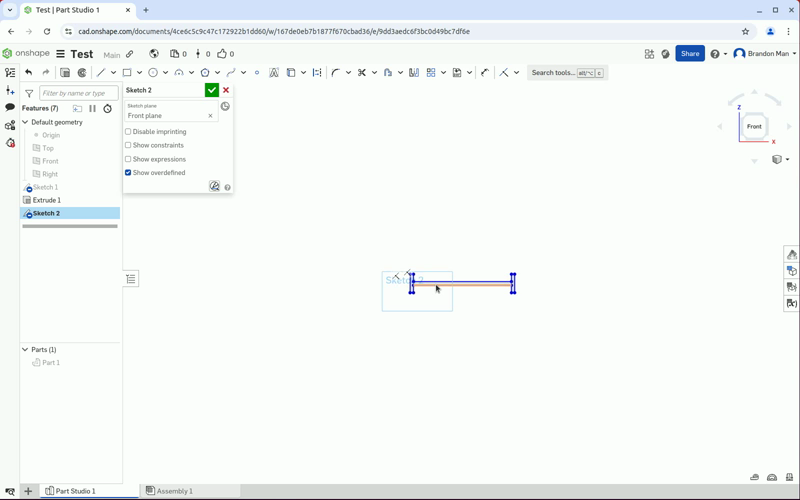
scroll(6)
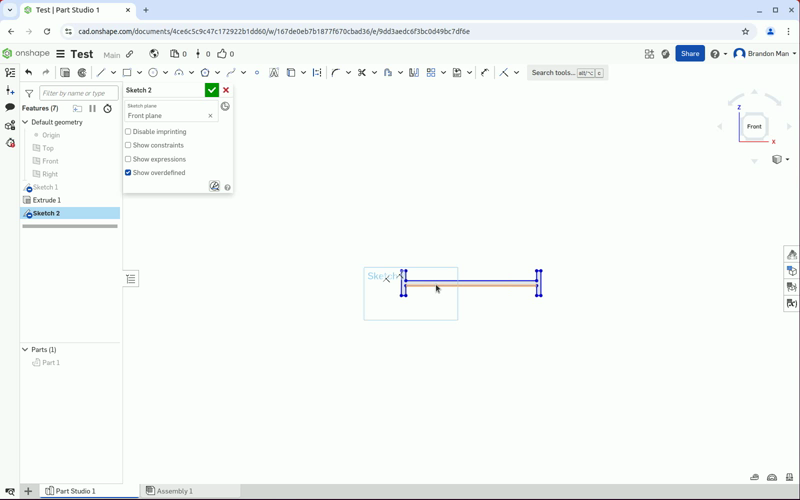
scroll(6)
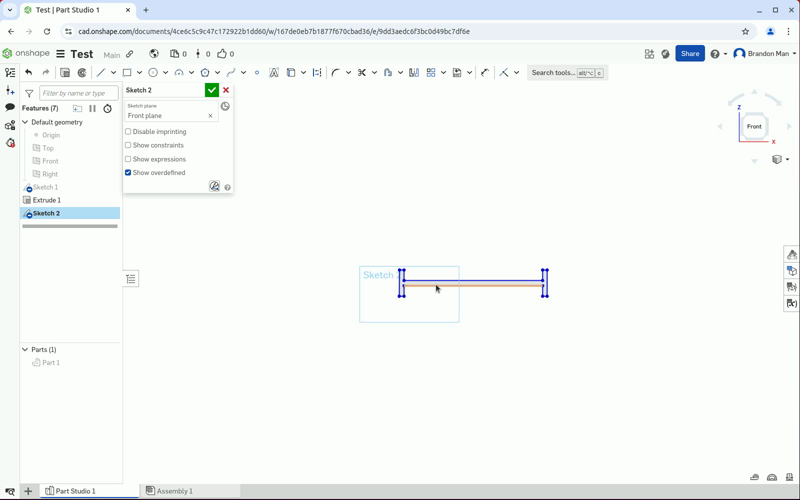
scroll(6)
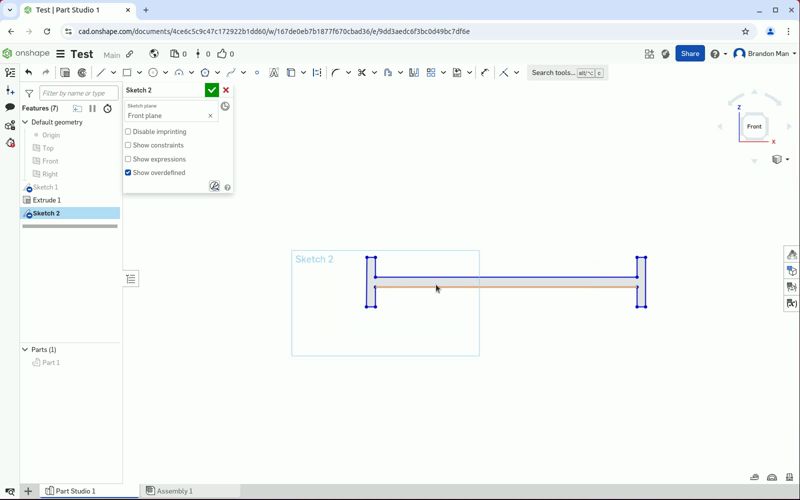
scroll(6)
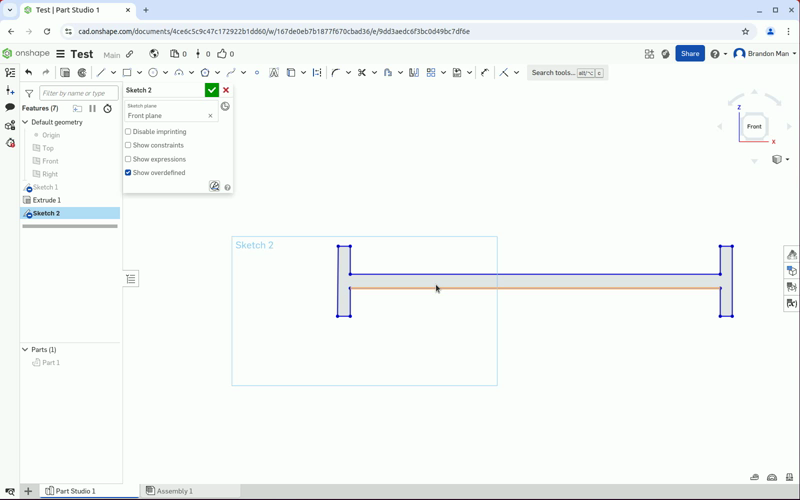
scroll(6)
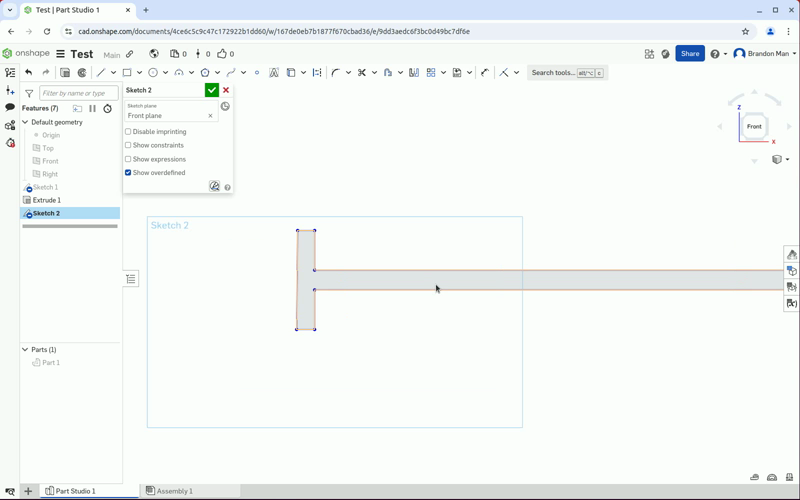
scroll(6)
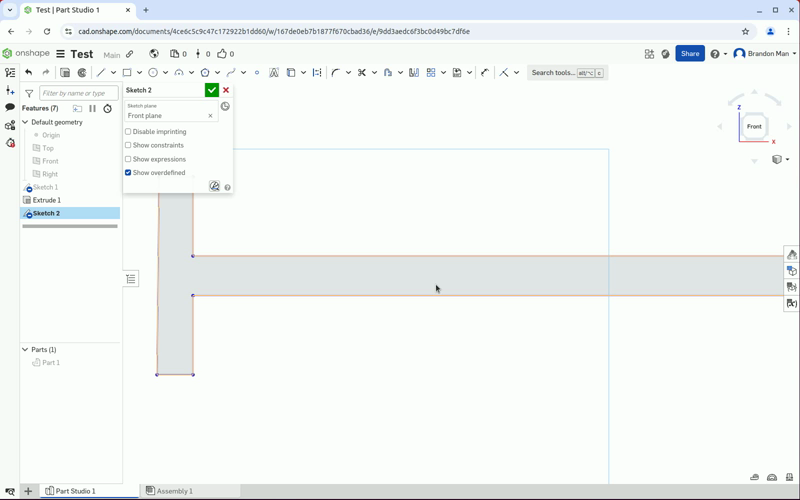
click(436, 284)
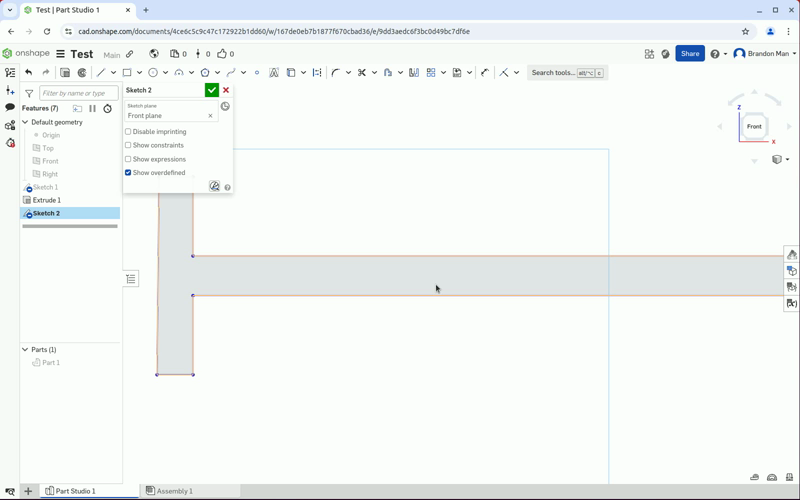
scroll(-6)
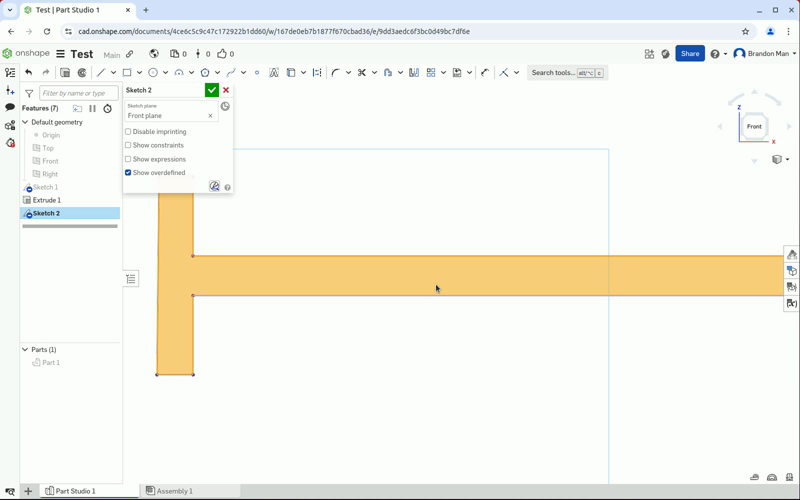
scroll(-6)
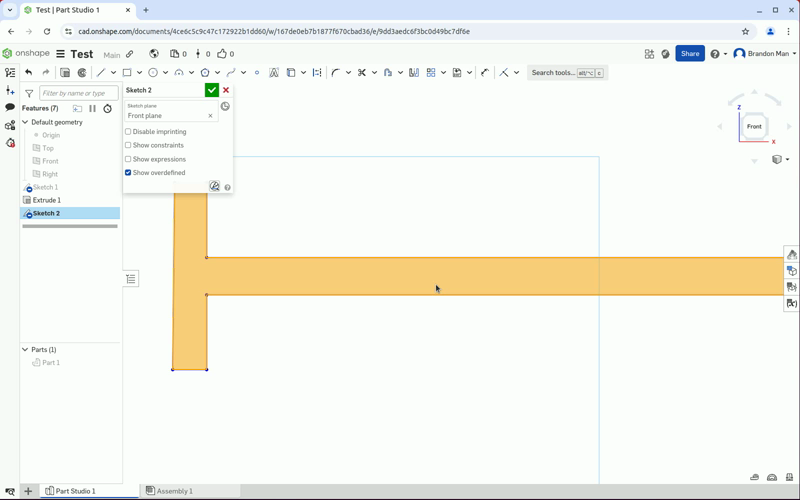
scroll(-6)
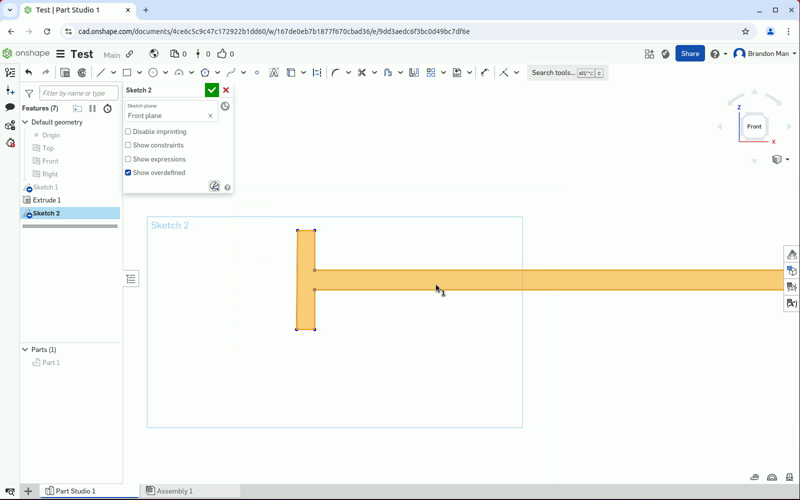
scroll(-6)
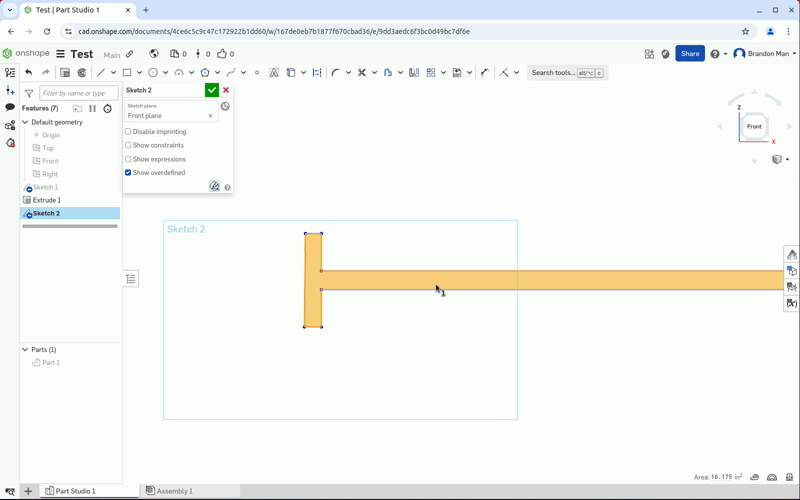
scroll(-6)
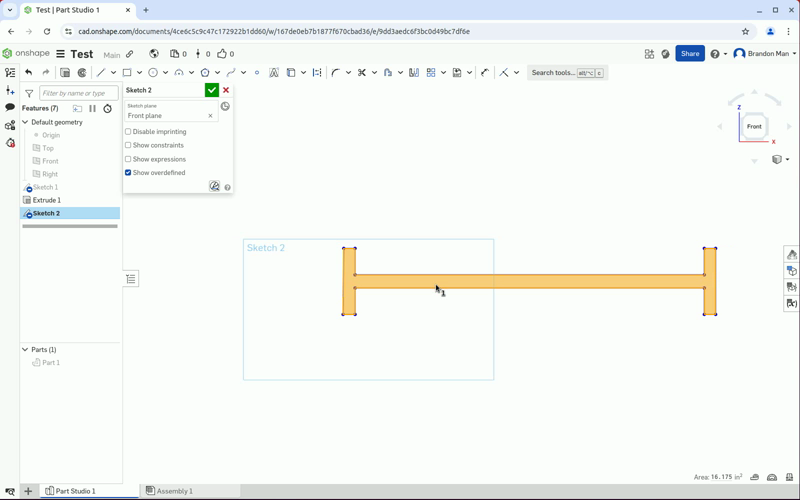
scroll(-6)
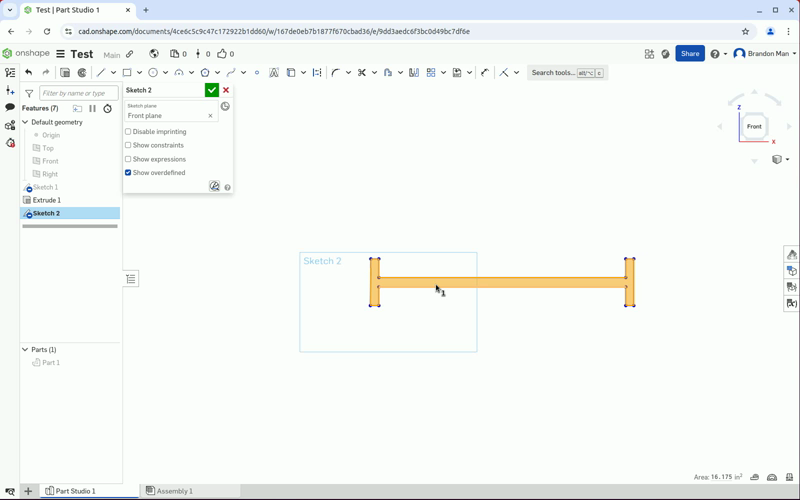
scroll(-6)
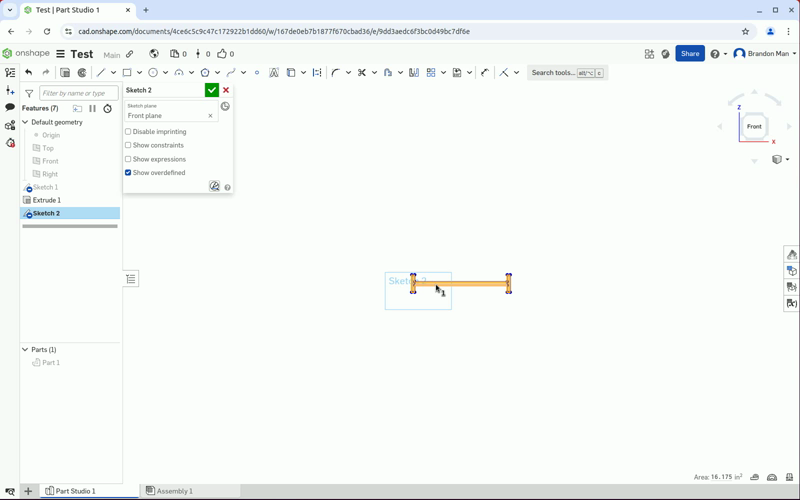
mouse_move(73, 352)
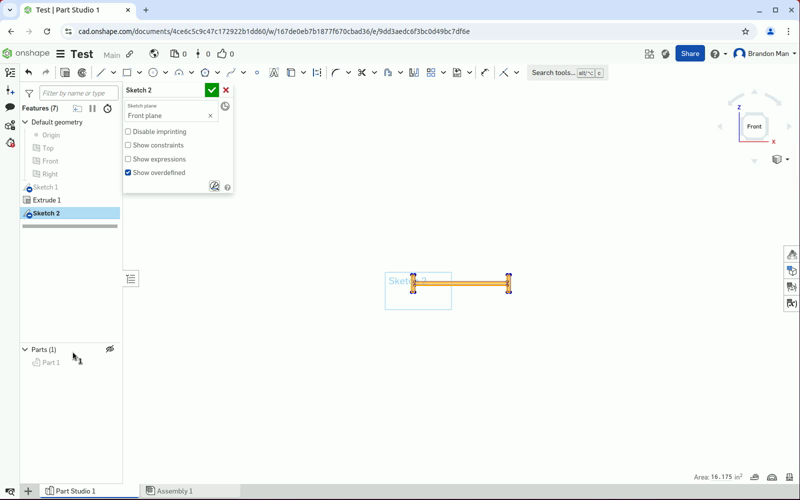
key(shift+y)
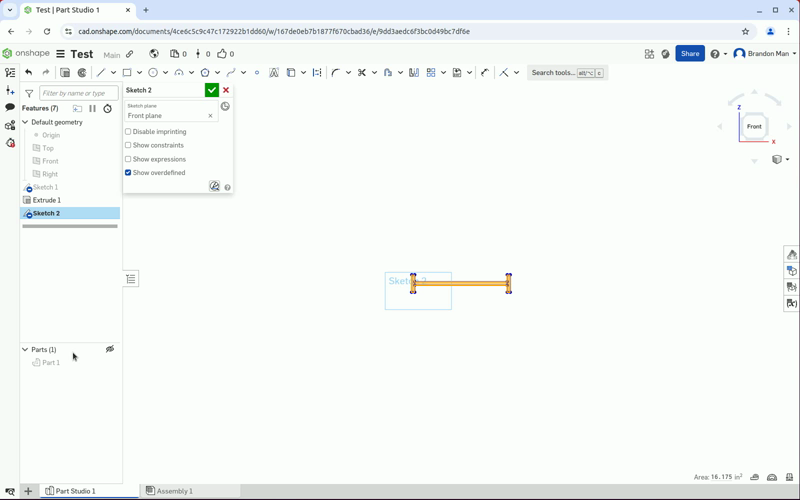
key(shift+e)
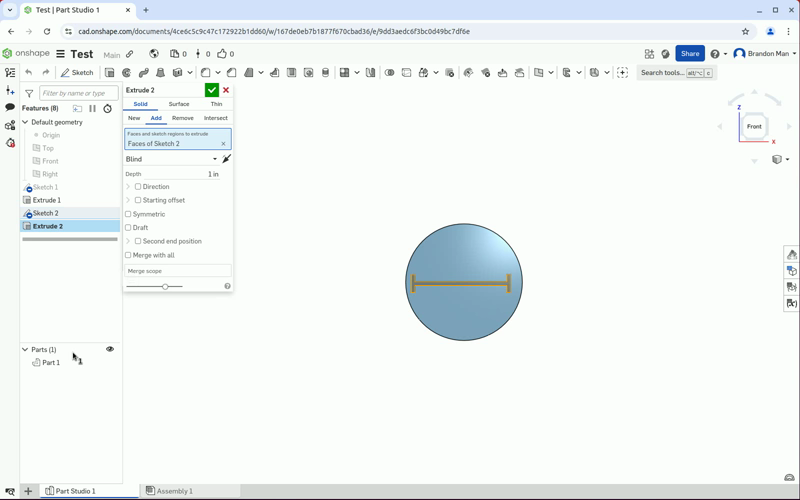
mouse_move(143, 106)
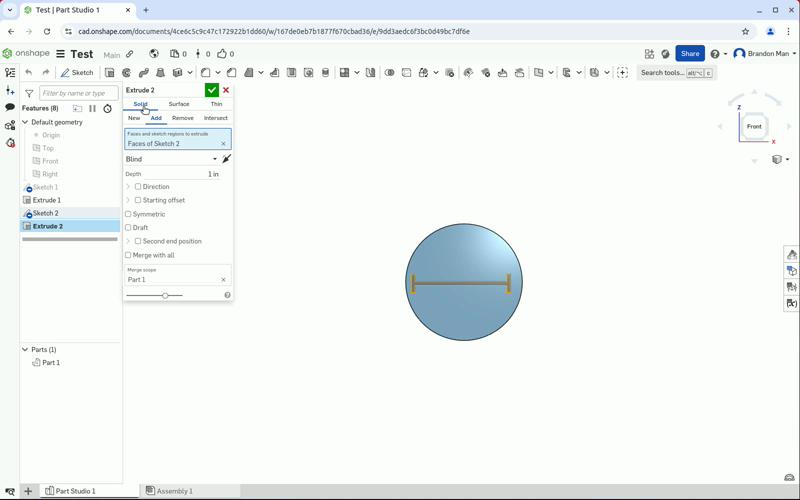
click(143, 106)
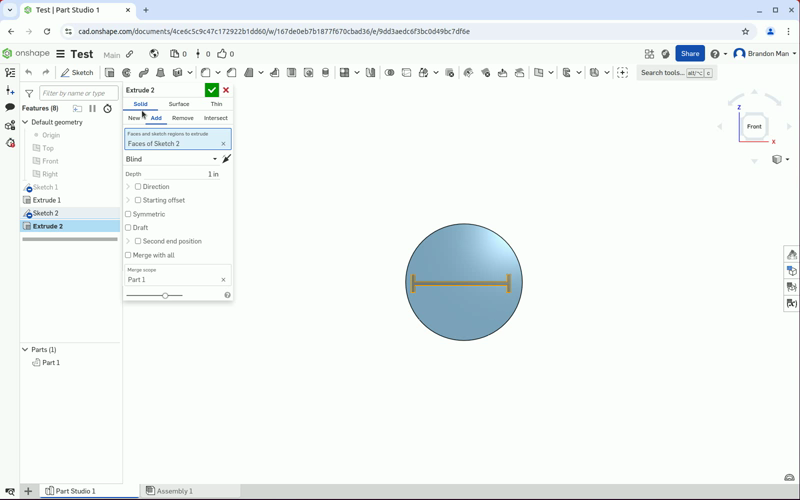
mouse_move(137, 120)
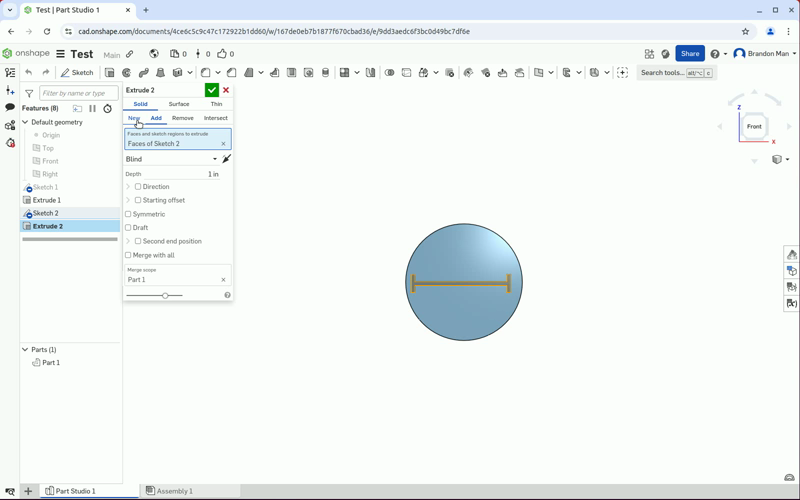
click(137, 120)
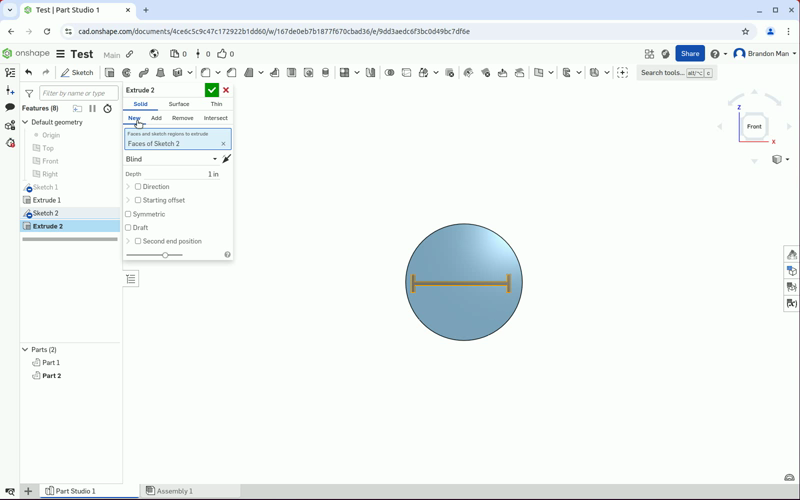
key(tab, 4)
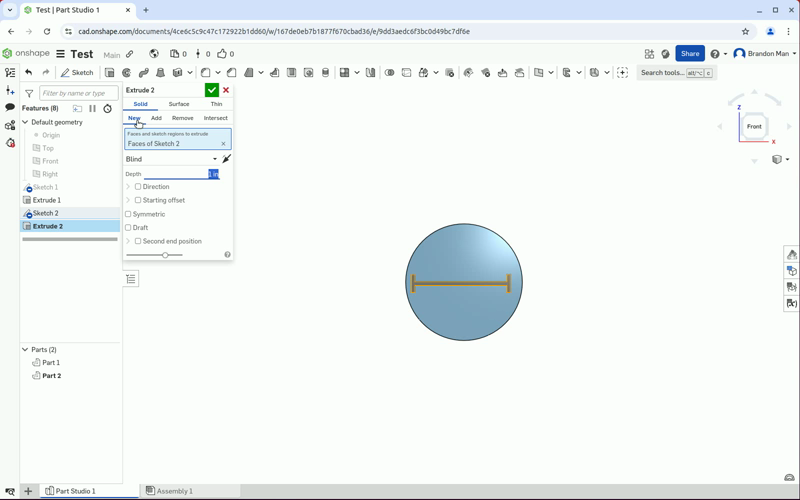
text(23.108)
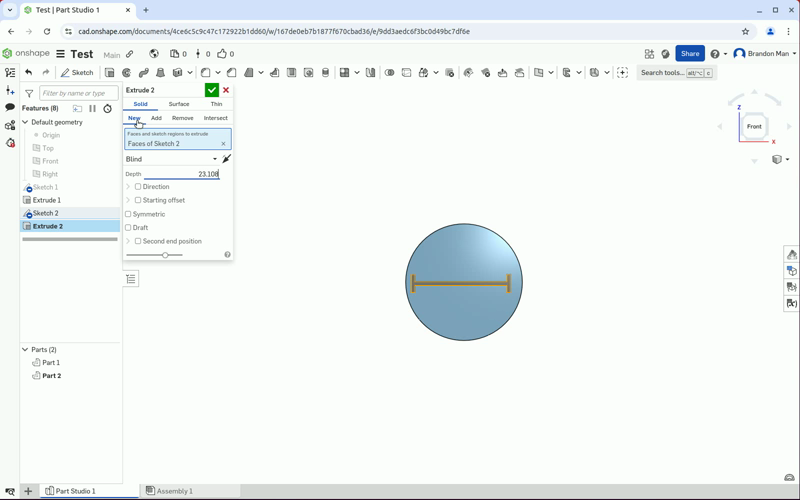
key(enter)
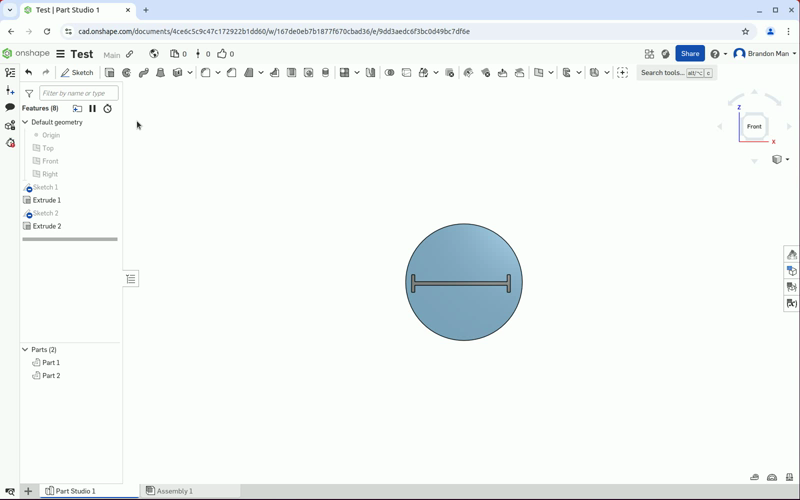
key(shift+h)
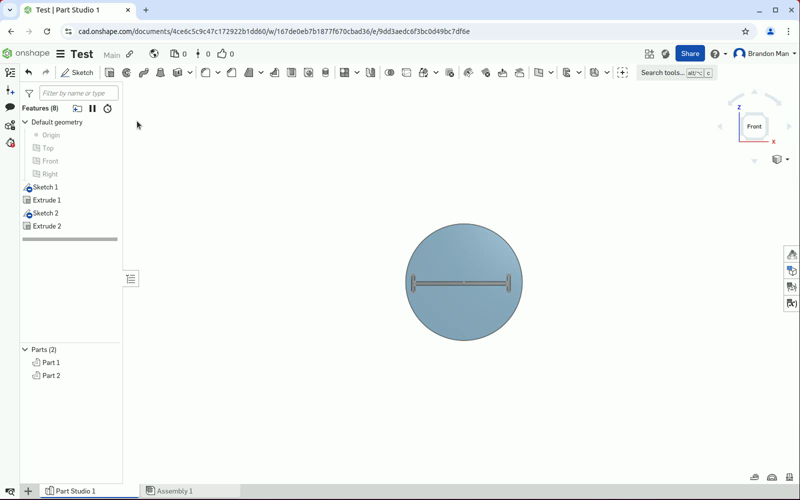
key(shift+h)
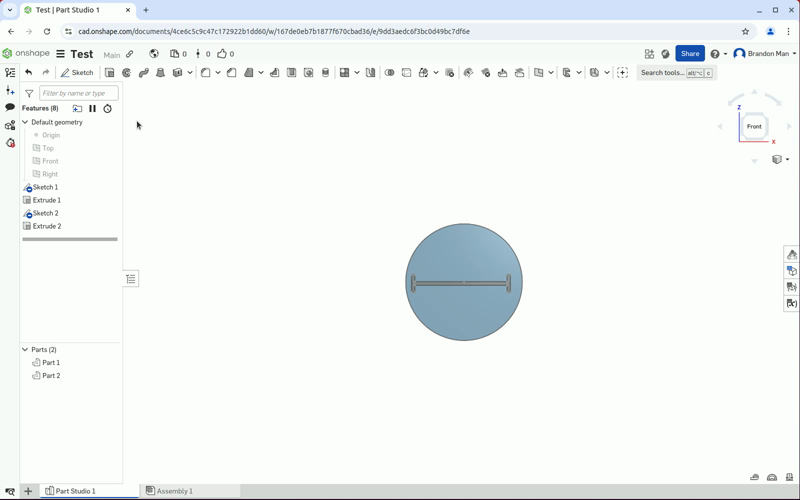
key(shift+7)
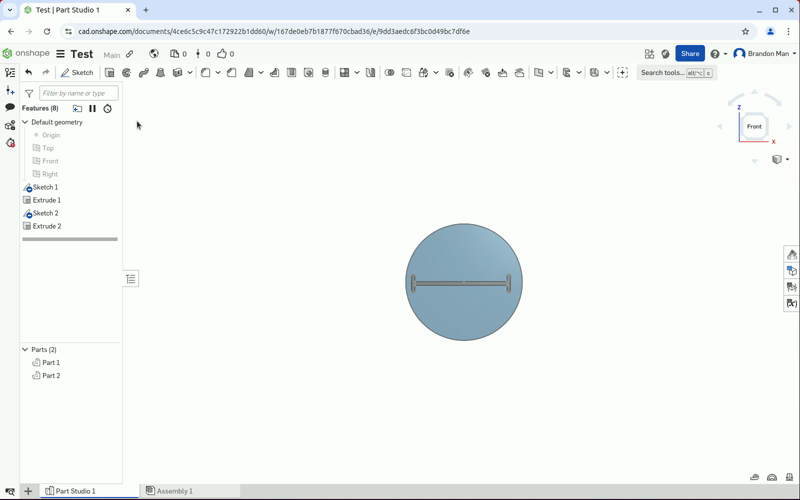
key(left, 2)
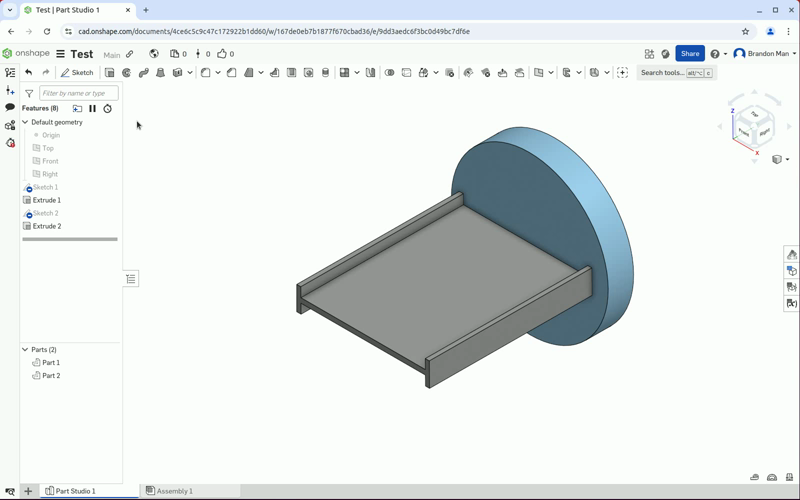
key(down, 2)
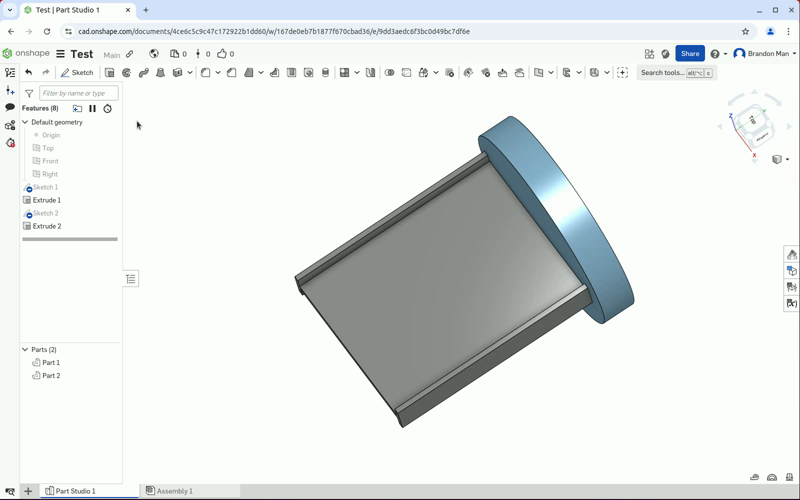
key(up, 2)
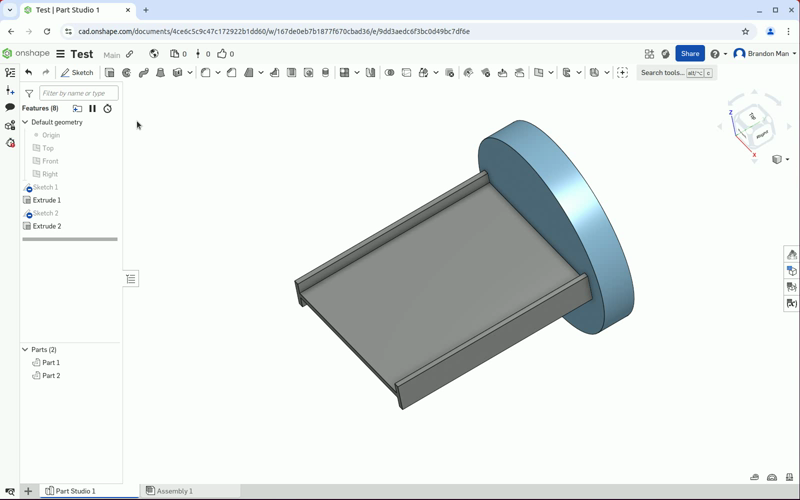
key(right, 2)
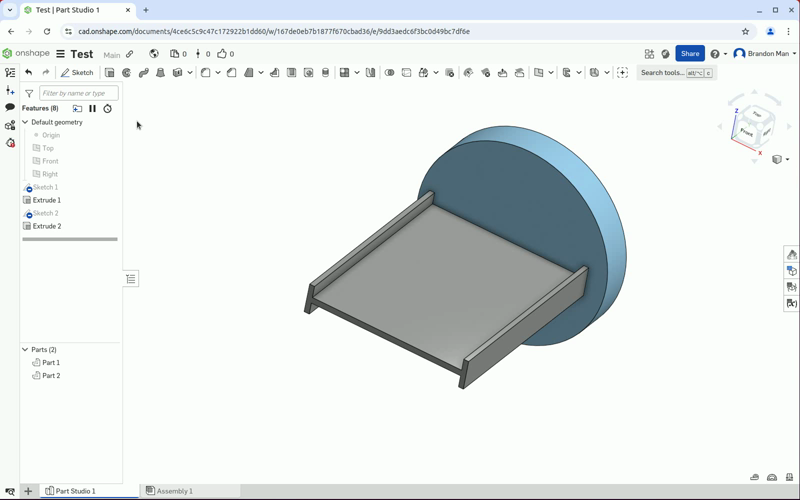
mouse_move(73, 189)
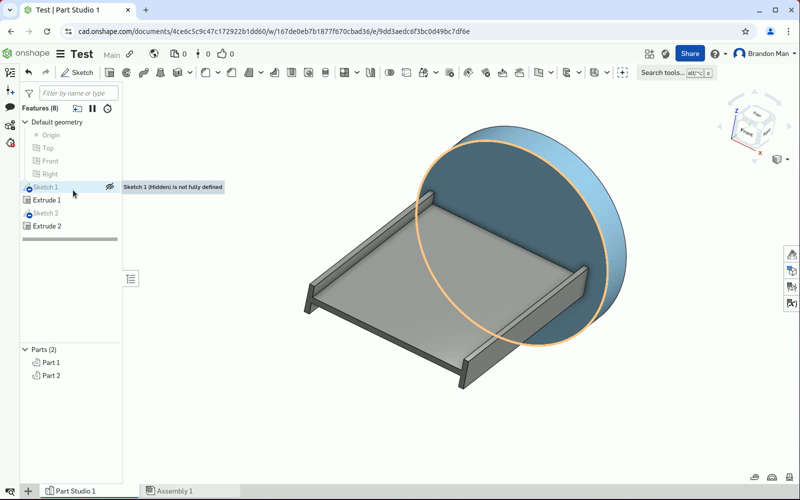
click(73, 189)